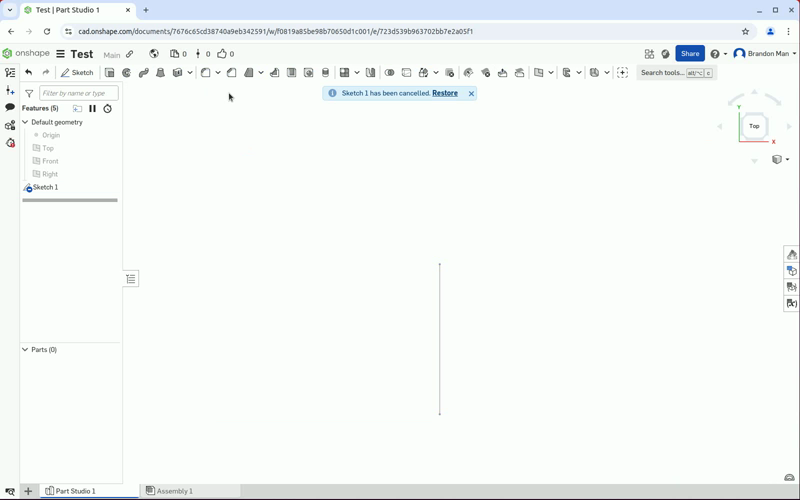
key(shift+h)
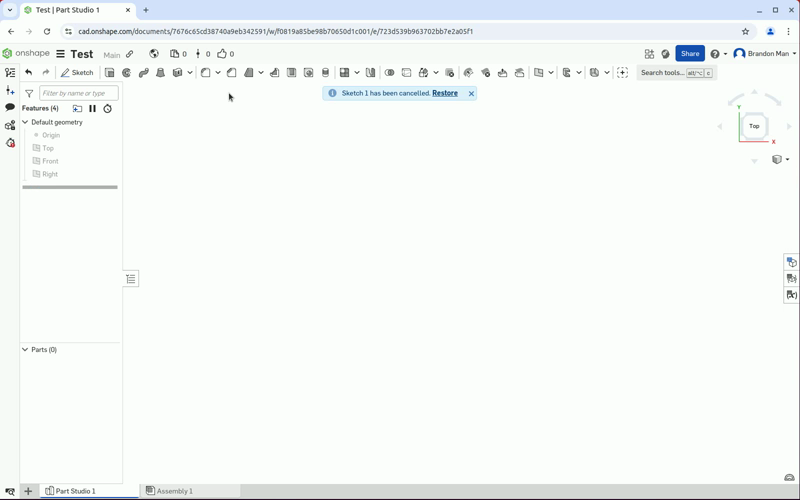
mouse_move(73, 352)
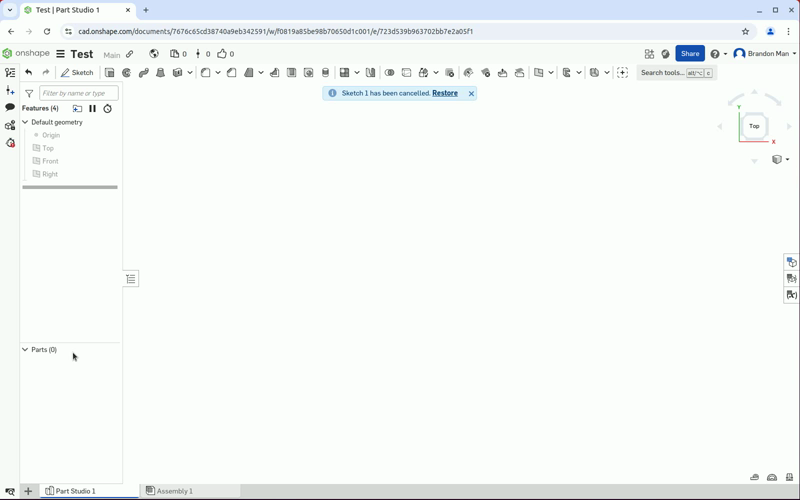
key(y)
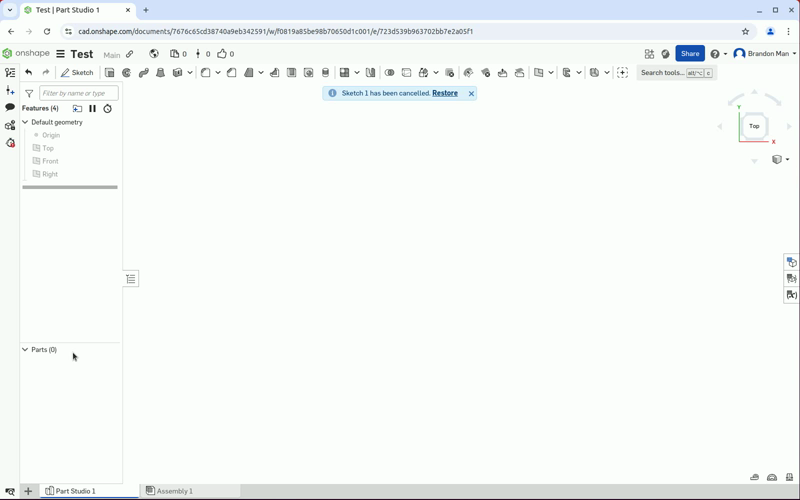
key(shift+p)
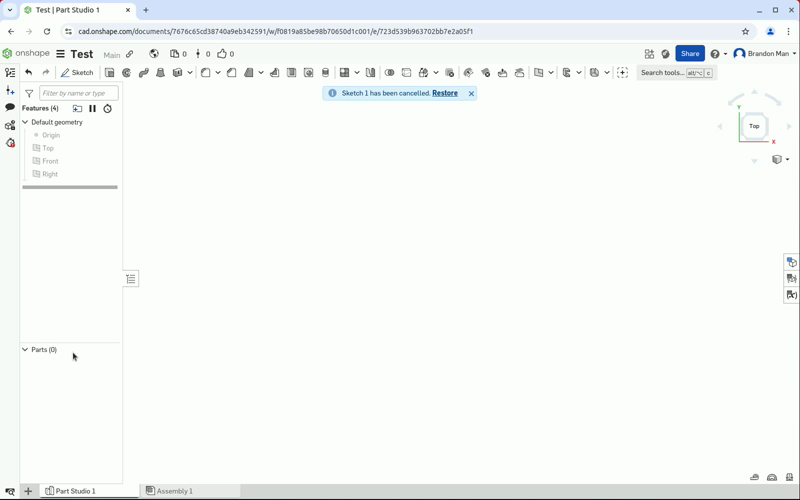
key(space)
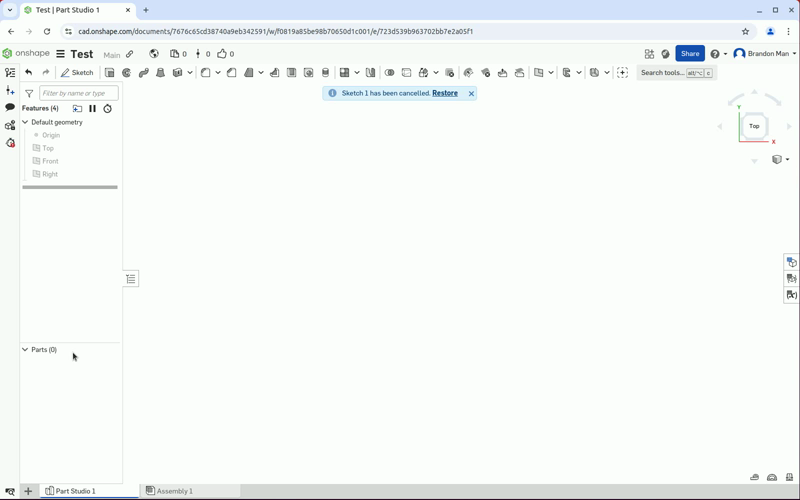
key_down(shift)
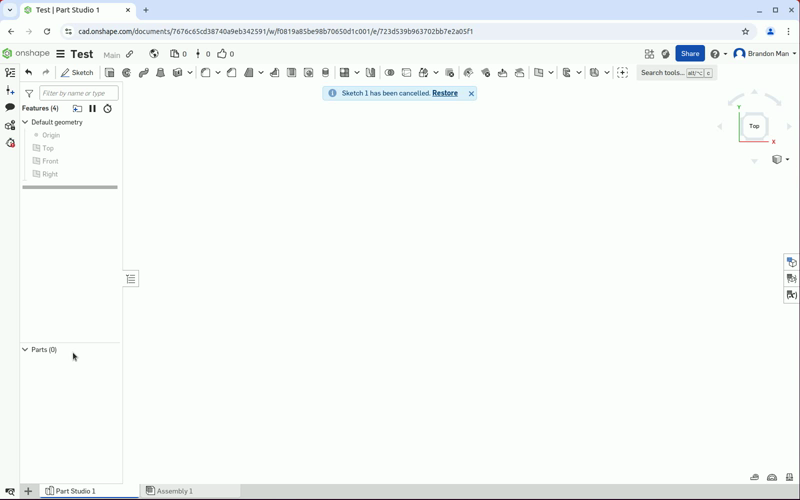
key(up)
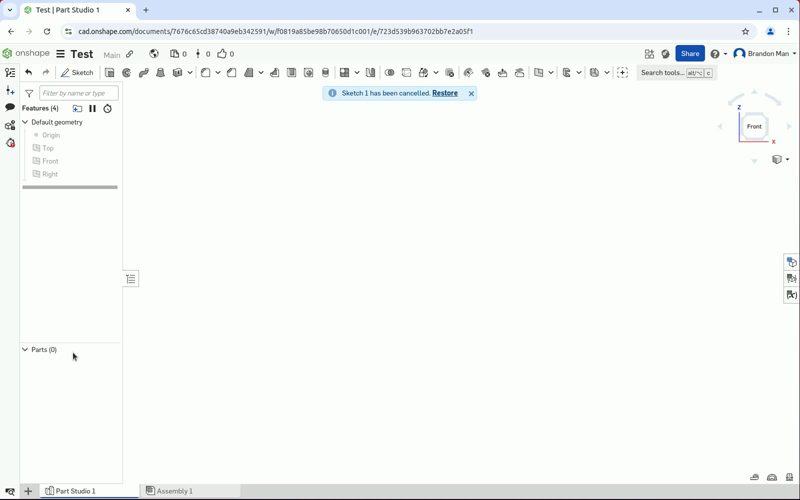
key_up(shift)
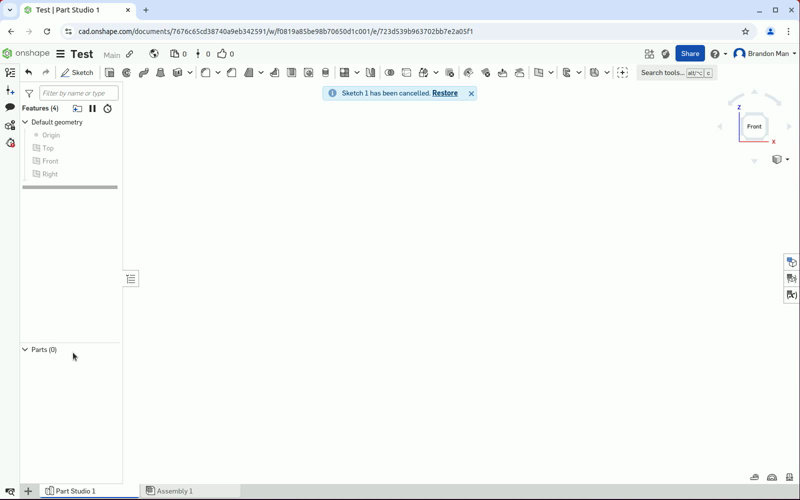
mouse_move(73, 352)
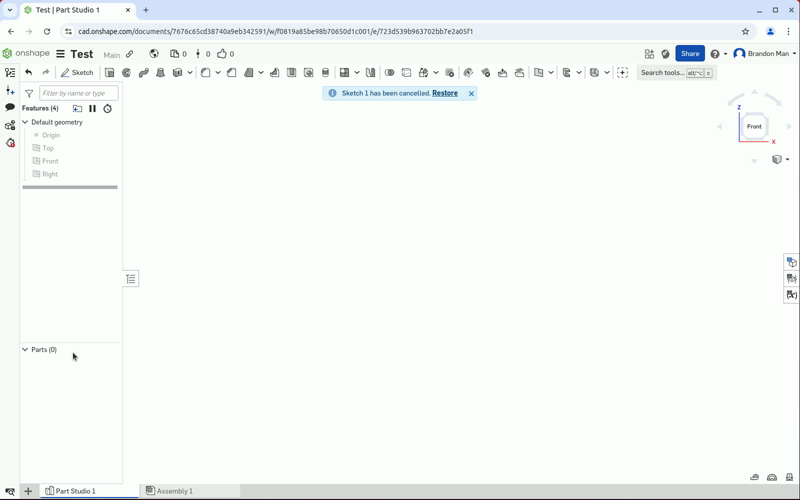
key(shift+y)
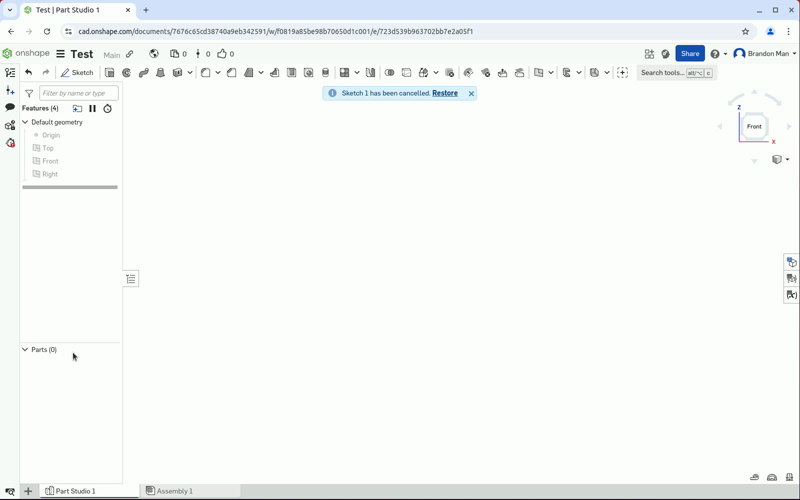
key(shift+s)
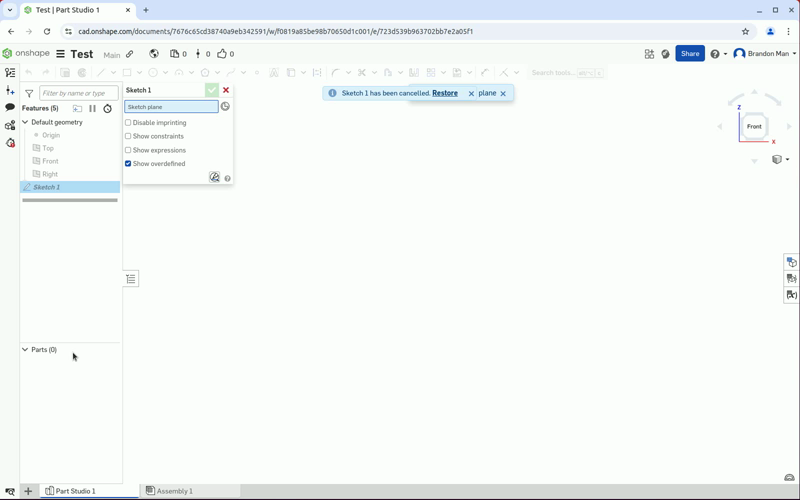
mouse_move(73, 163)
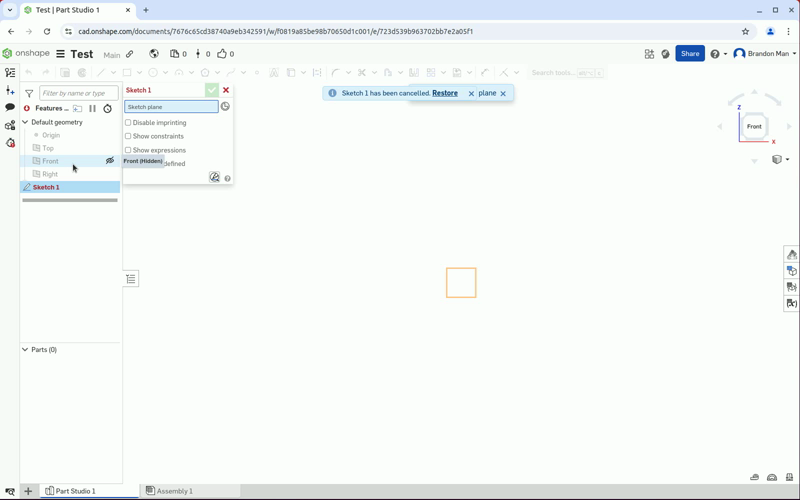
click(73, 163)
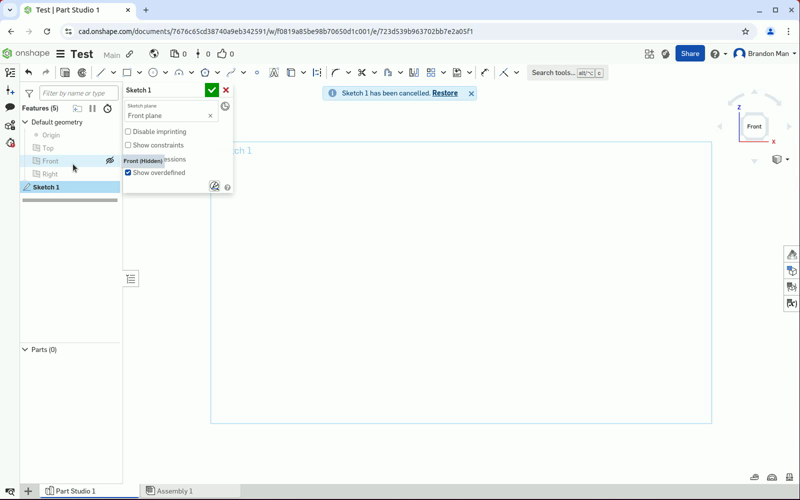
mouse_move(73, 352)
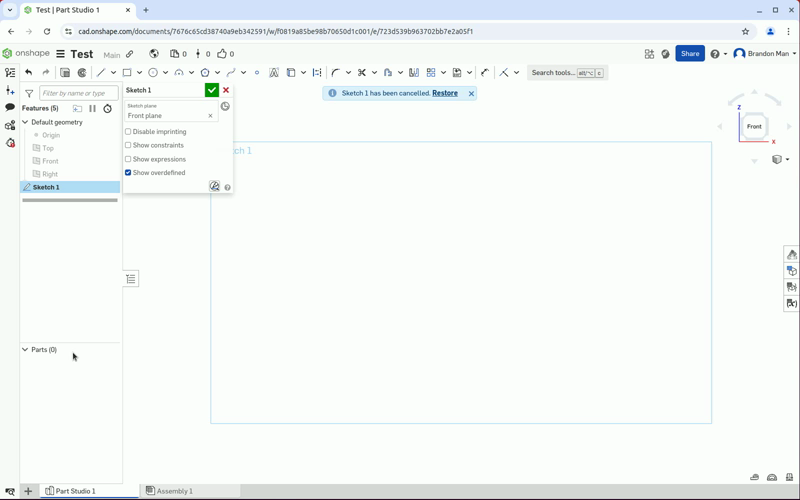
key(y)
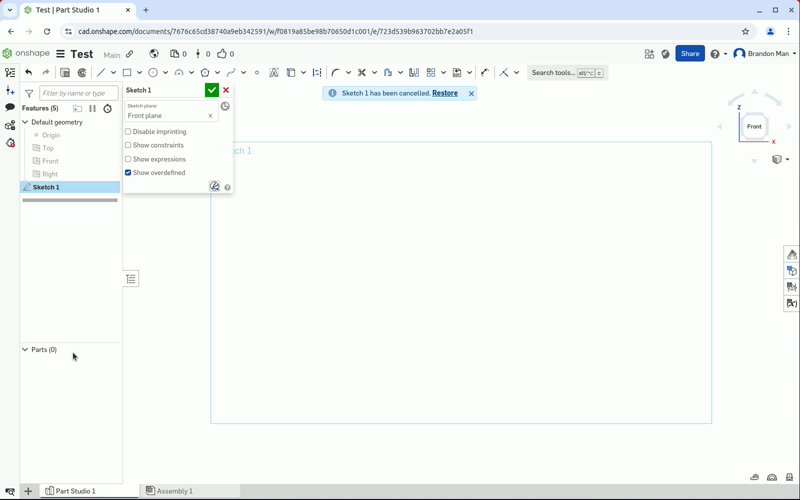
key(l)
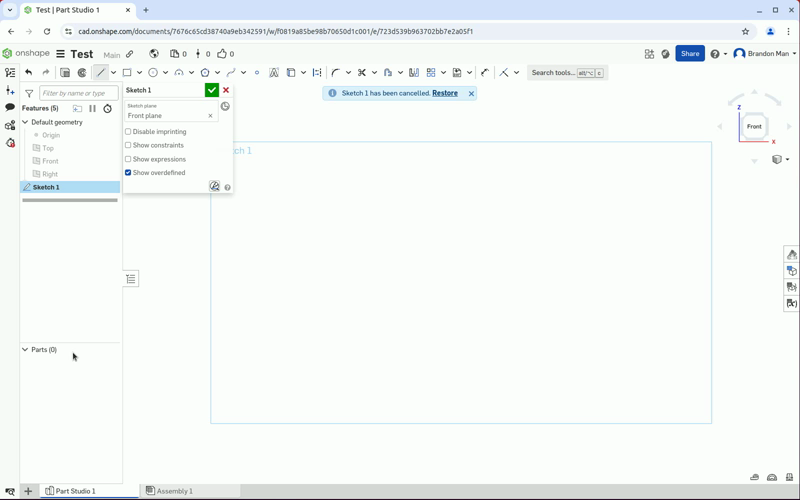
key_down(shift)
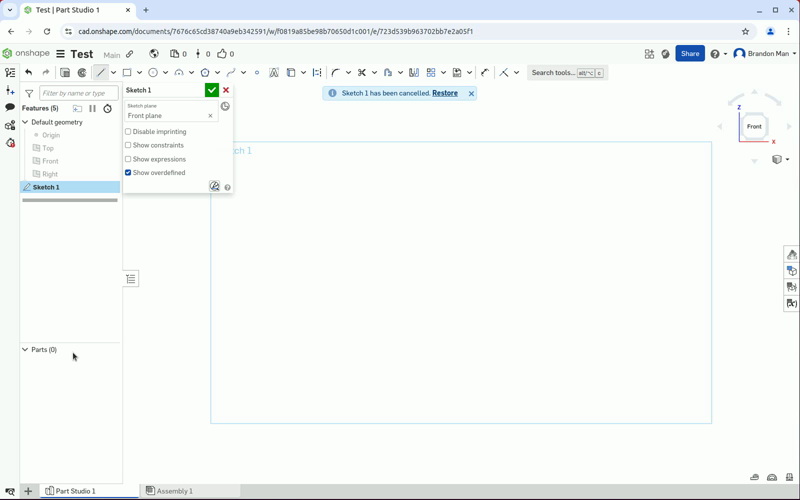
mouse_move(437, 299)
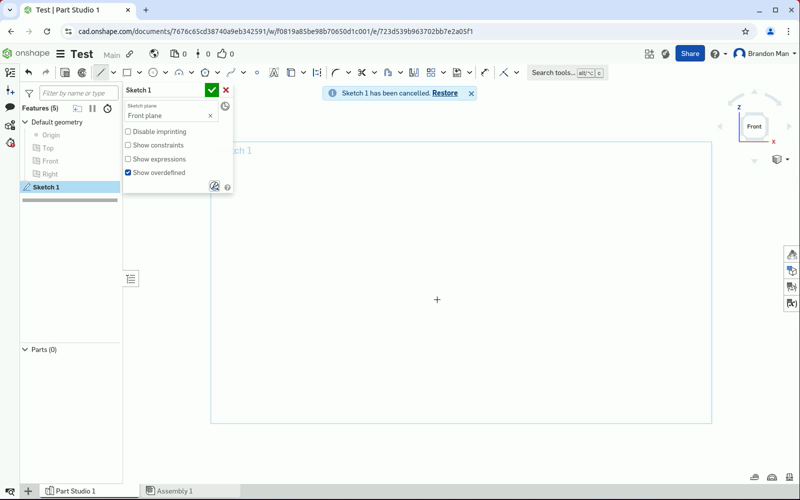
click(437, 299)
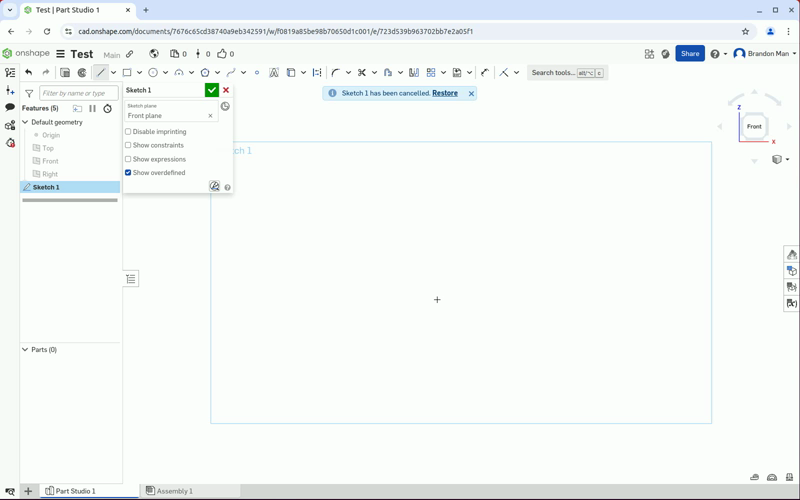
key_up(shift)
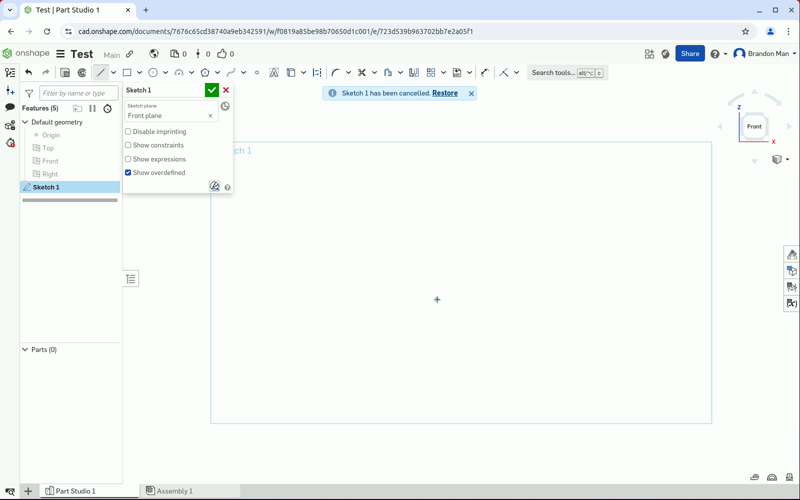
key_down(shift)
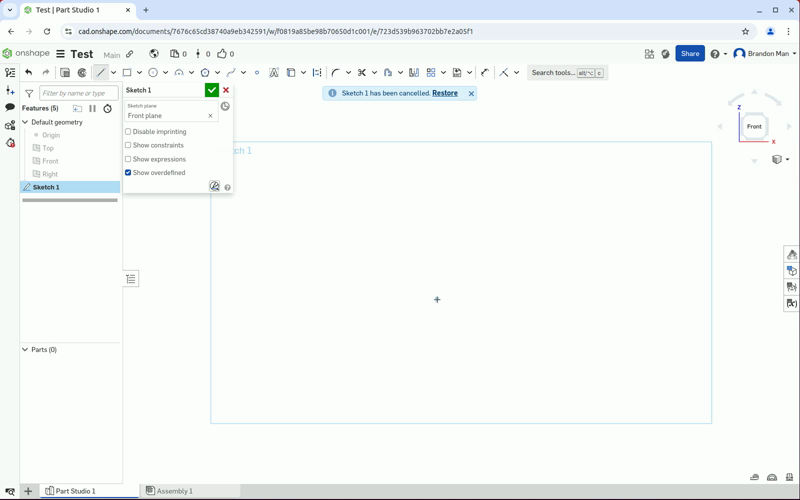
mouse_move(467, 299)
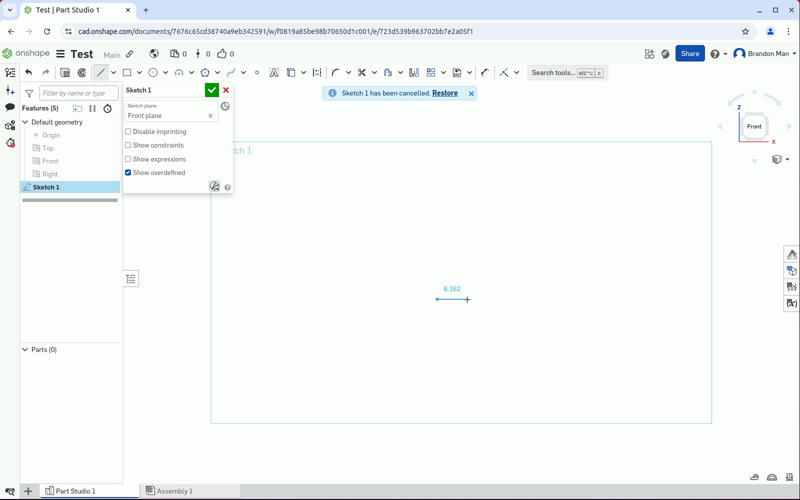
mouse_move(484, 299)
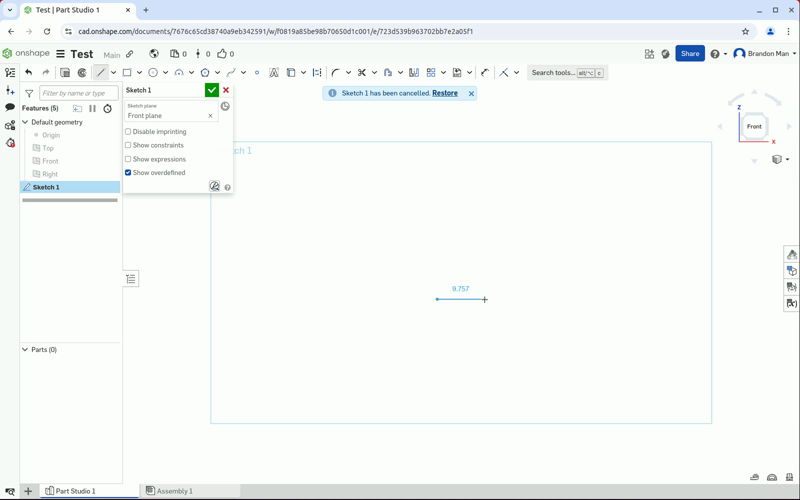
click(484, 299)
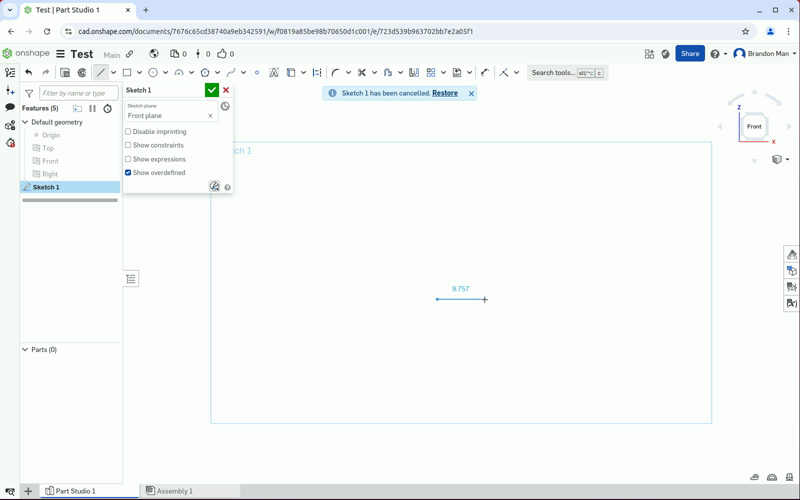
key_up(shift)
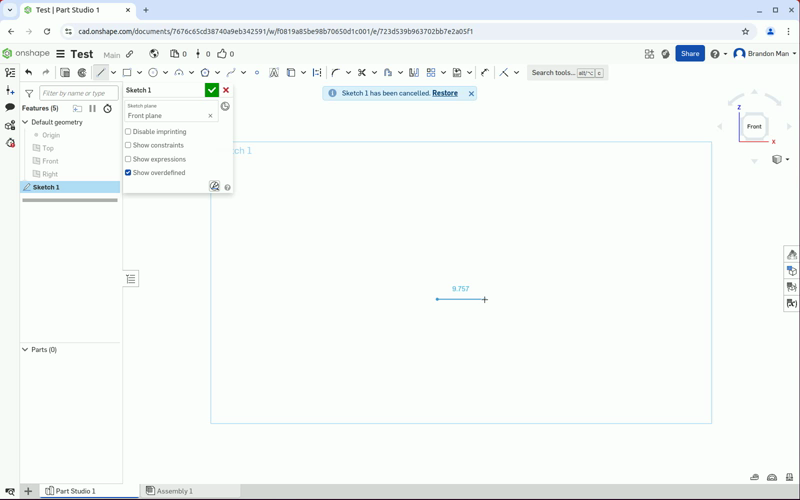
key_down(shift)
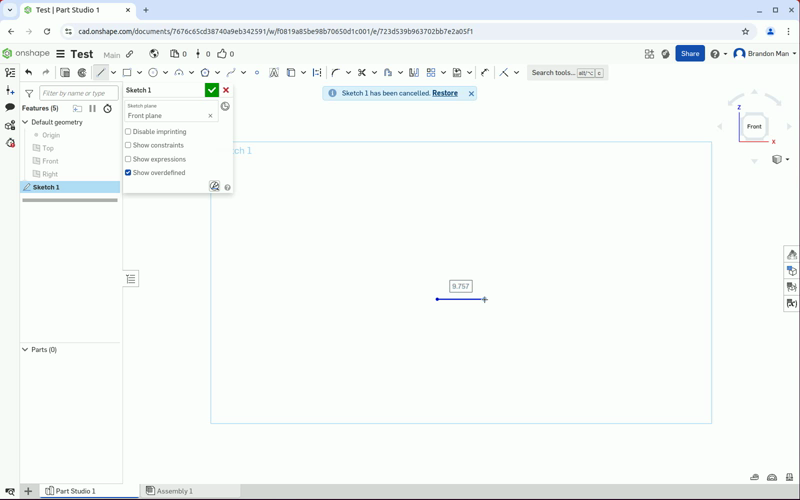
mouse_move(514, 299)
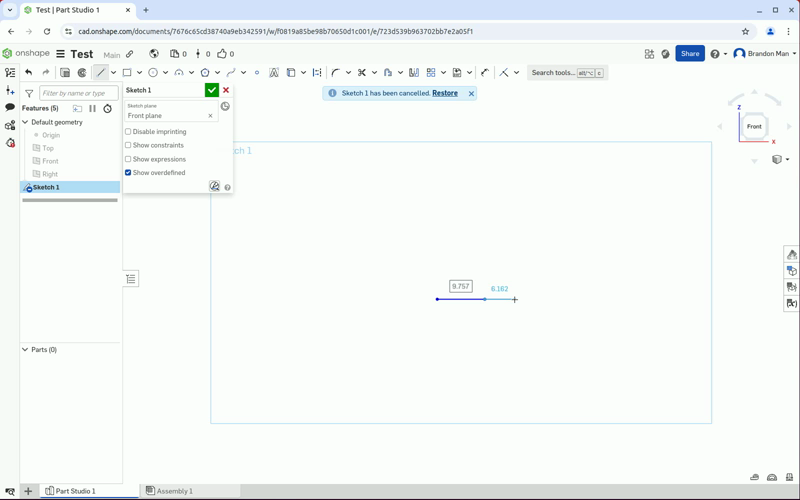
mouse_move(484, 247)
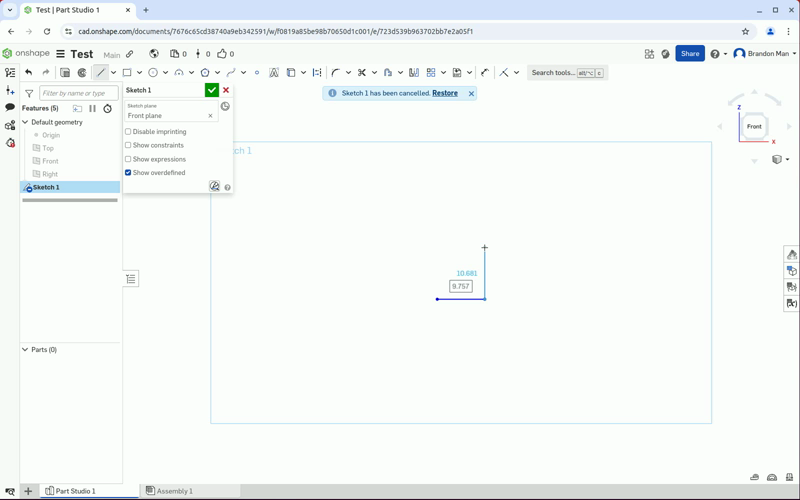
click(484, 247)
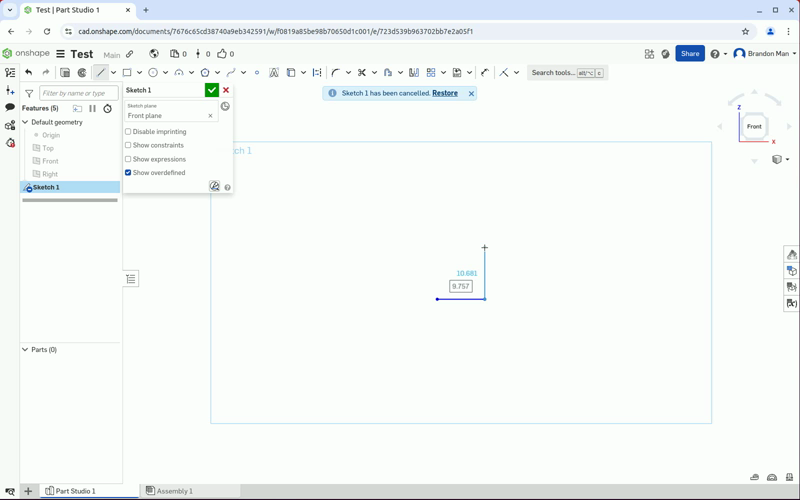
key_up(shift)
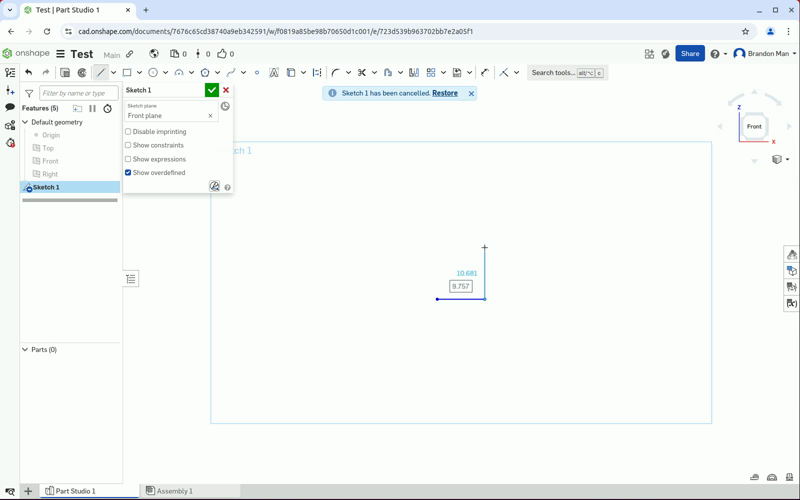
key_down(shift)
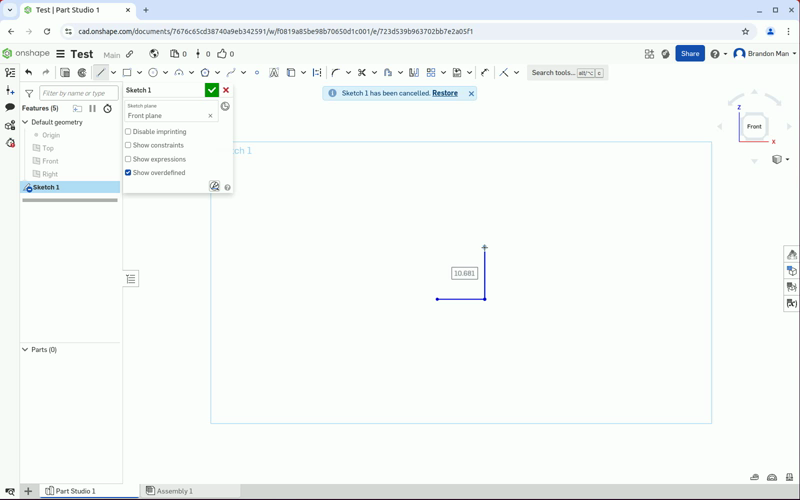
mouse_move(514, 247)
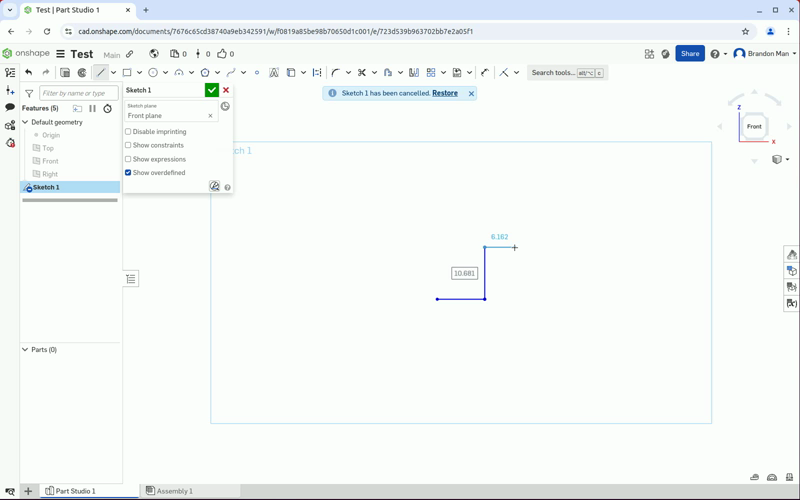
mouse_move(437, 247)
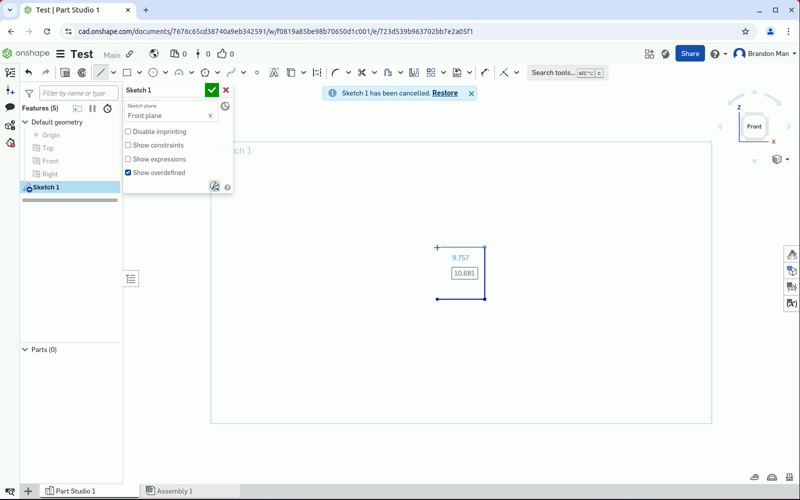
click(437, 247)
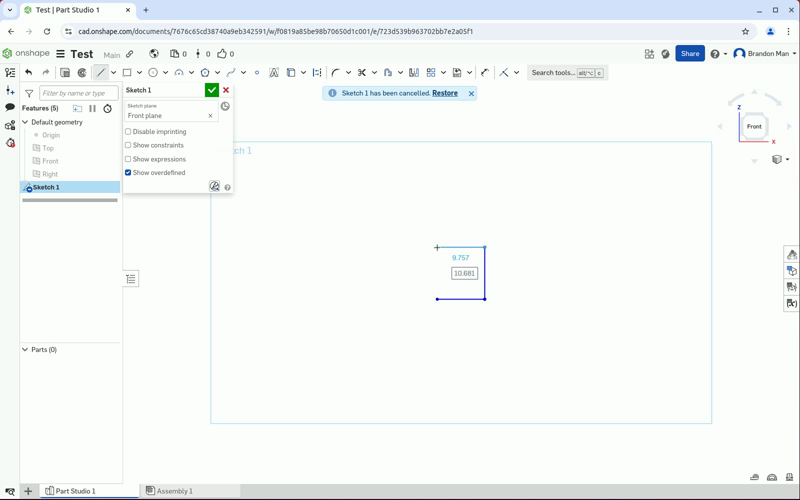
key_up(shift)
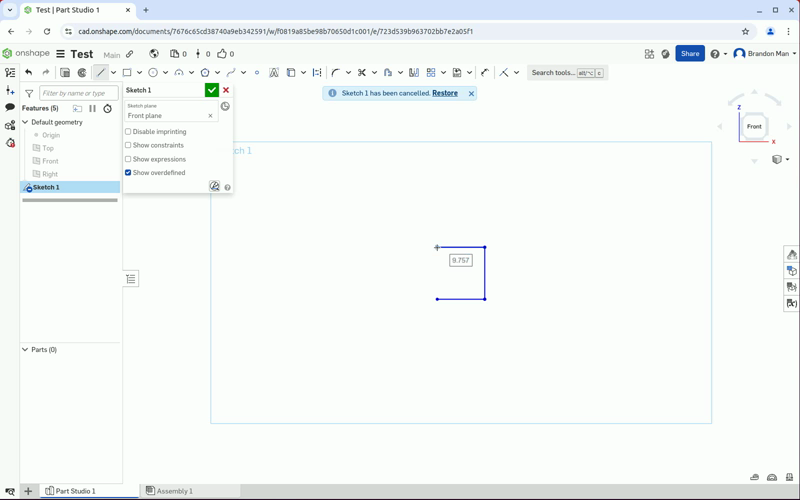
mouse_move(467, 247)
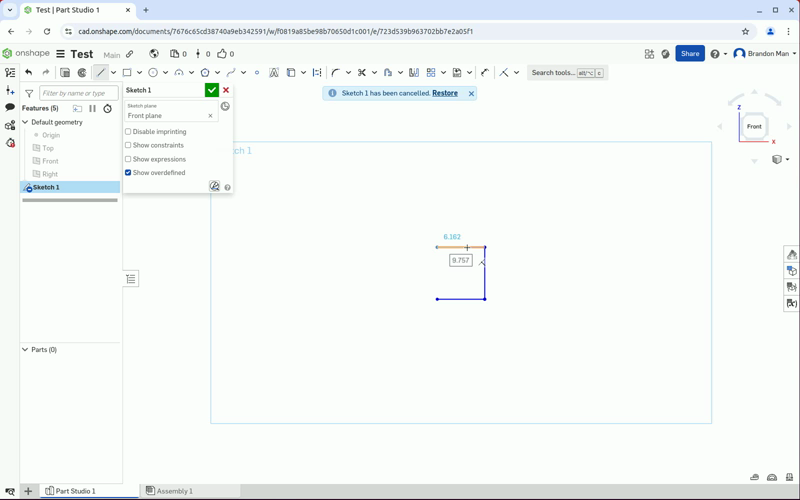
key_down(shift)
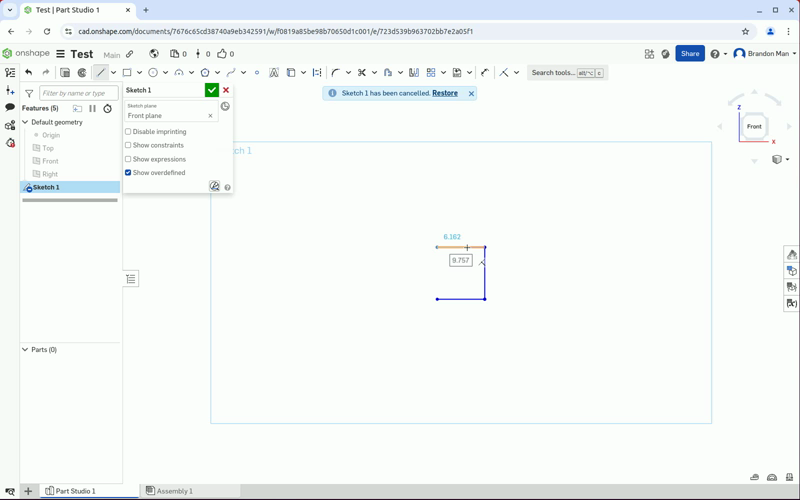
mouse_move(437, 299)
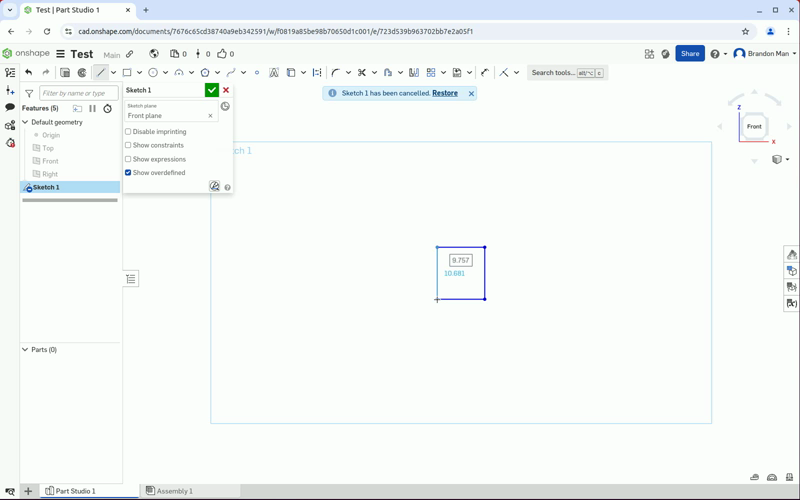
key_up(shift)
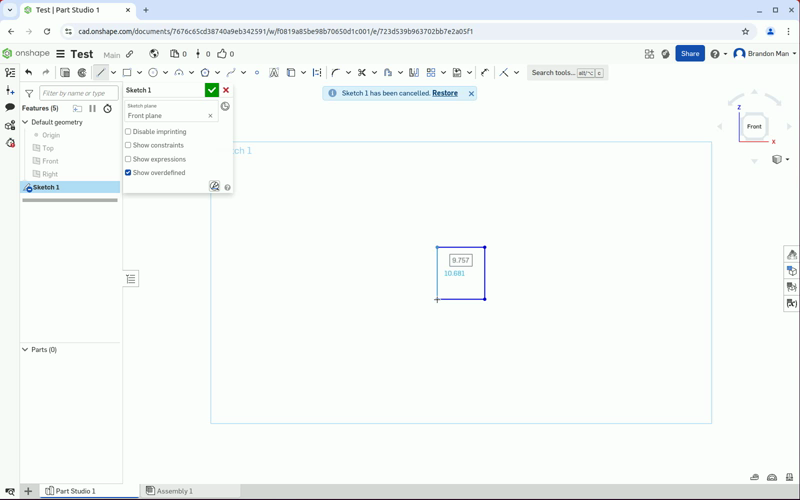
click(437, 299)
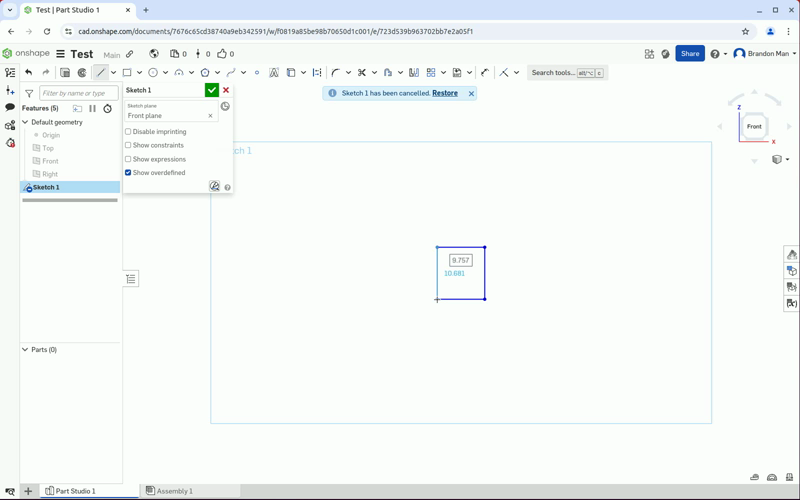
key(esc)
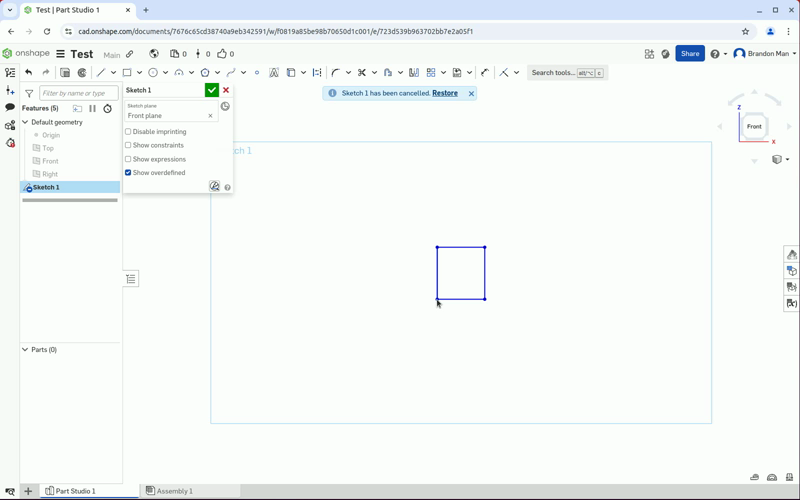
mouse_move(441, 293)
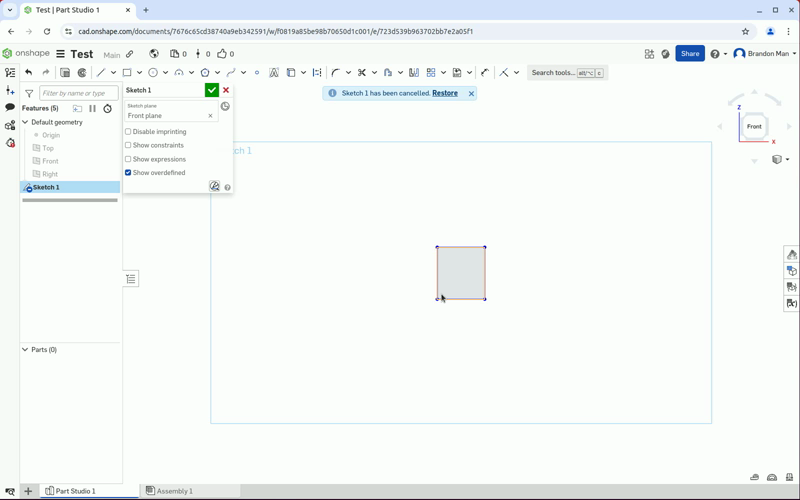
click(441, 293)
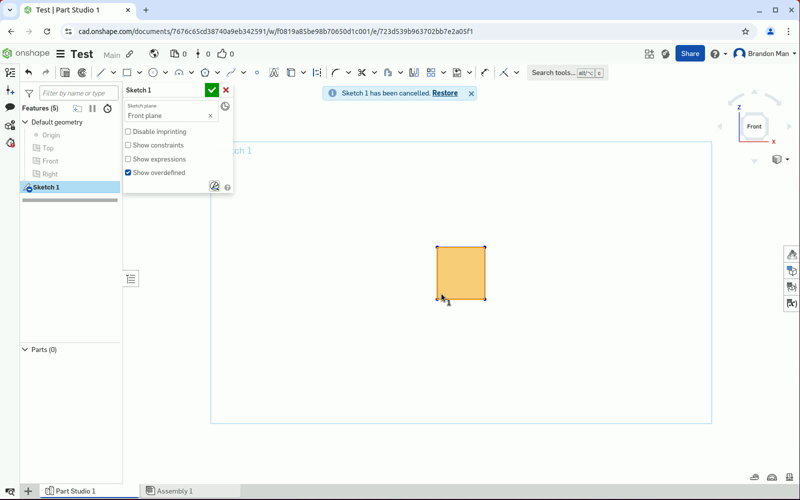
mouse_move(73, 352)
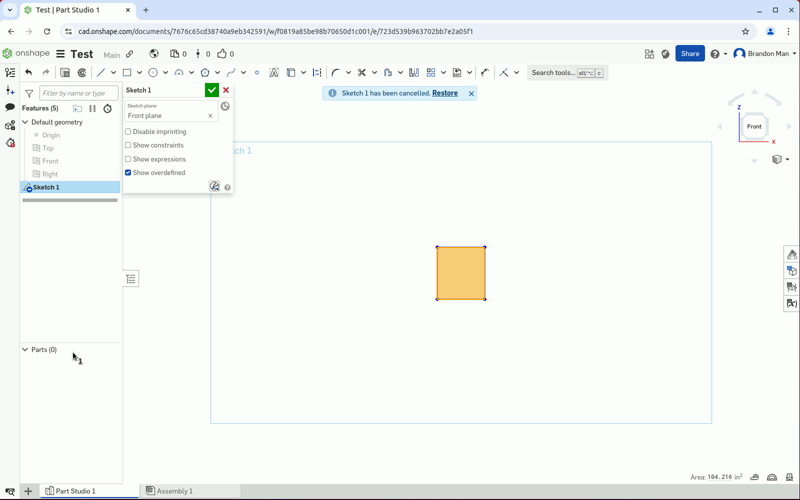
key(shift+y)
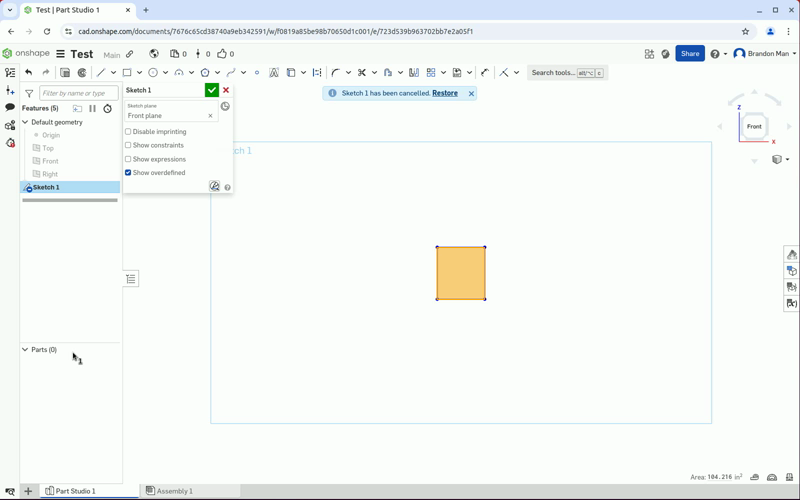
key(shift+e)
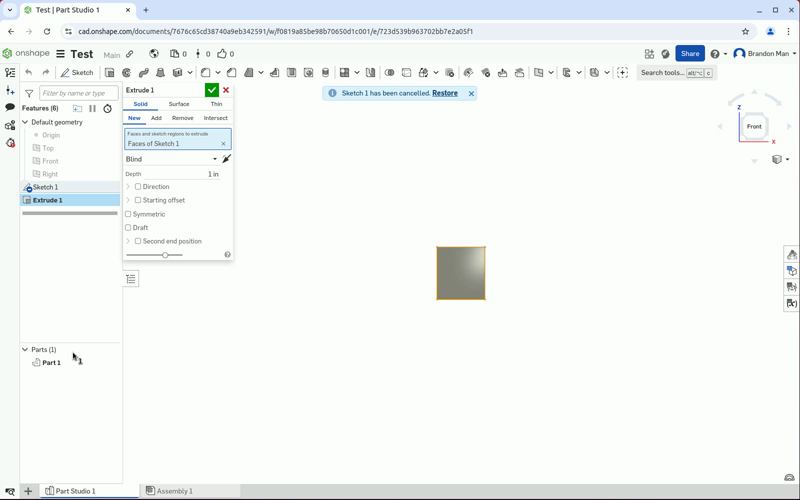
mouse_move(143, 106)
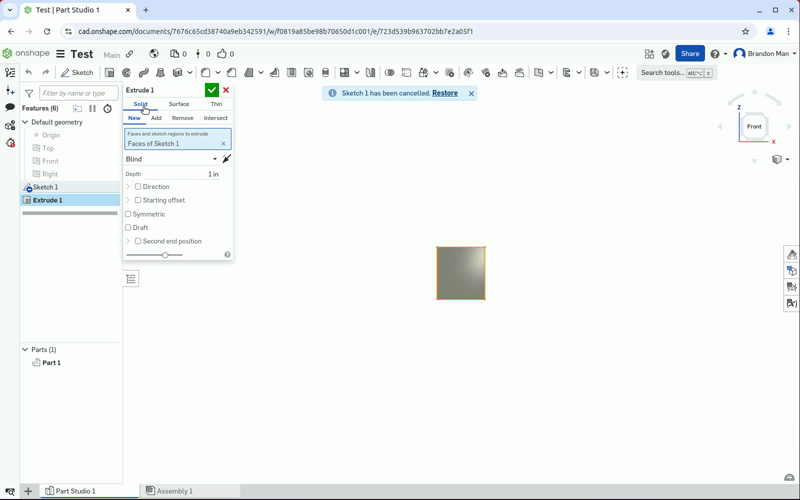
click(143, 106)
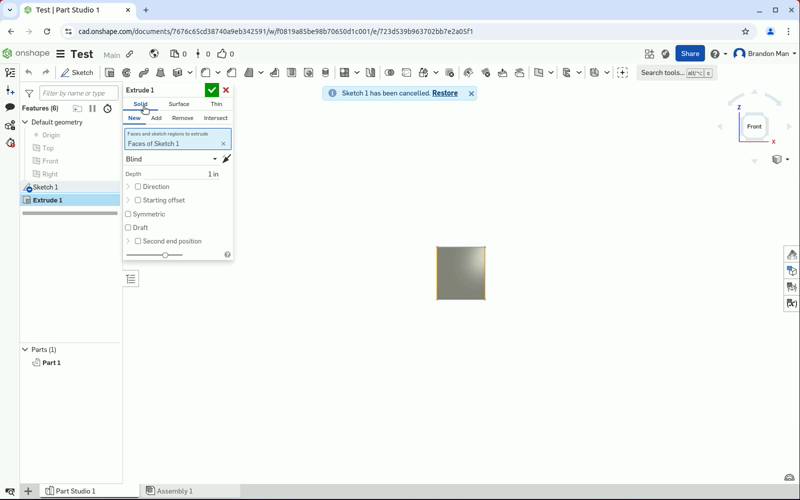
mouse_move(137, 120)
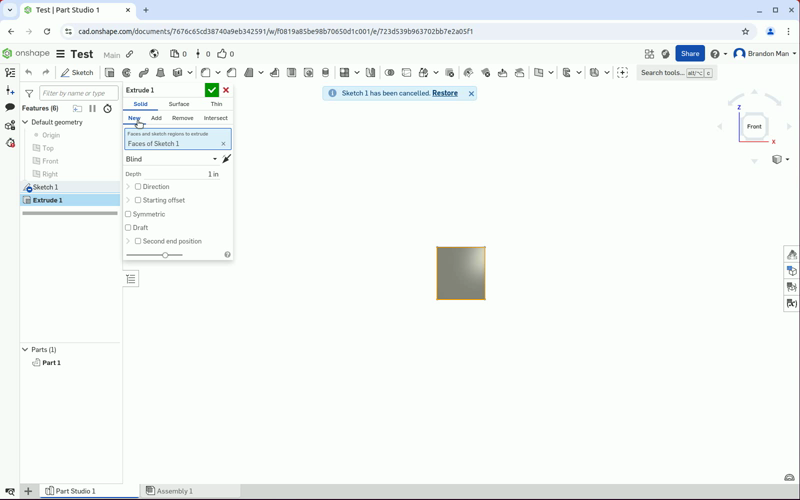
click(137, 120)
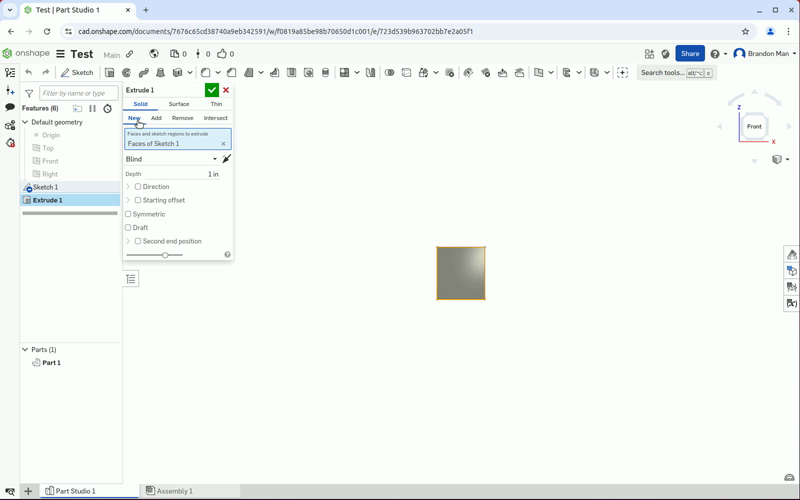
key(tab, 4)
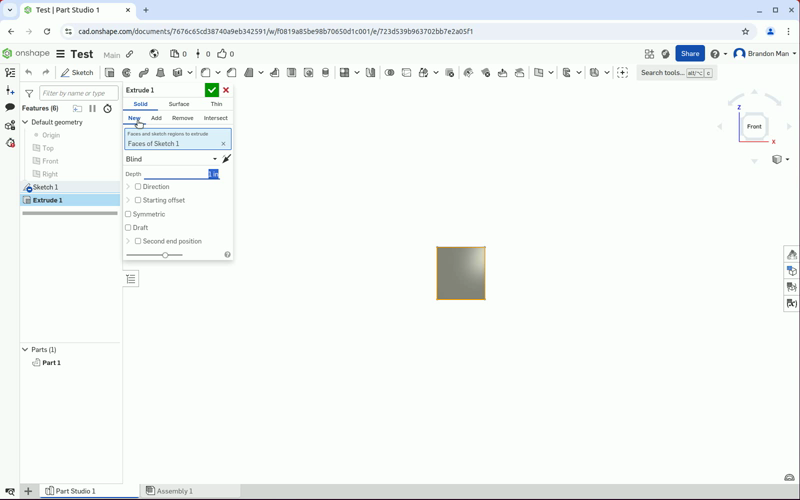
text(0.241)
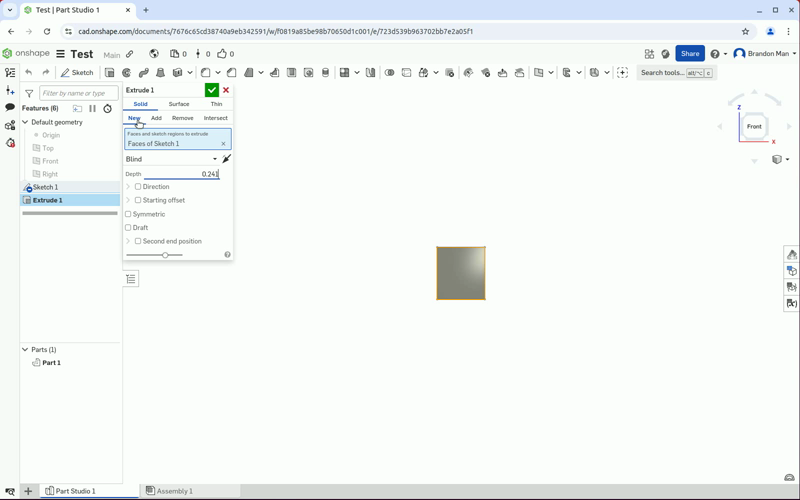
key(enter)
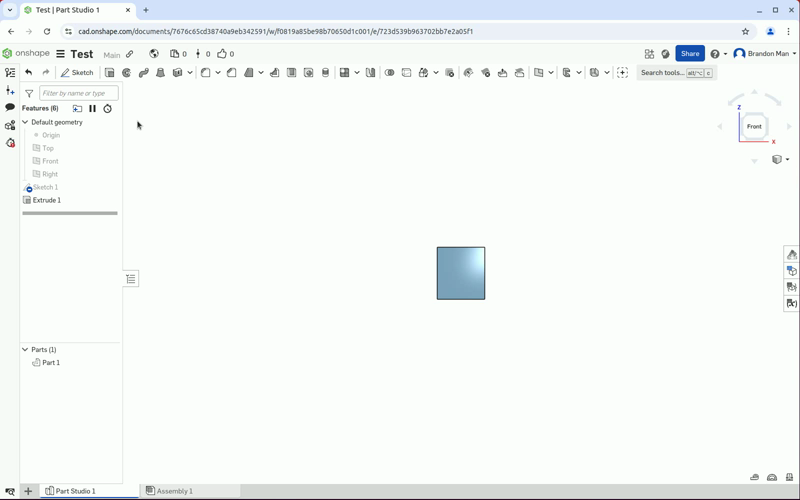
key(shift+h)
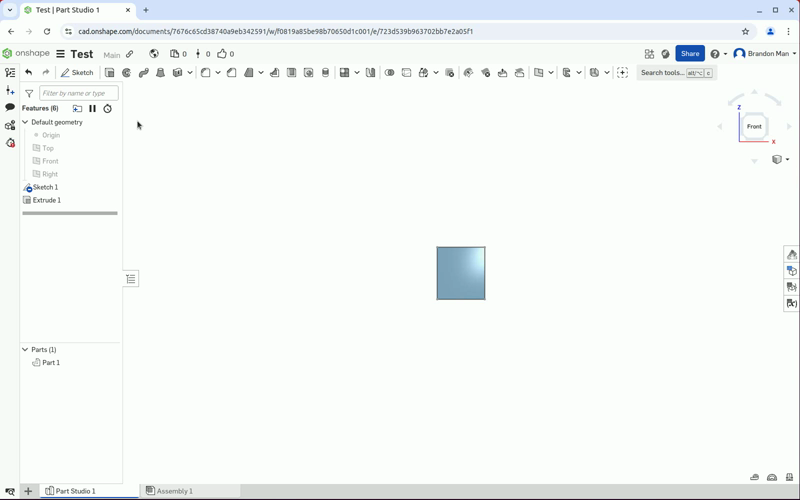
key(shift+h)
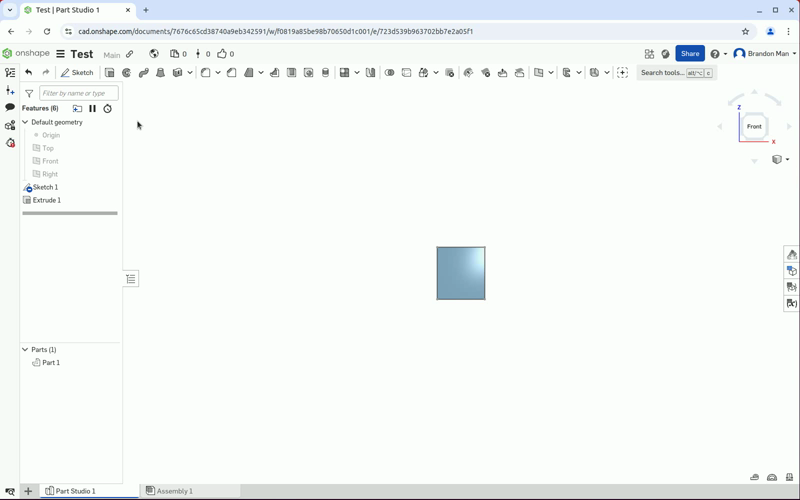
mouse_move(73, 189)
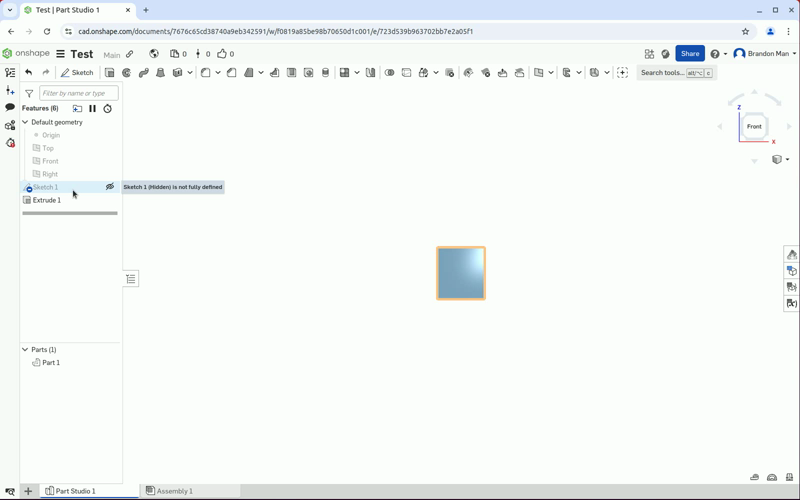
click(73, 189)
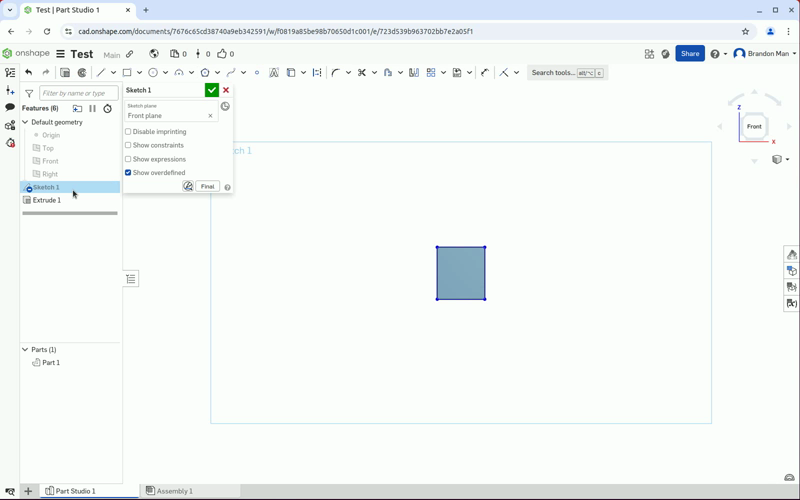
mouse_move(229, 92)
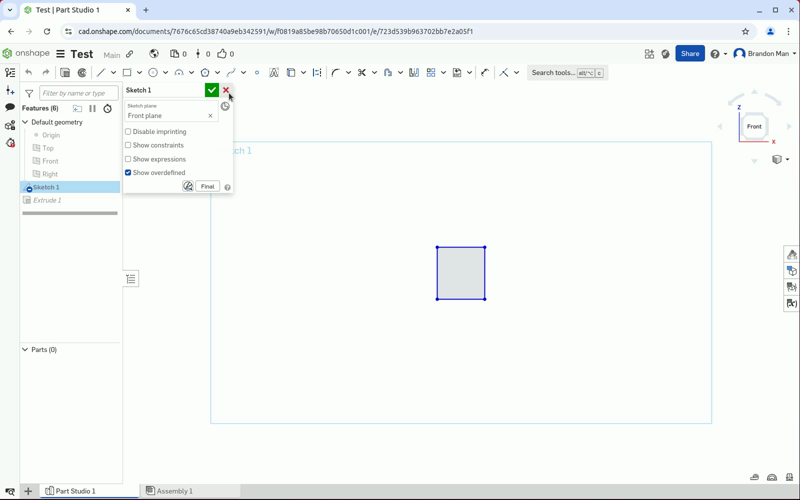
click(229, 92)
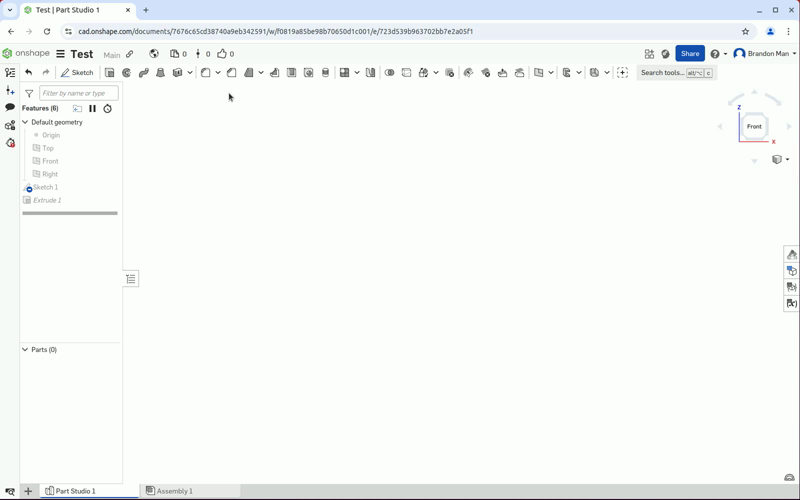
mouse_move(73, 352)
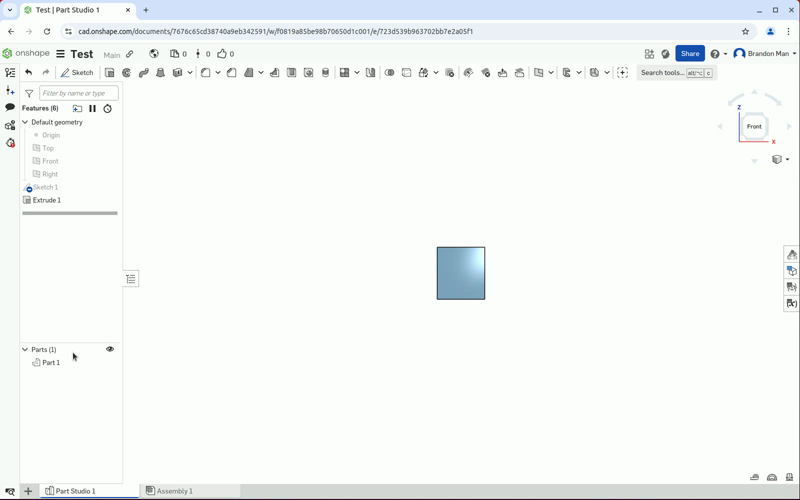
key(y)
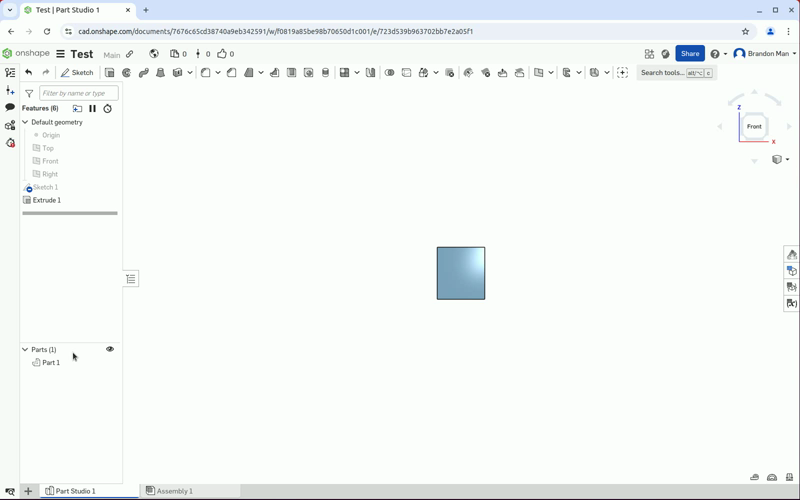
key(shift+p)
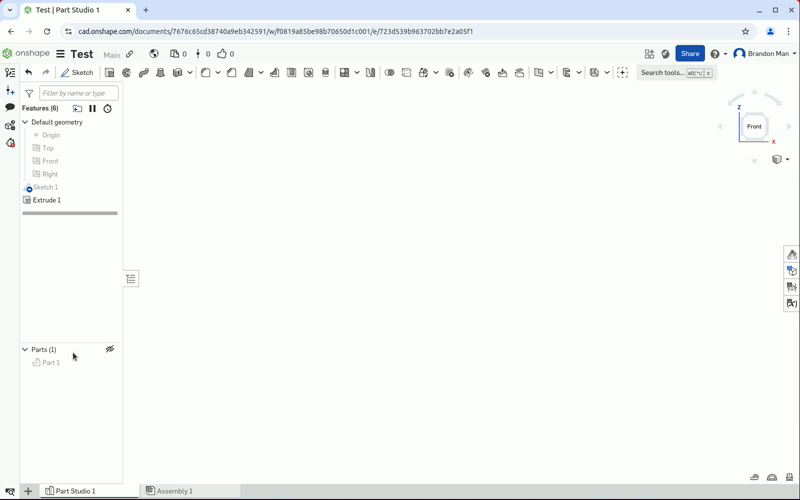
key(space)
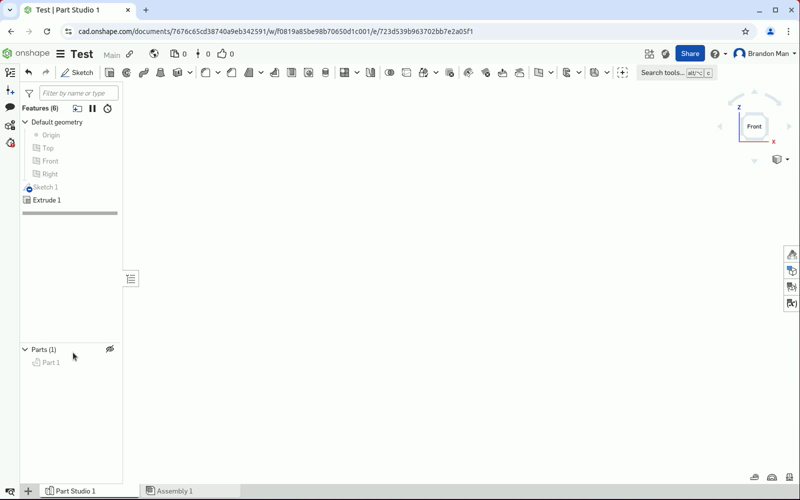
key_down(shift)
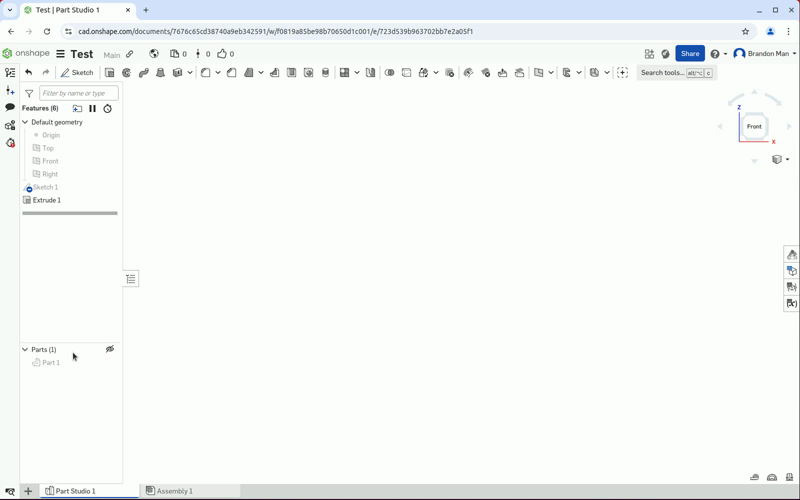
key(left)
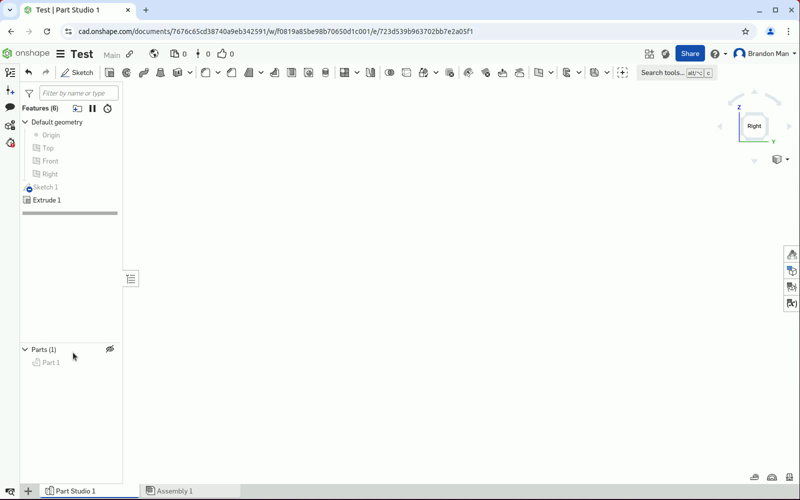
key_up(shift)
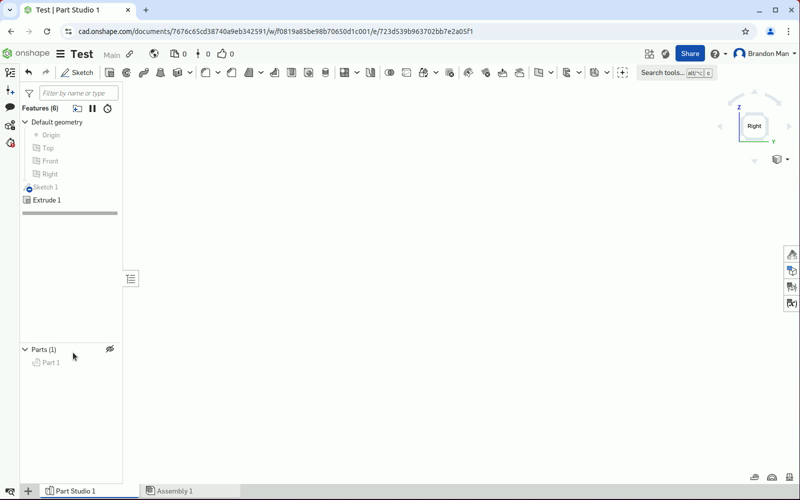
mouse_move(73, 352)
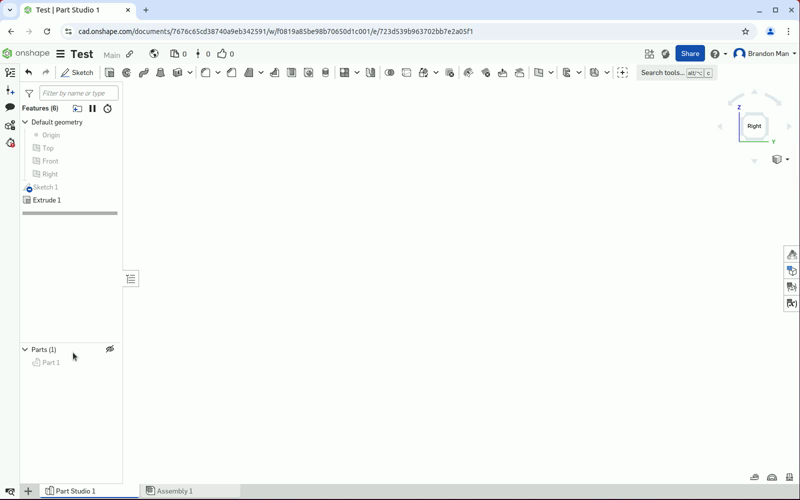
key(shift+y)
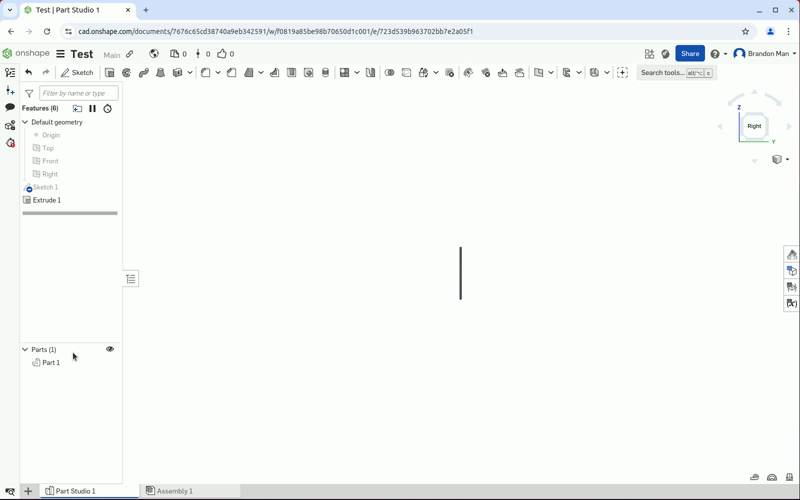
mouse_move(541, 75)
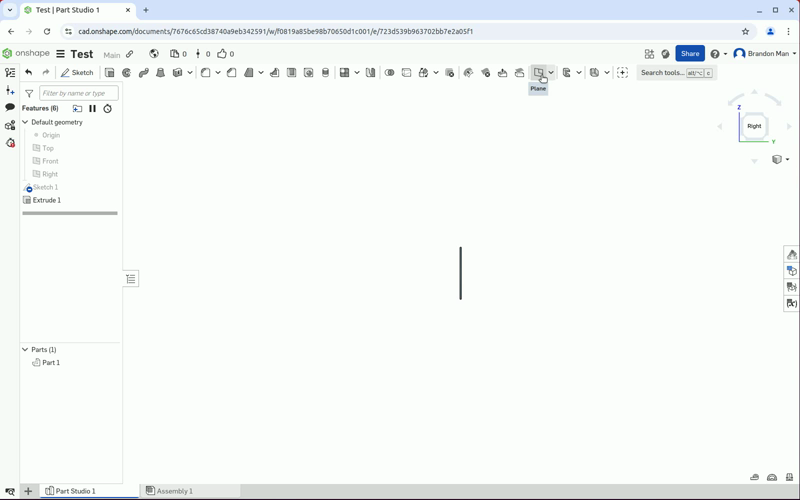
click(541, 75)
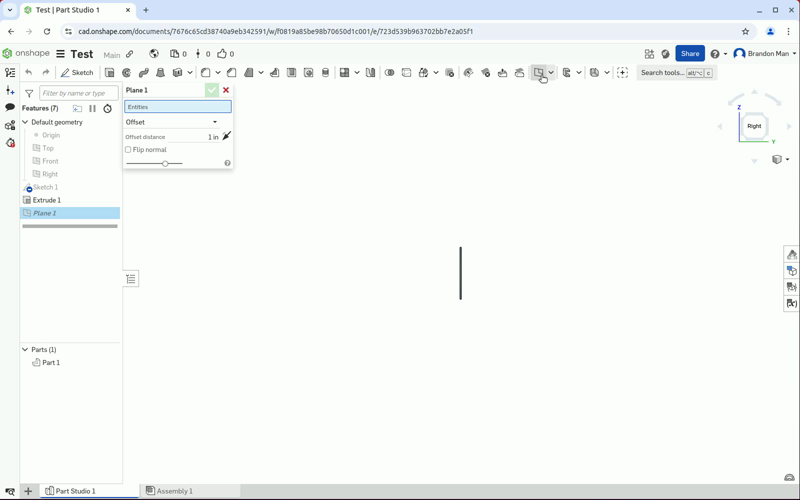
mouse_move(73, 176)
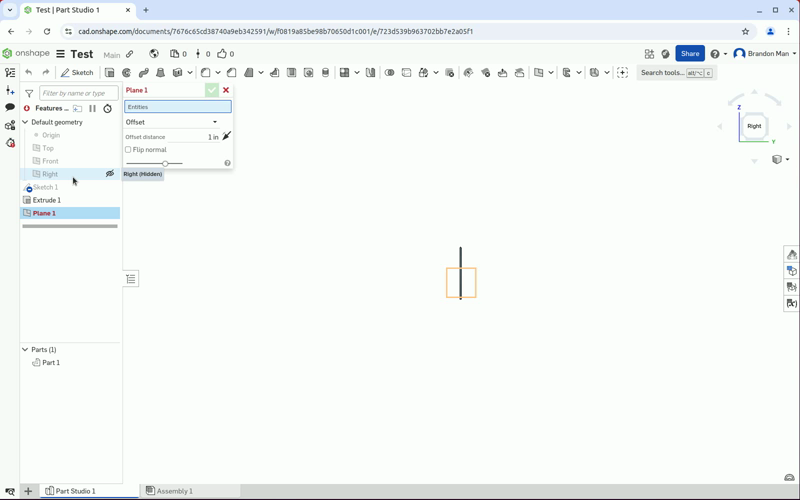
click(73, 176)
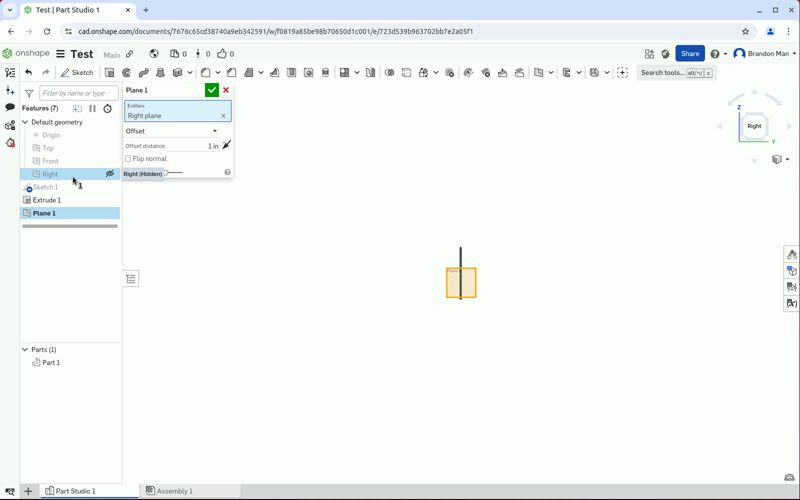
key(tab, 2)
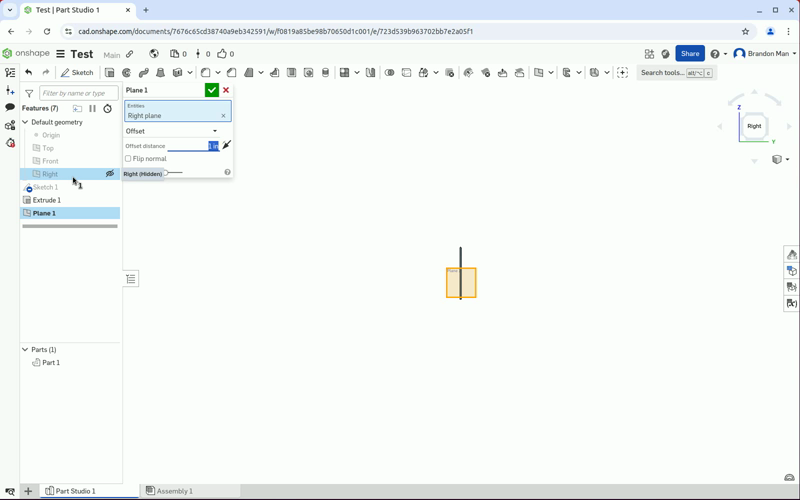
text(4.807)
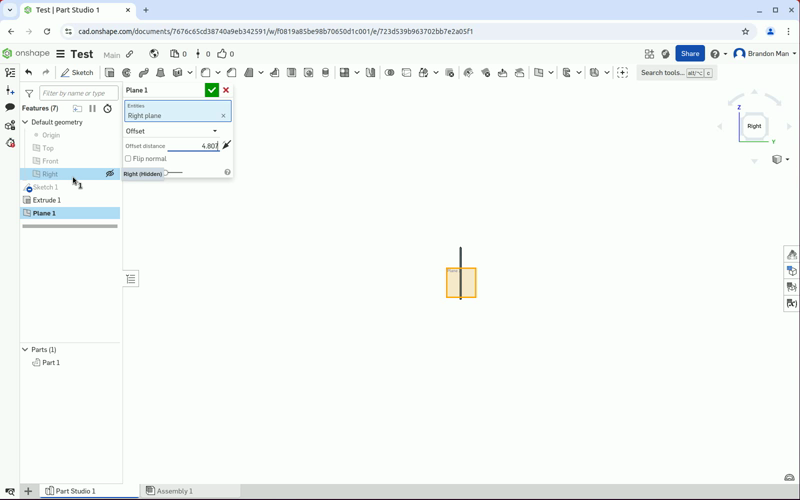
key(enter, 2)
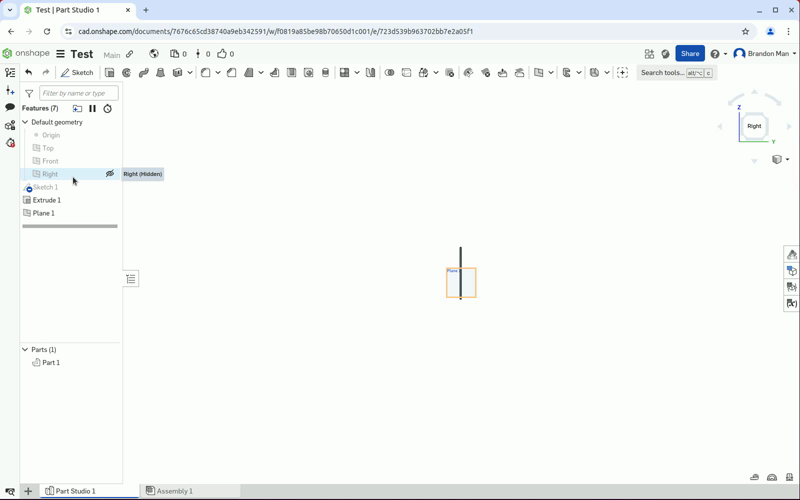
key(shift+s)
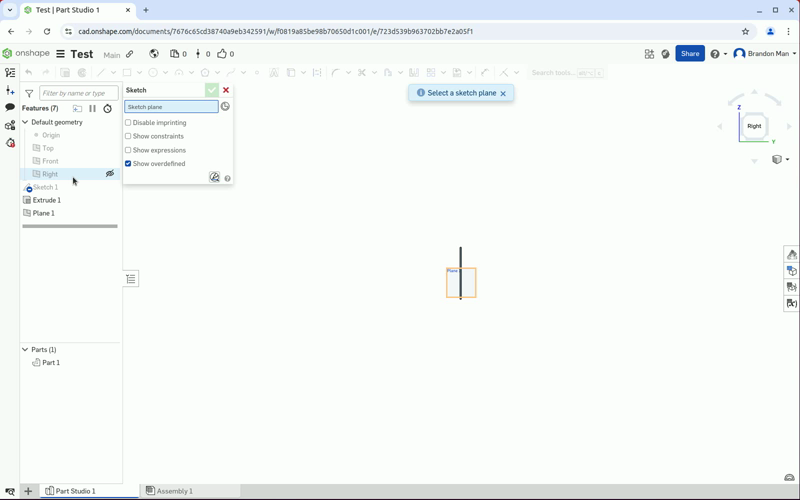
mouse_move(73, 215)
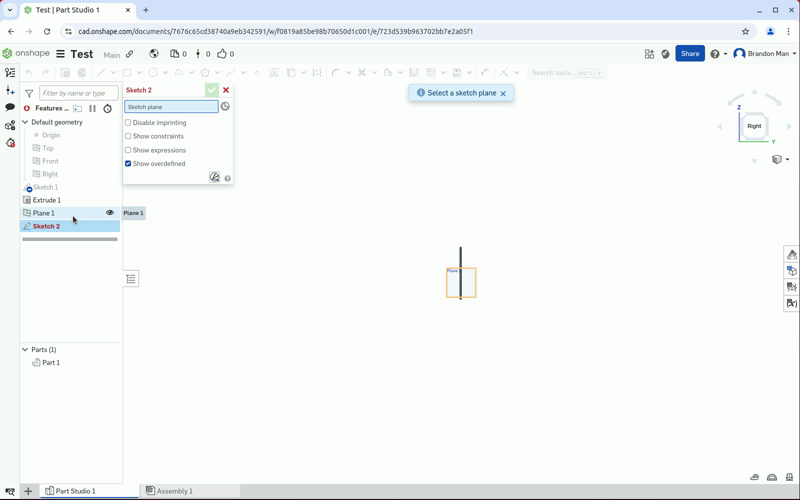
click(73, 215)
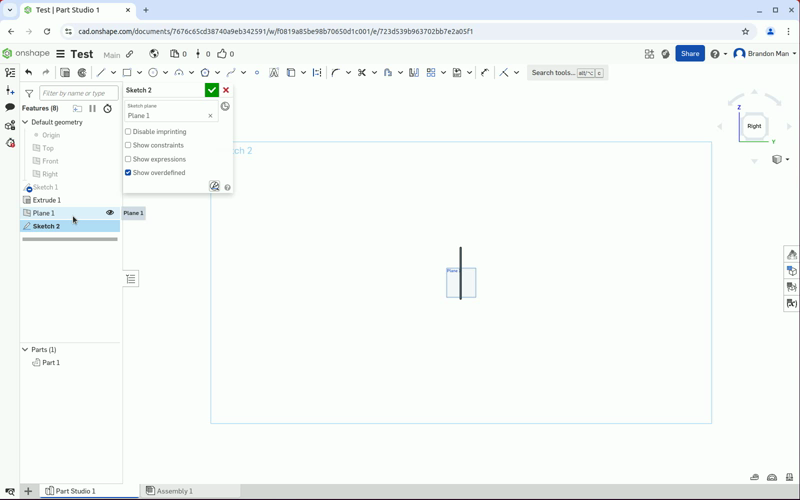
mouse_move(73, 352)
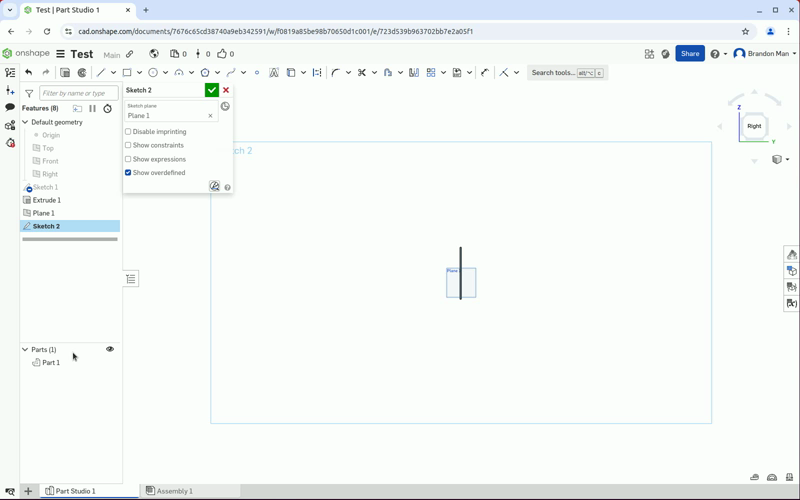
key(y)
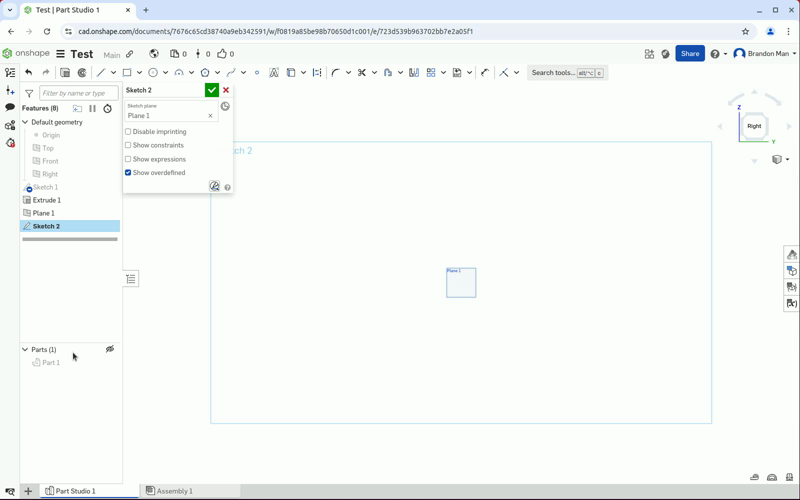
key(l)
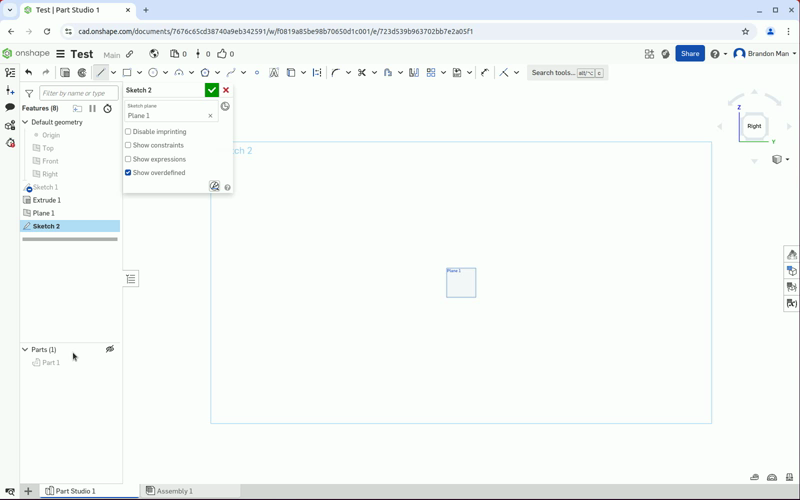
key_down(shift)
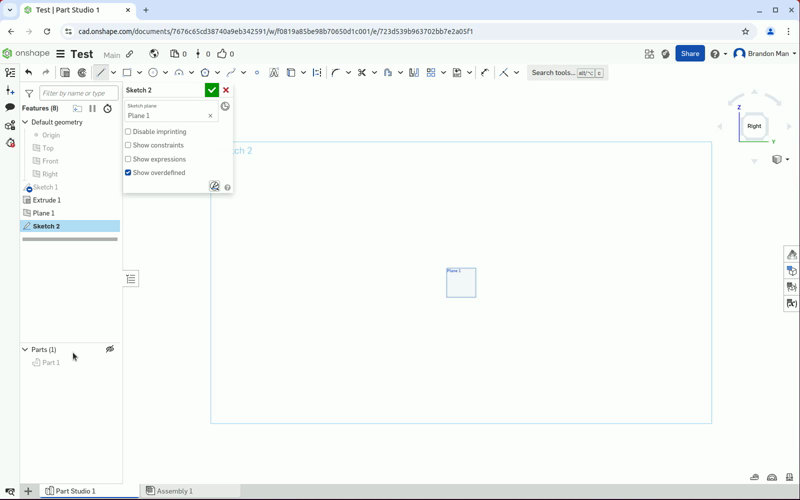
mouse_move(459, 299)
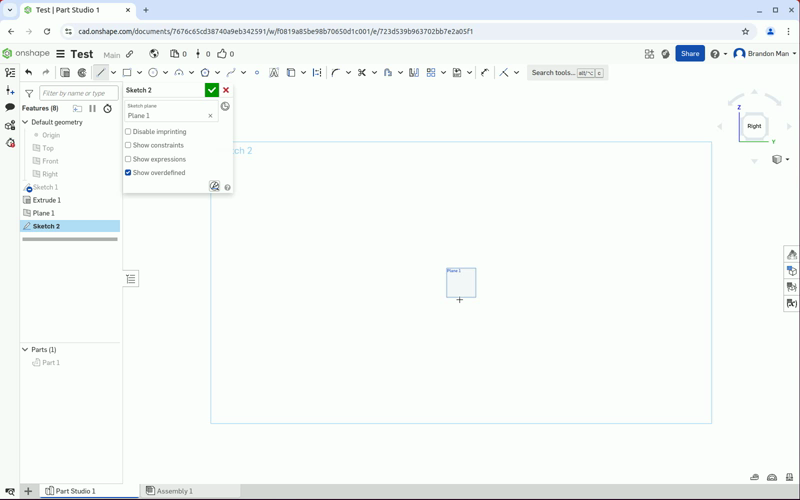
click(459, 299)
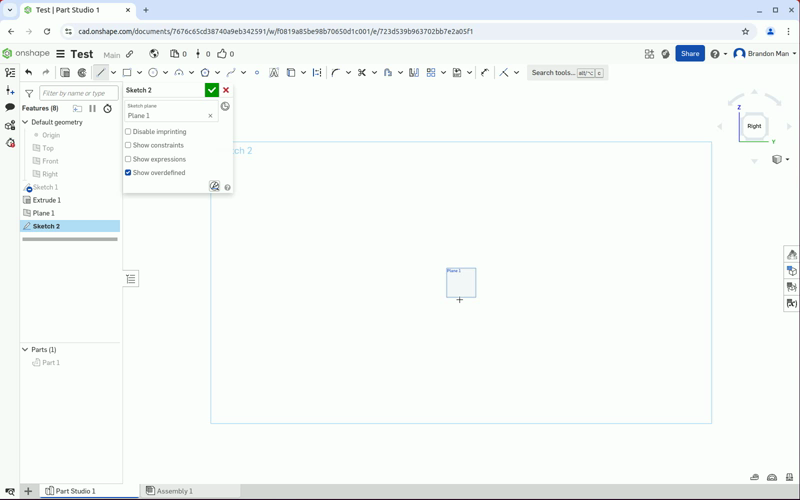
key_up(shift)
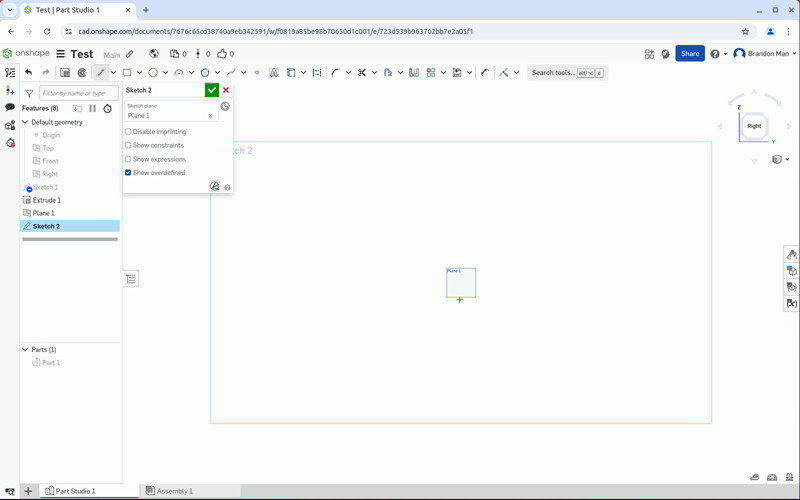
key_down(shift)
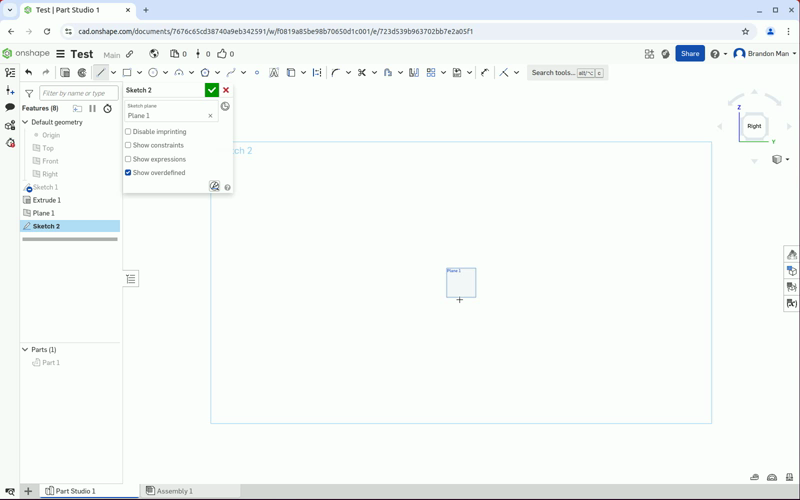
mouse_move(489, 299)
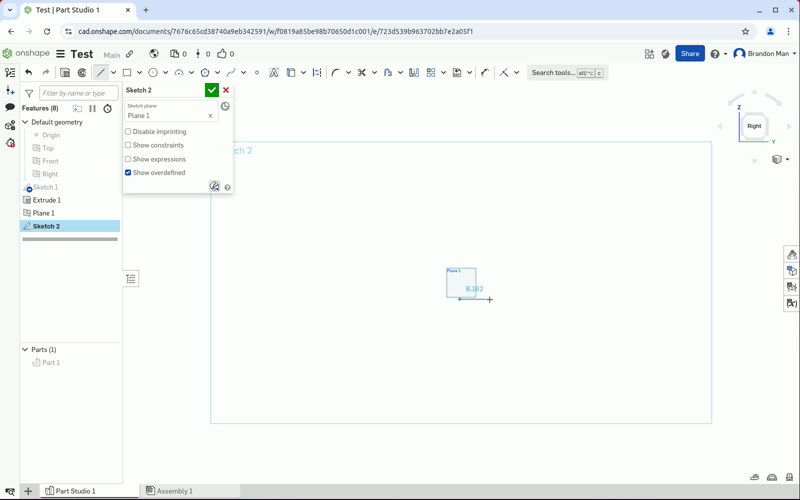
mouse_move(460, 299)
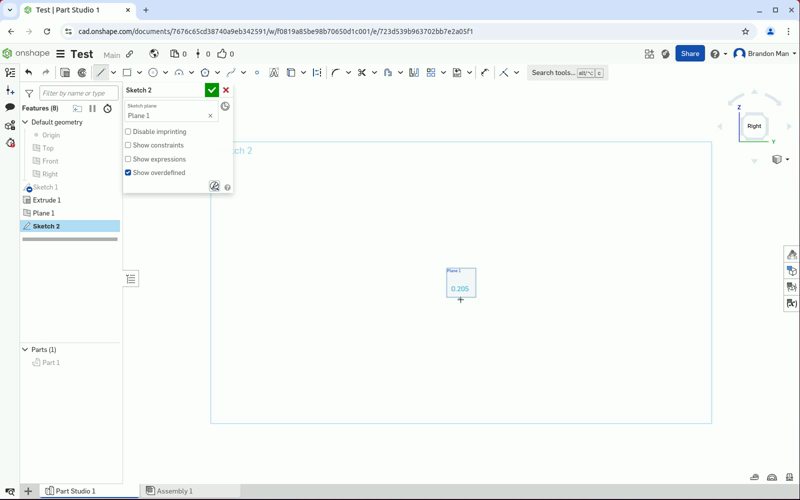
scroll(6)
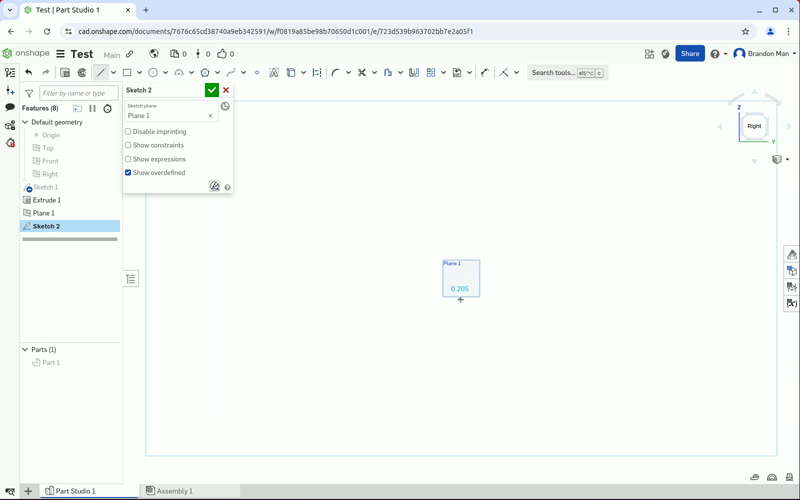
scroll(6)
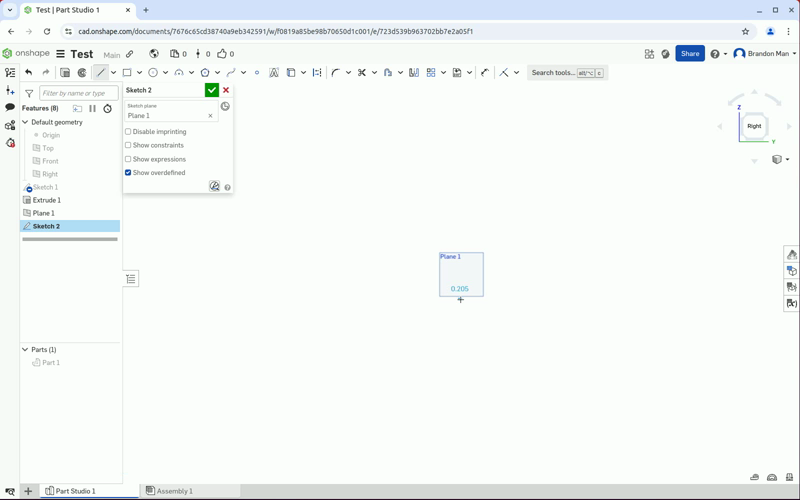
scroll(6)
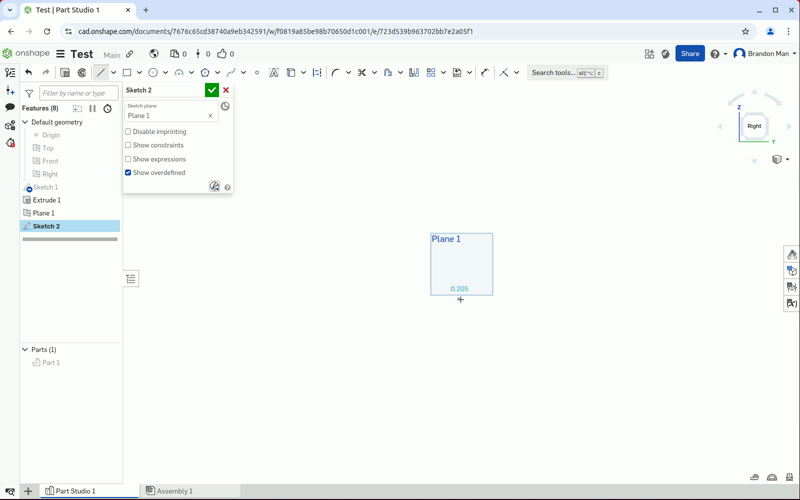
scroll(6)
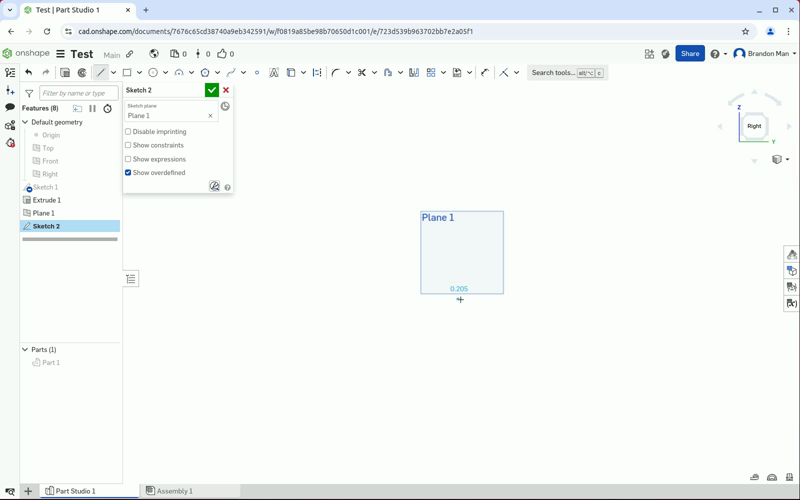
scroll(6)
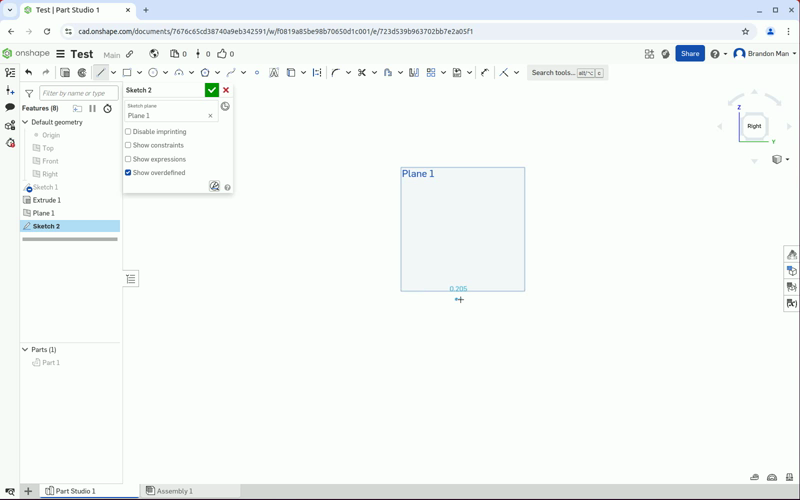
scroll(6)
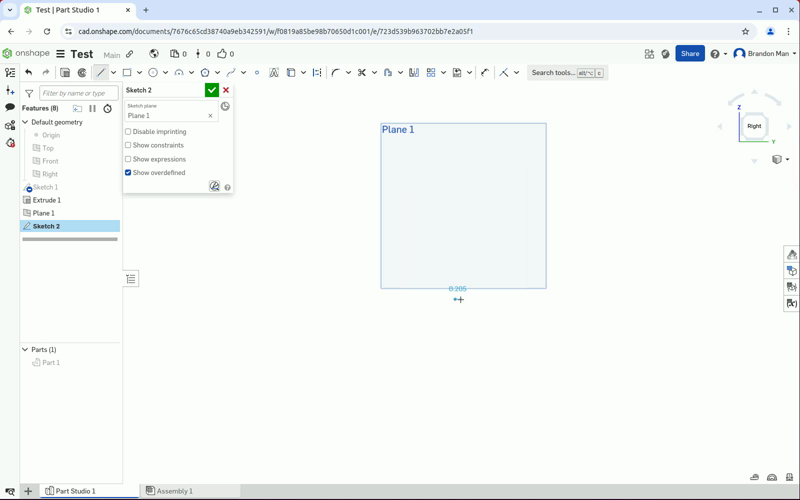
scroll(6)
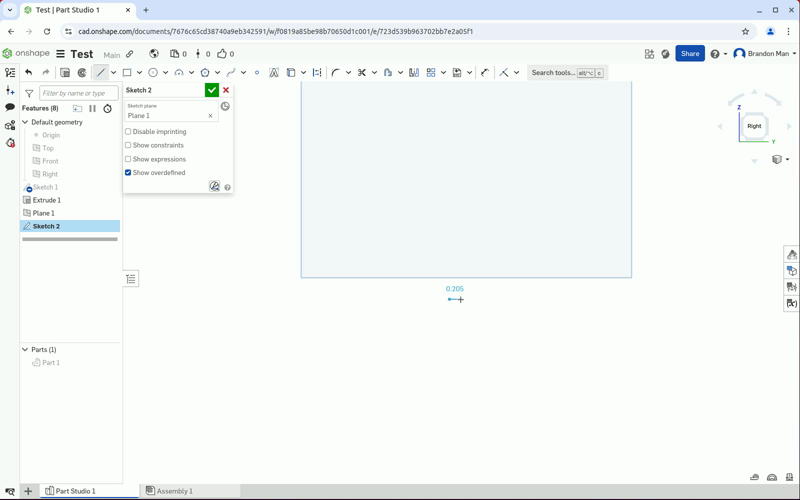
click(460, 299)
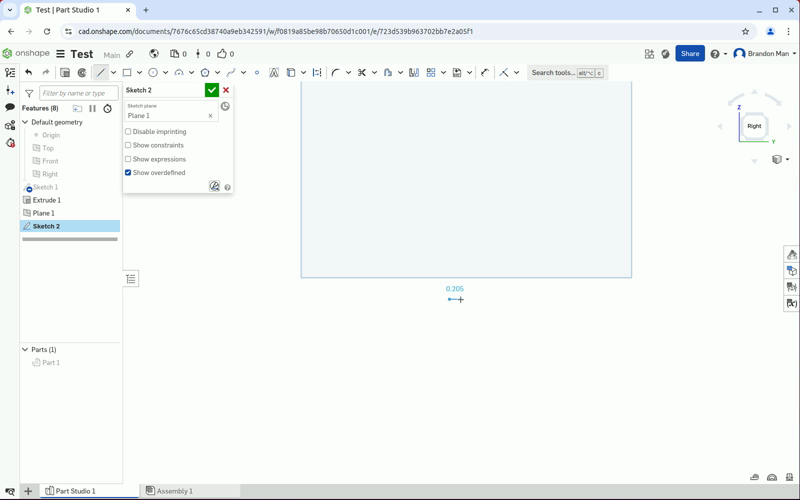
scroll(-6)
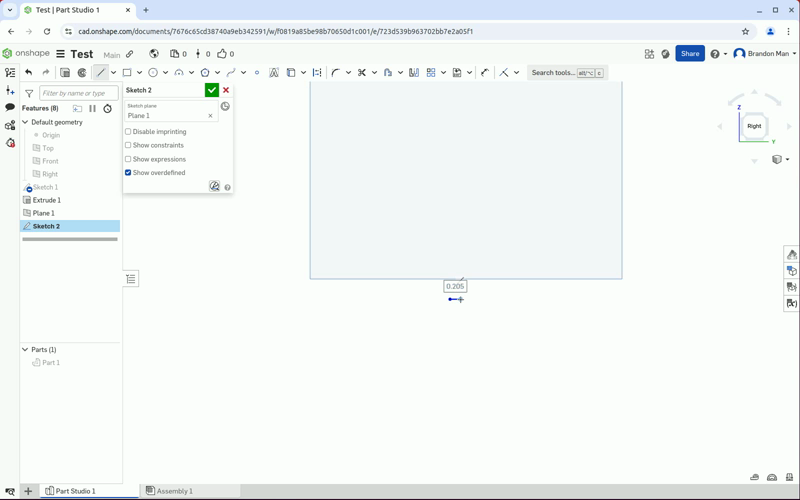
scroll(-6)
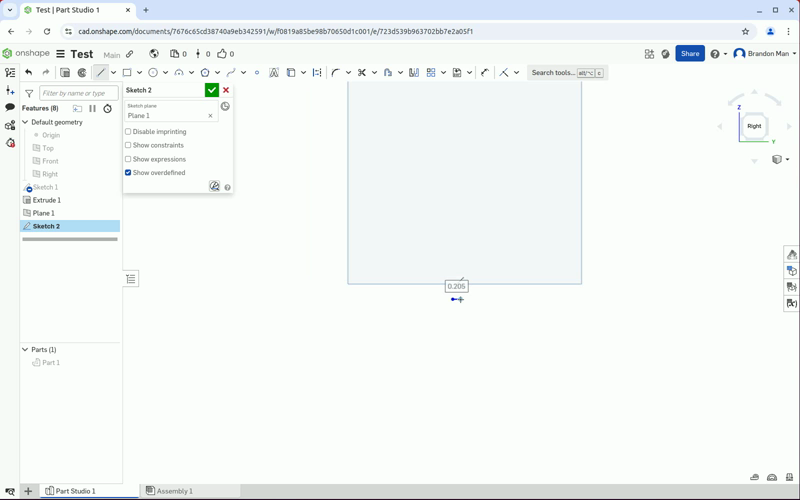
scroll(-6)
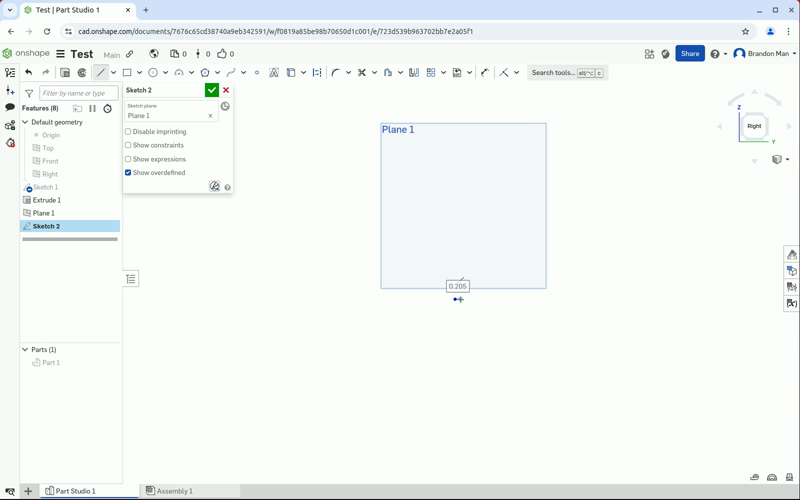
scroll(-6)
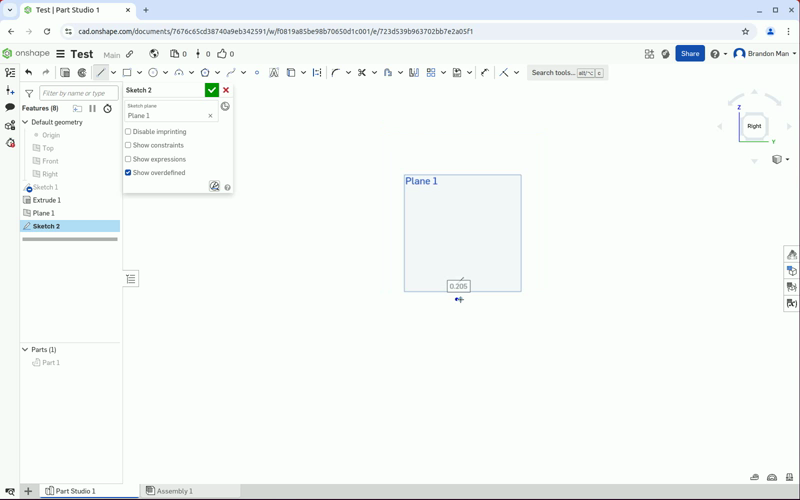
scroll(-6)
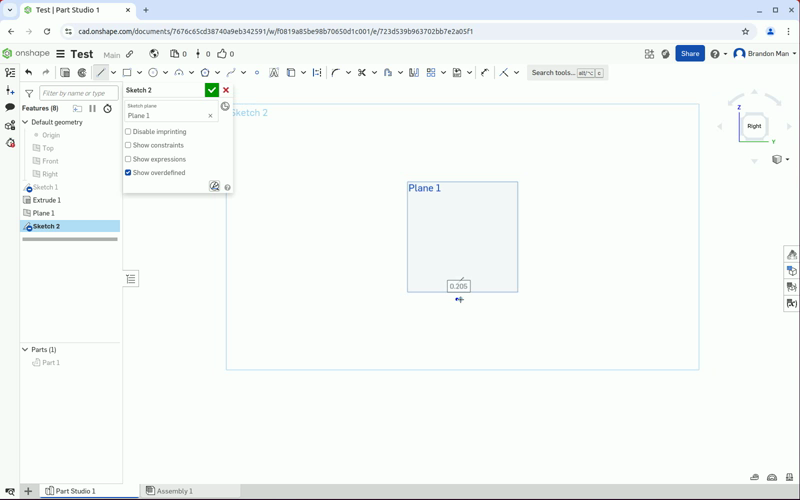
scroll(-6)
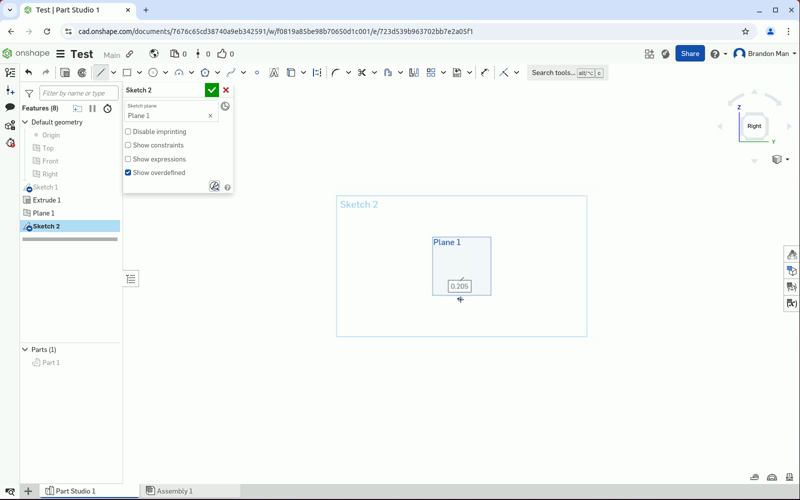
scroll(-6)
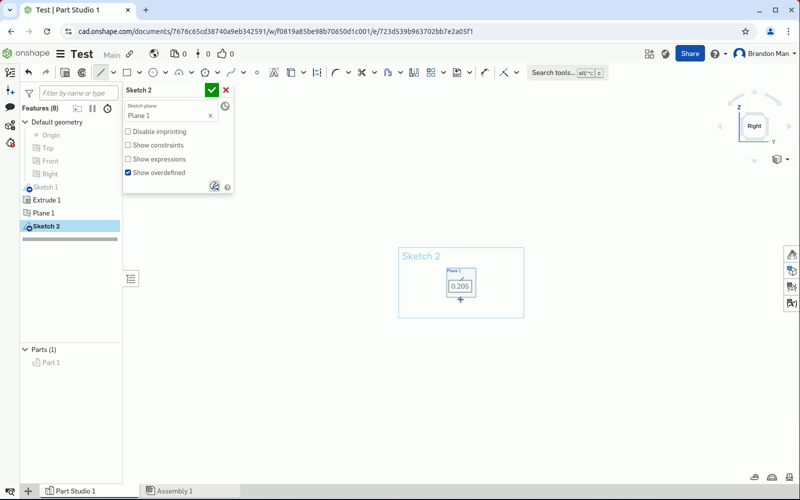
key_up(shift)
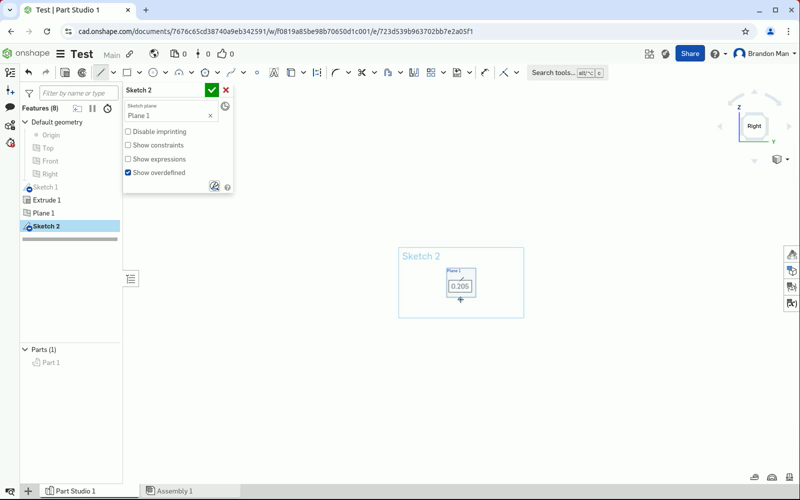
key_down(shift)
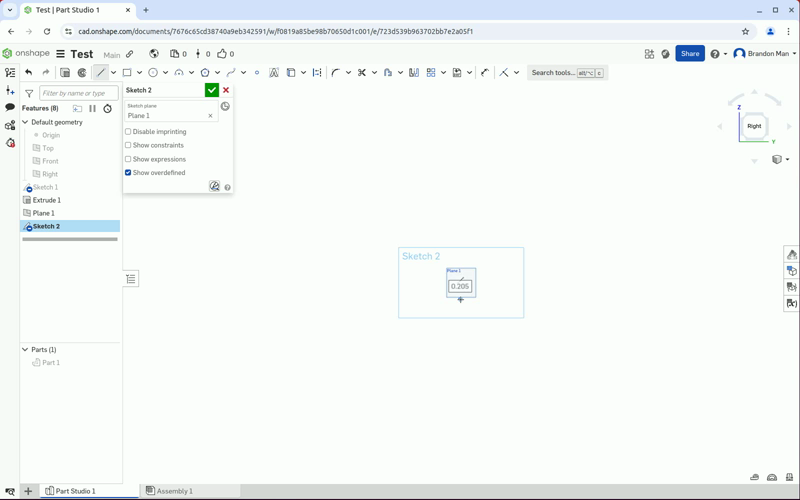
mouse_move(490, 299)
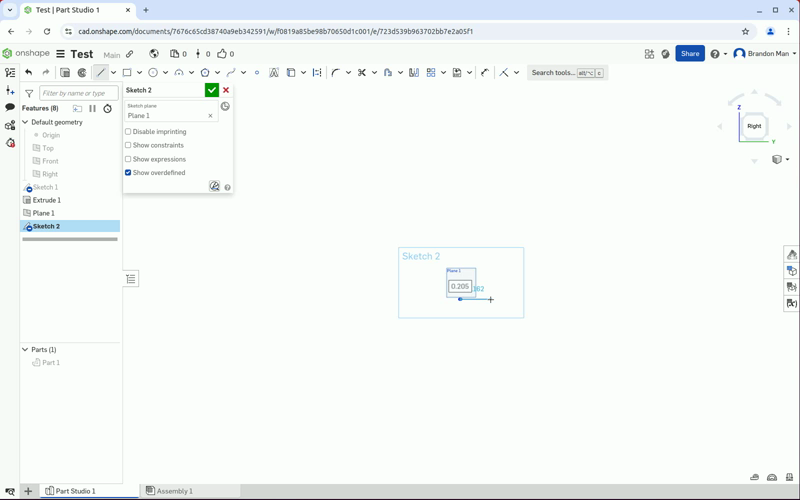
mouse_move(460, 247)
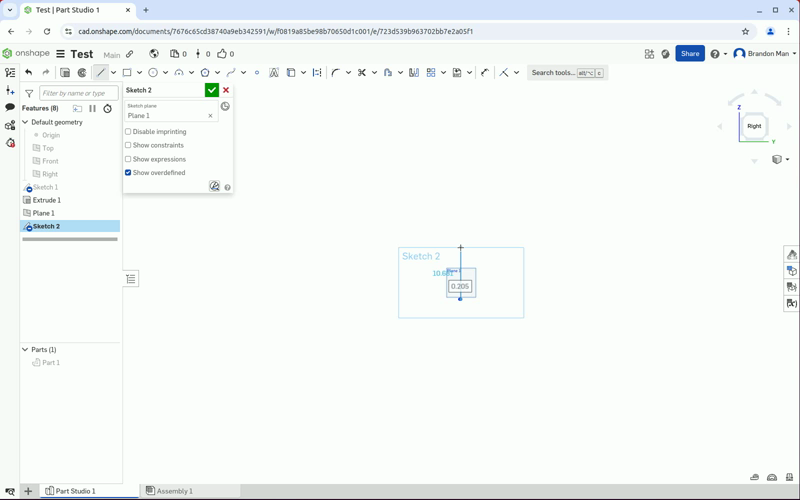
click(460, 247)
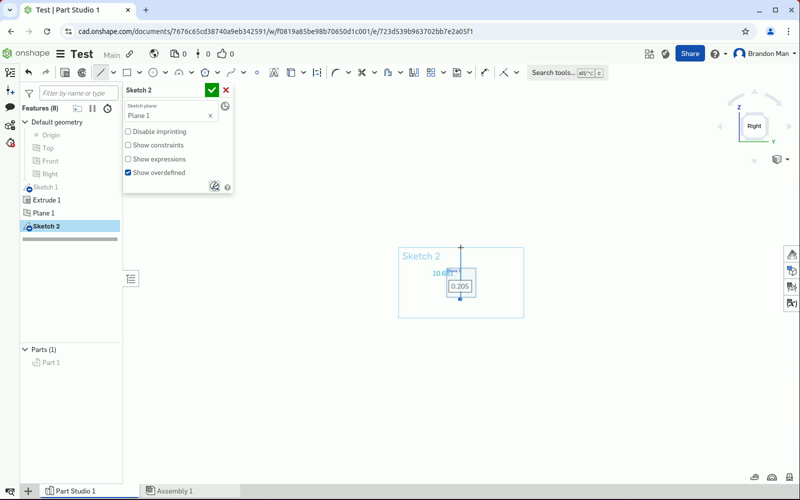
key_up(shift)
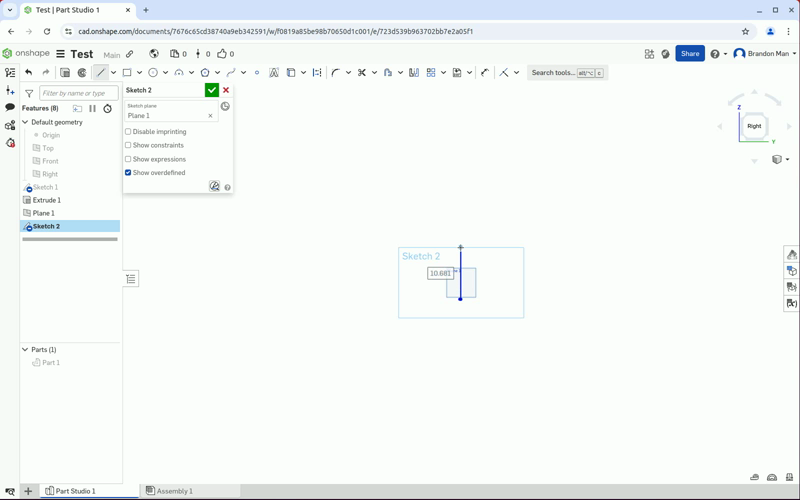
key_down(shift)
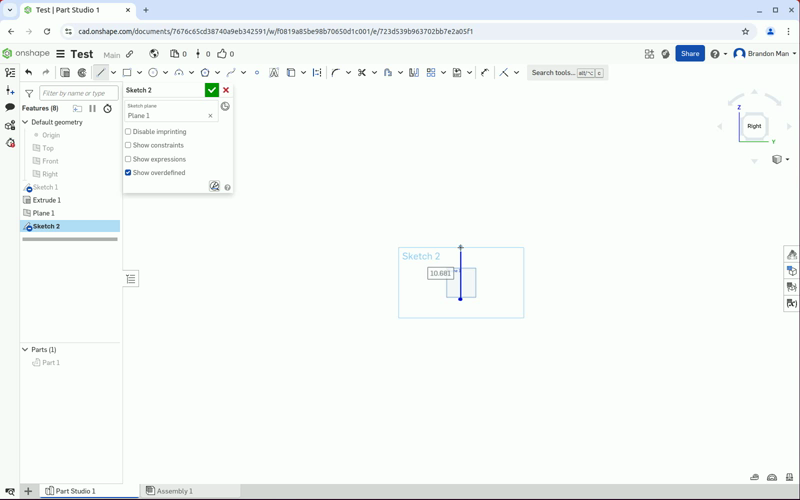
mouse_move(490, 247)
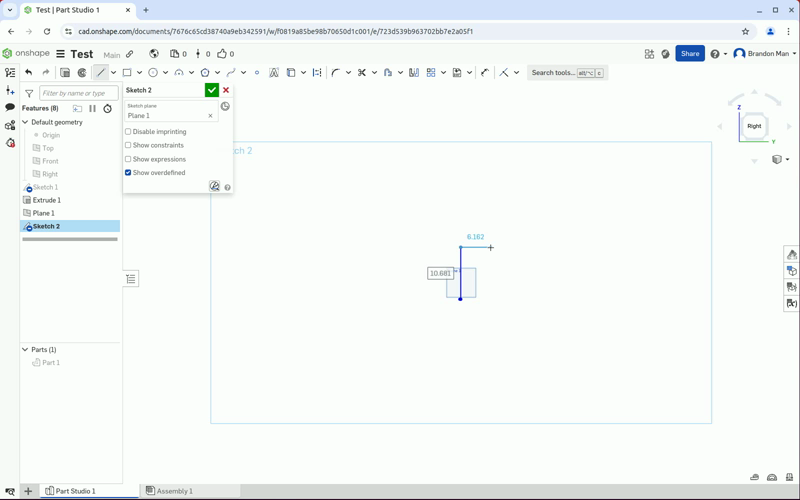
mouse_move(459, 247)
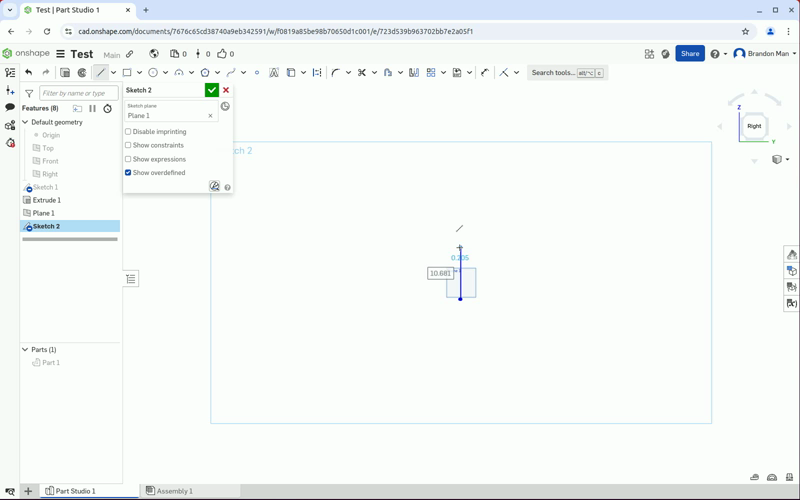
scroll(6)
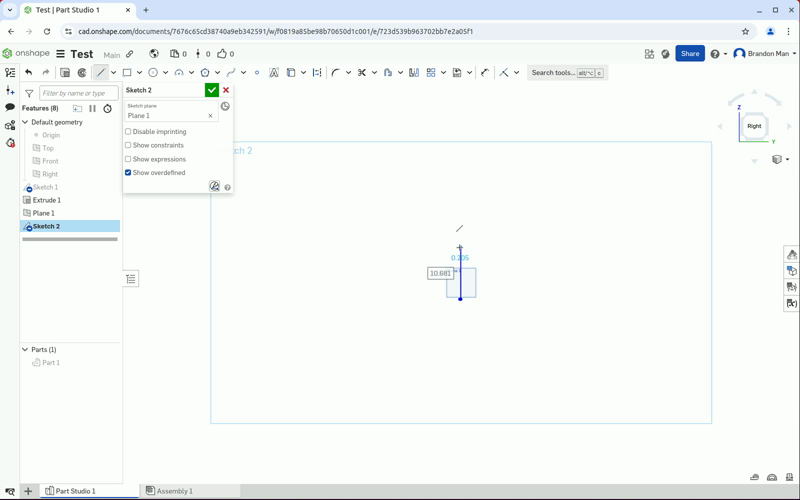
scroll(6)
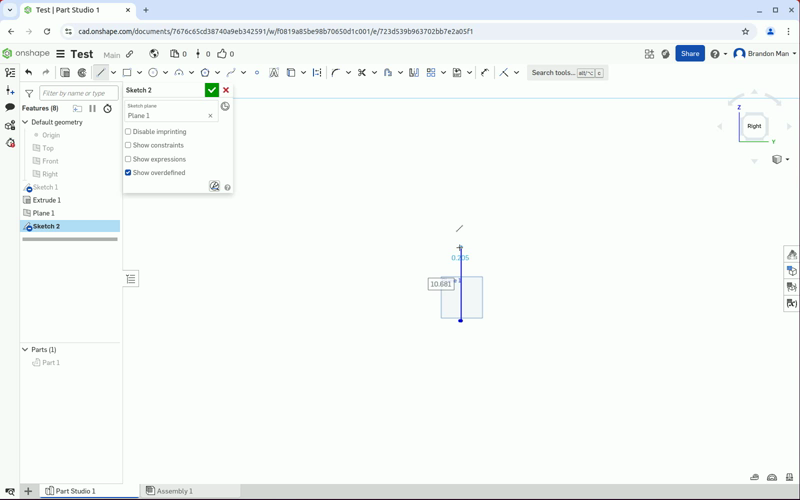
scroll(6)
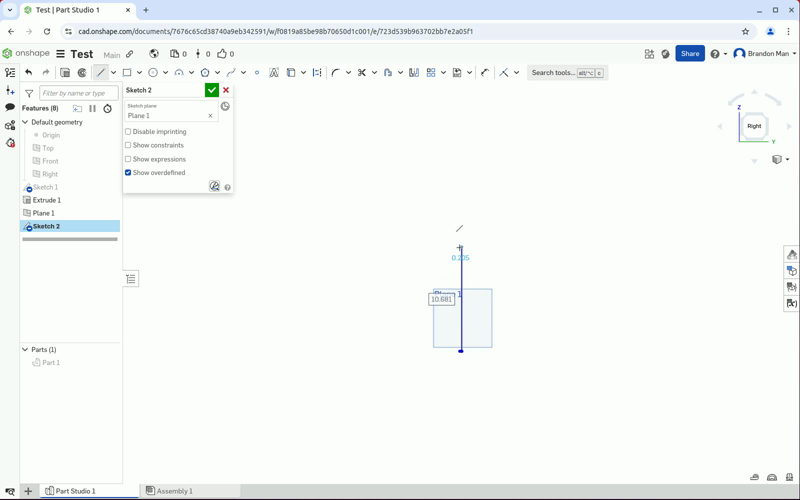
scroll(6)
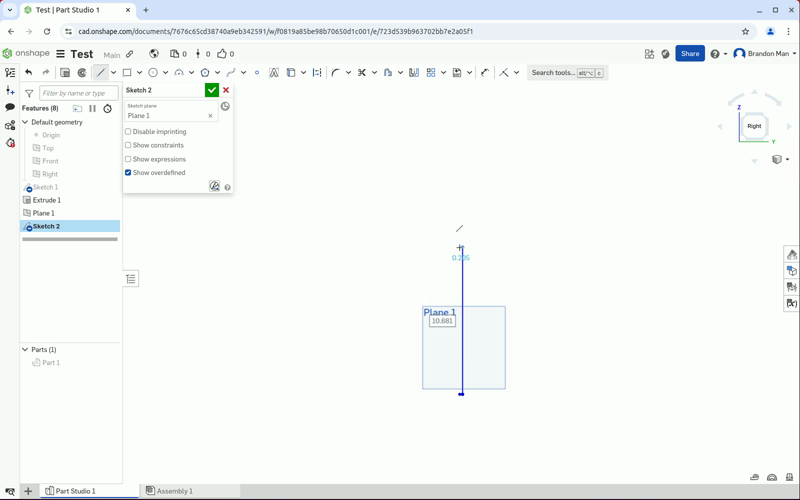
scroll(6)
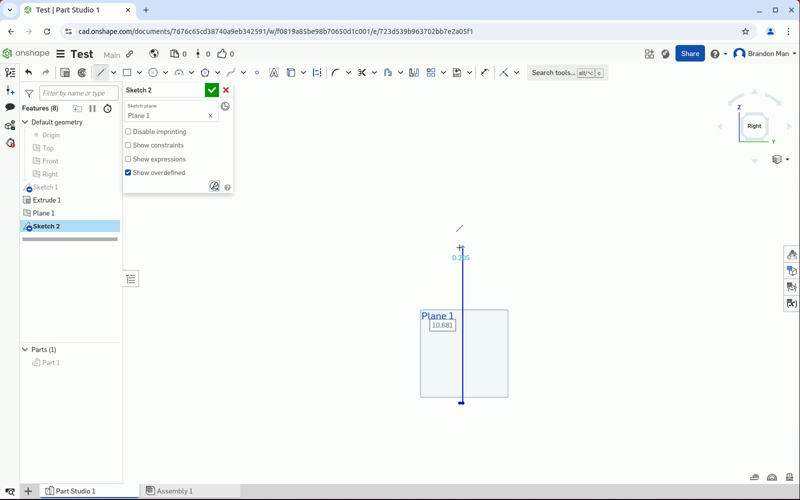
scroll(6)
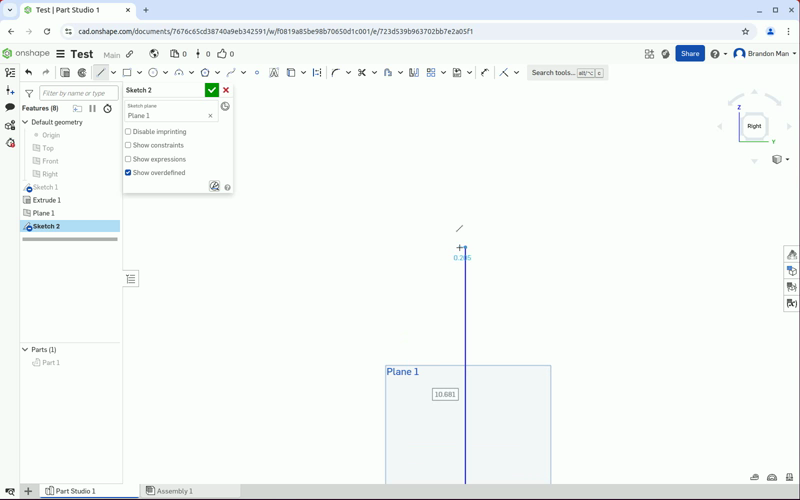
scroll(6)
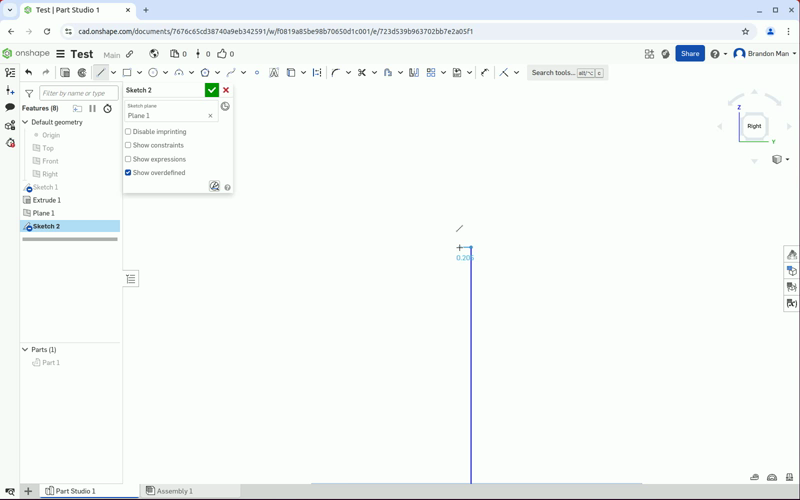
click(459, 247)
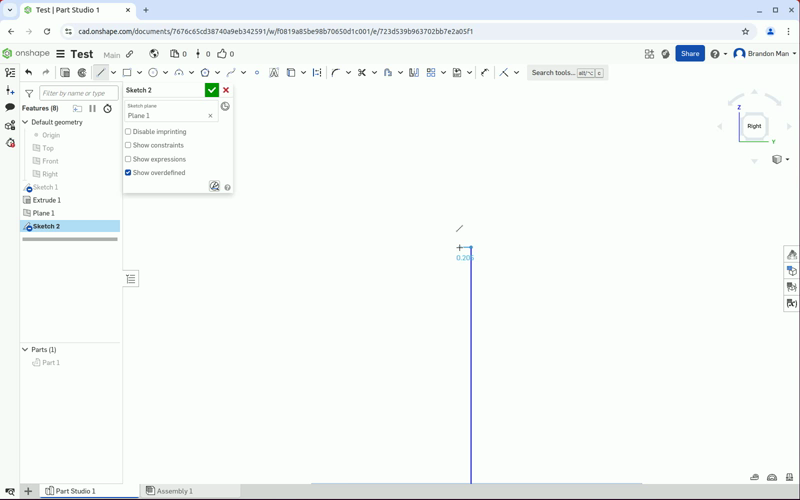
scroll(-6)
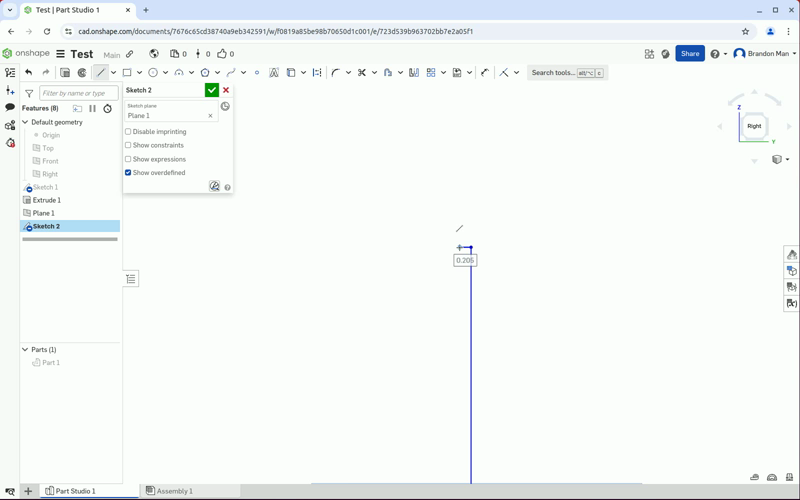
scroll(-6)
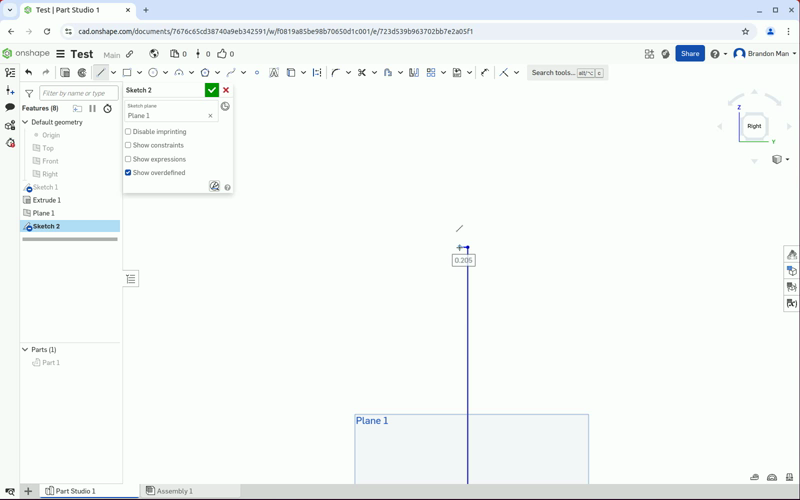
scroll(-6)
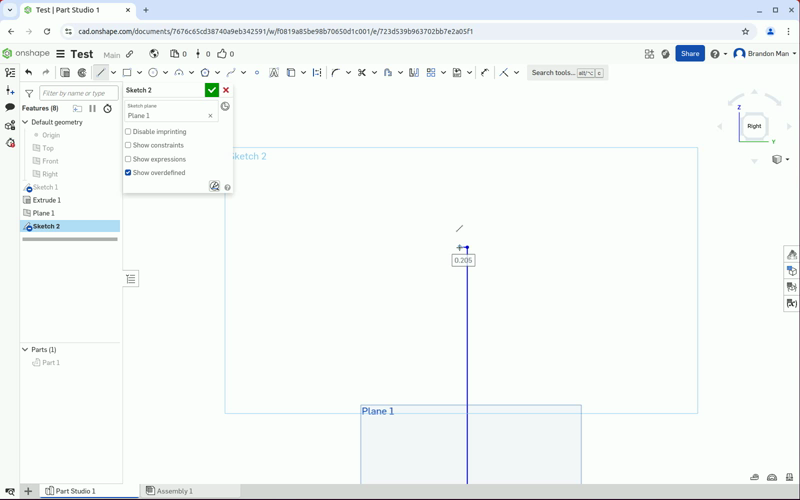
scroll(-6)
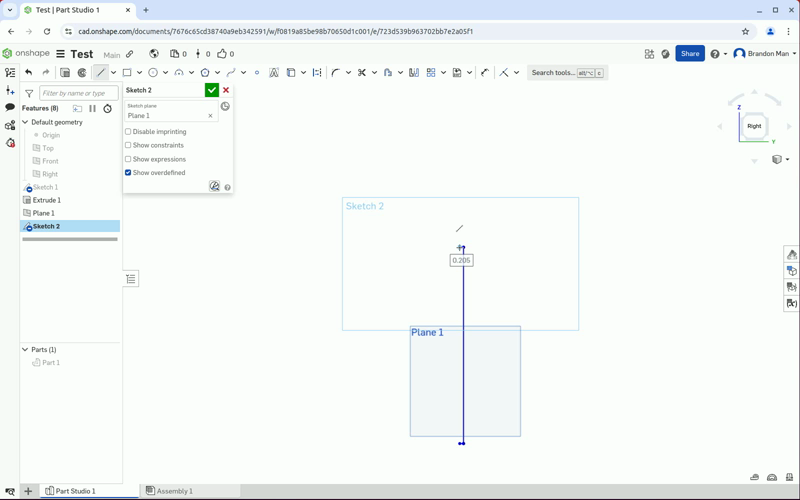
scroll(-6)
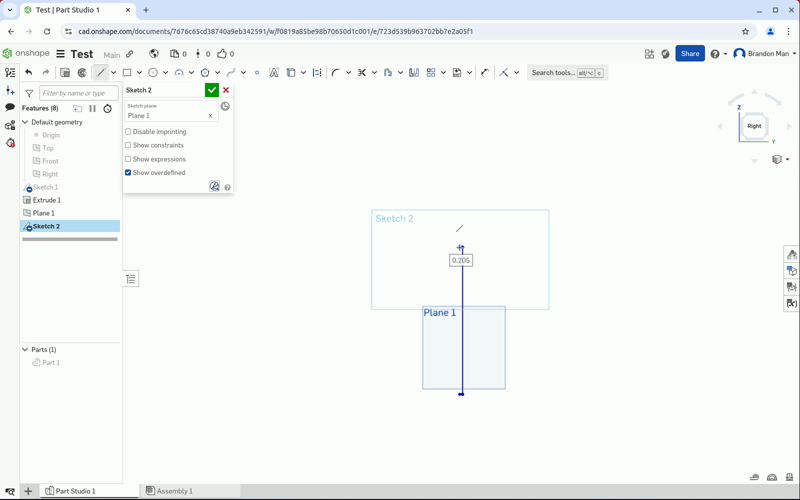
scroll(-6)
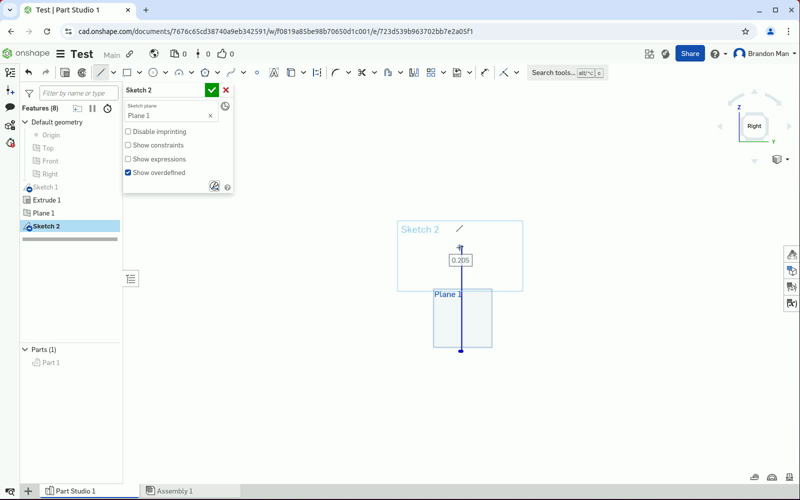
scroll(-6)
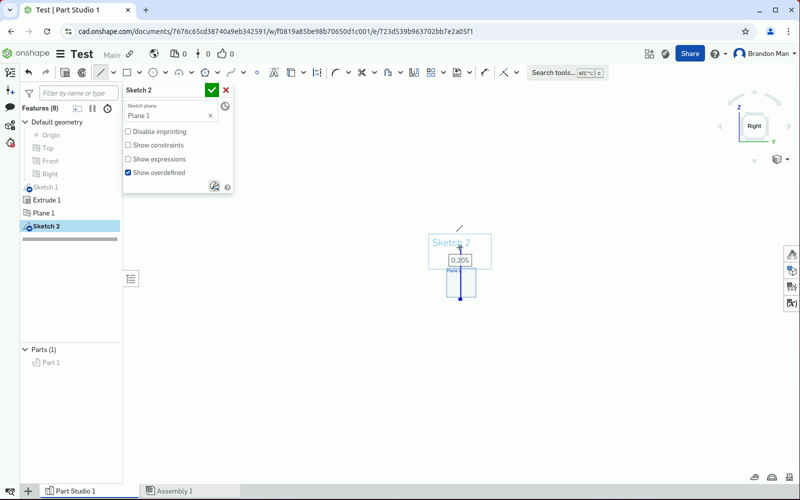
key_up(shift)
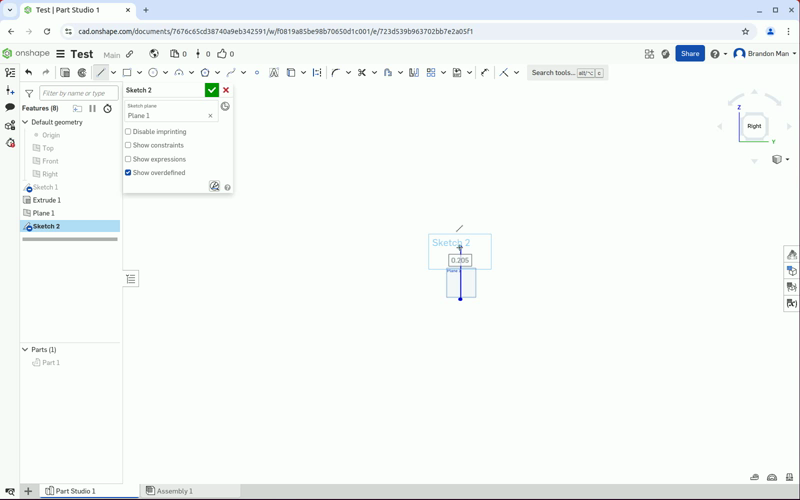
mouse_move(489, 247)
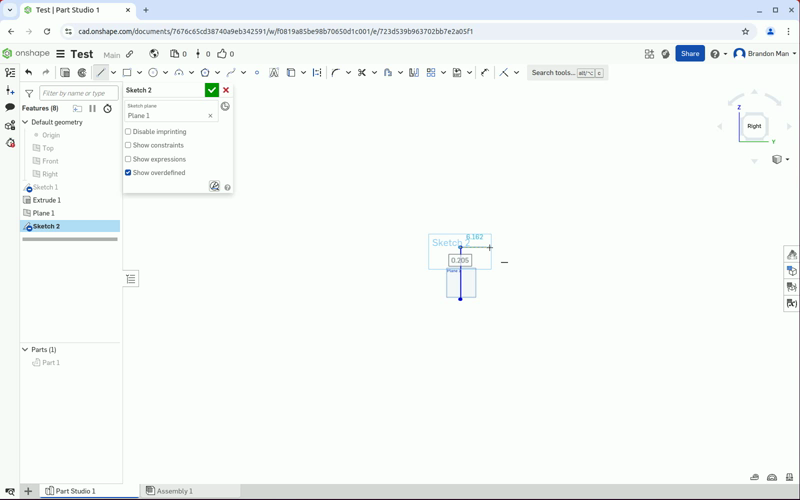
key_down(shift)
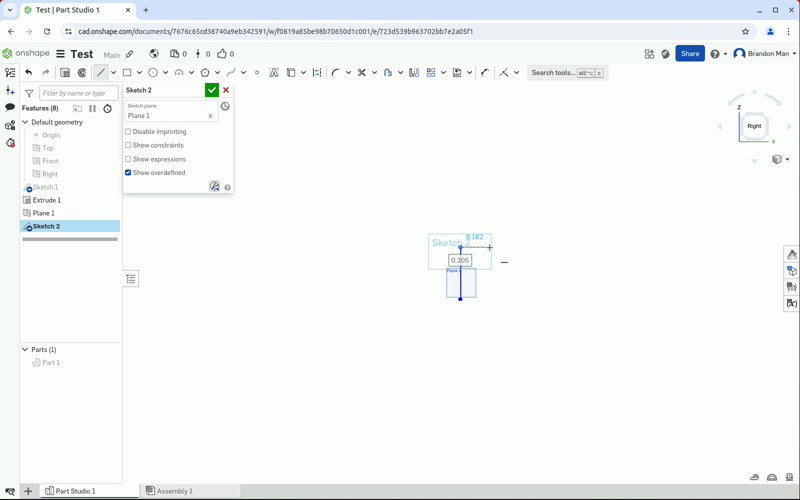
mouse_move(459, 299)
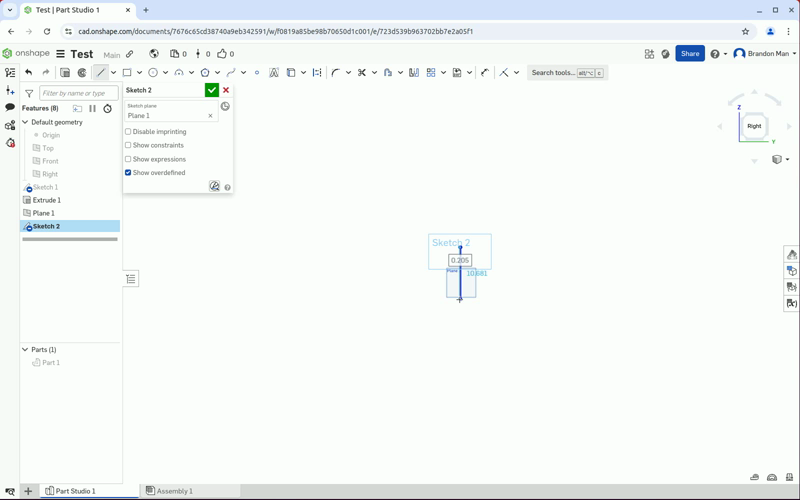
scroll(6)
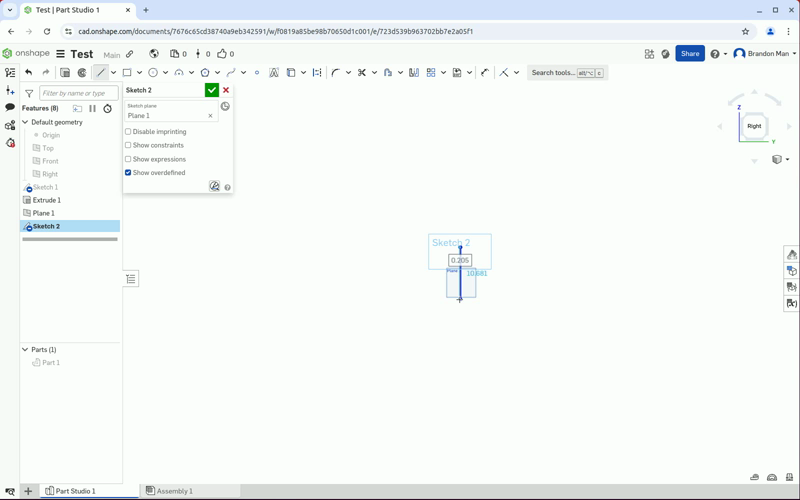
scroll(6)
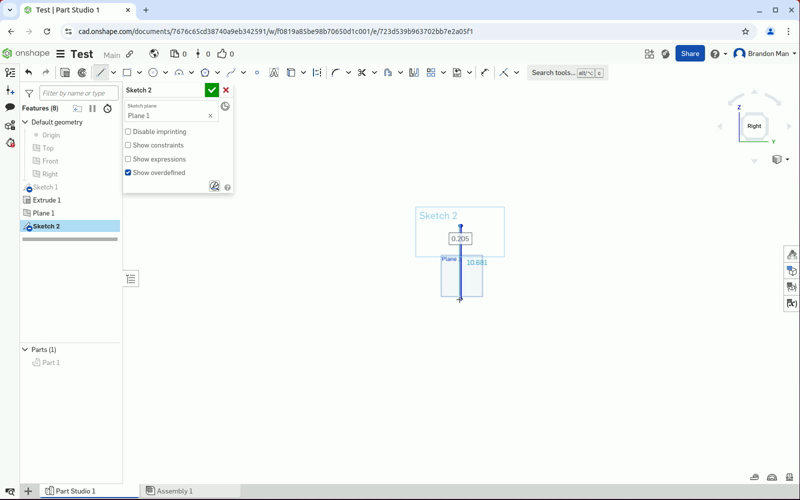
scroll(6)
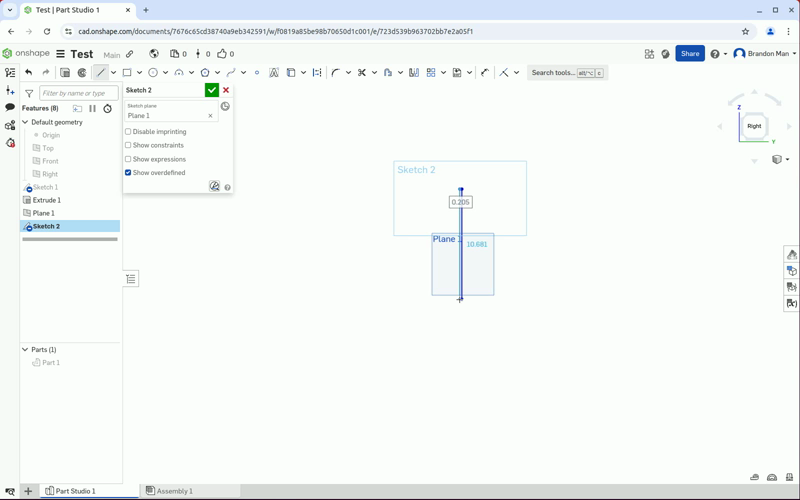
scroll(6)
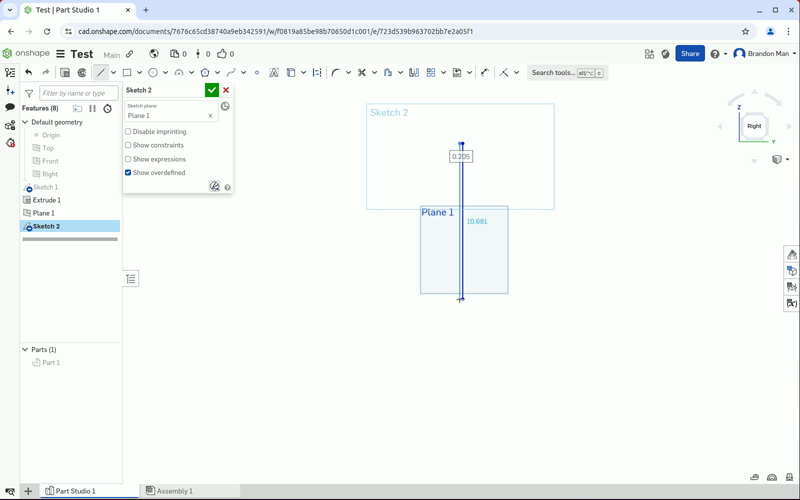
scroll(6)
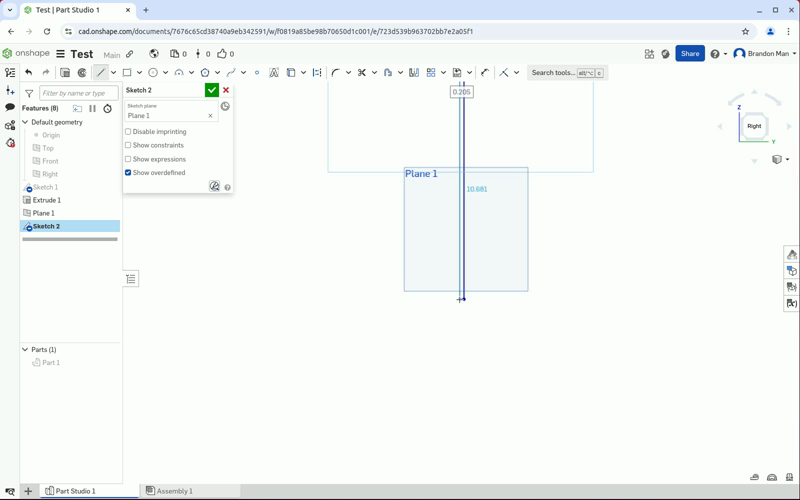
scroll(6)
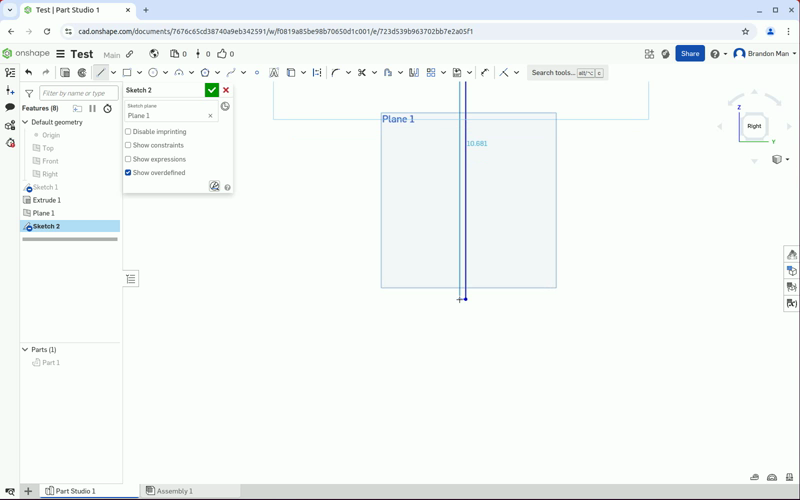
scroll(6)
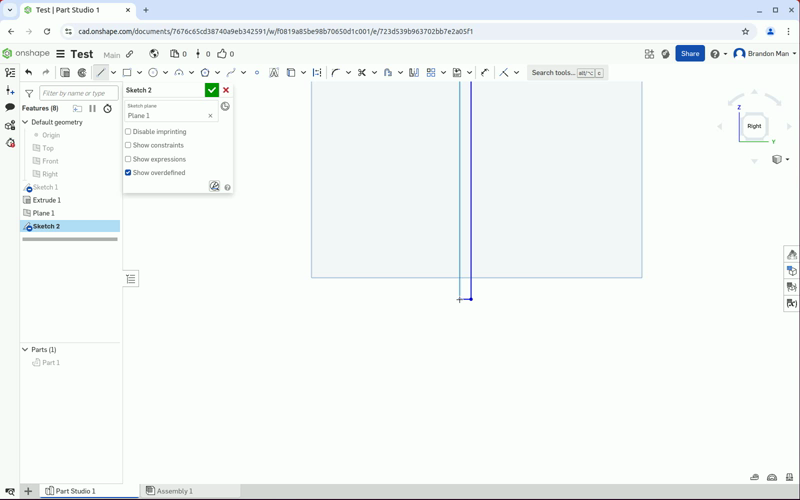
key_up(shift)
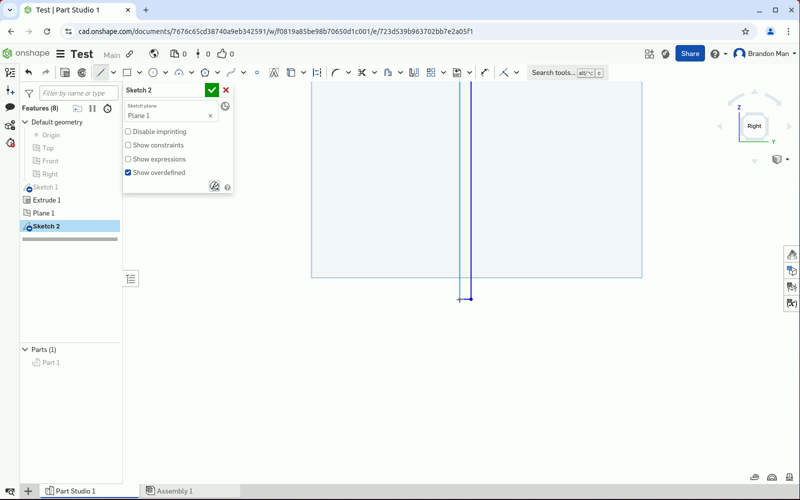
click(459, 299)
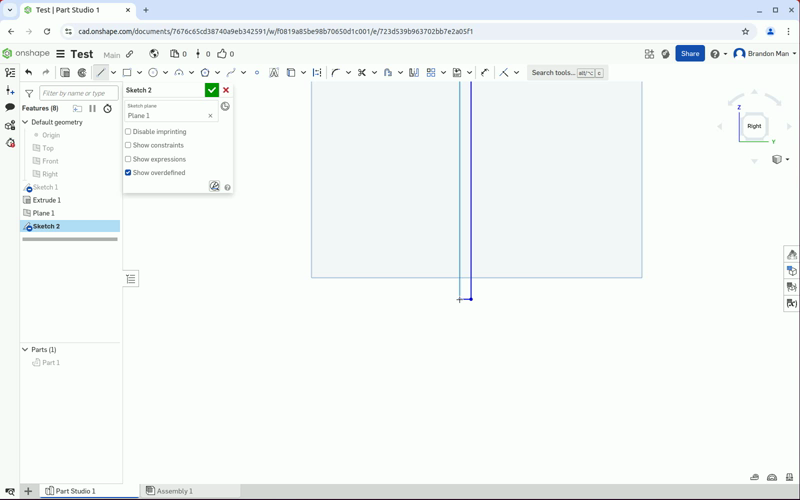
scroll(-6)
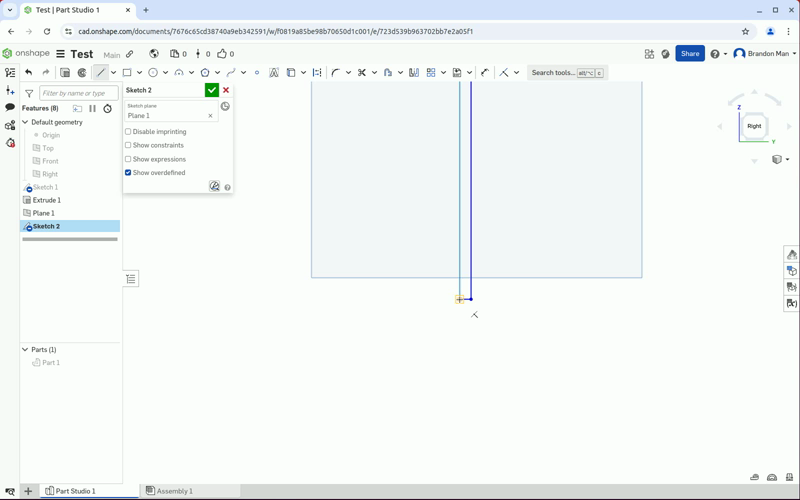
scroll(-6)
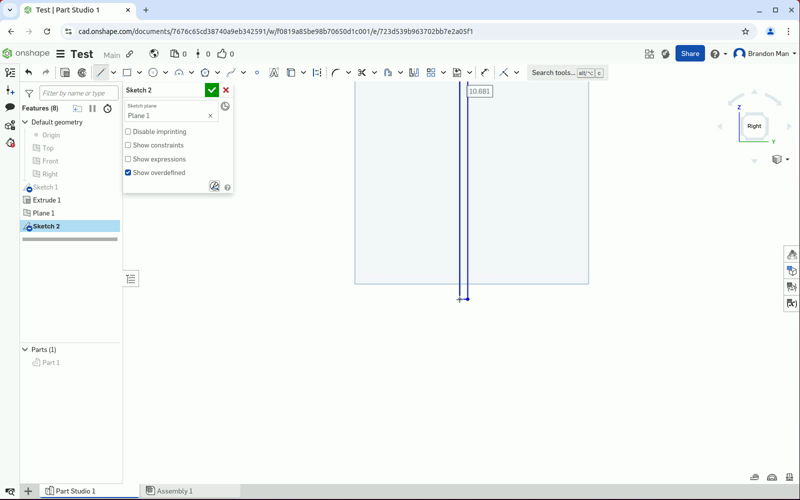
scroll(-6)
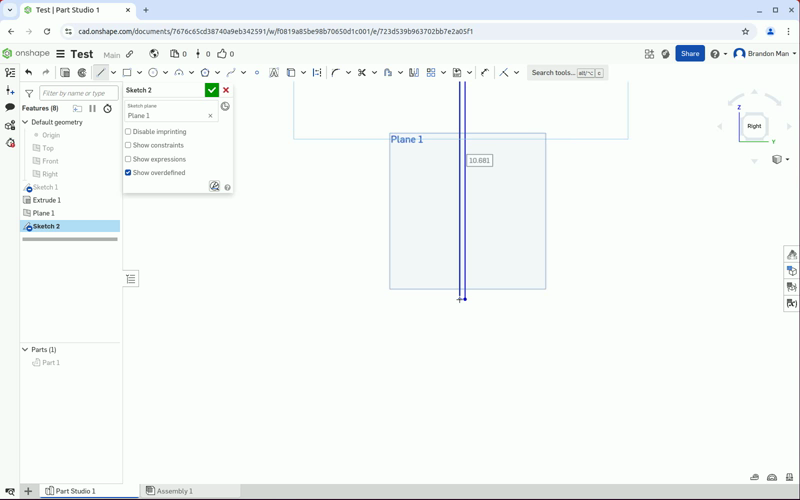
scroll(-6)
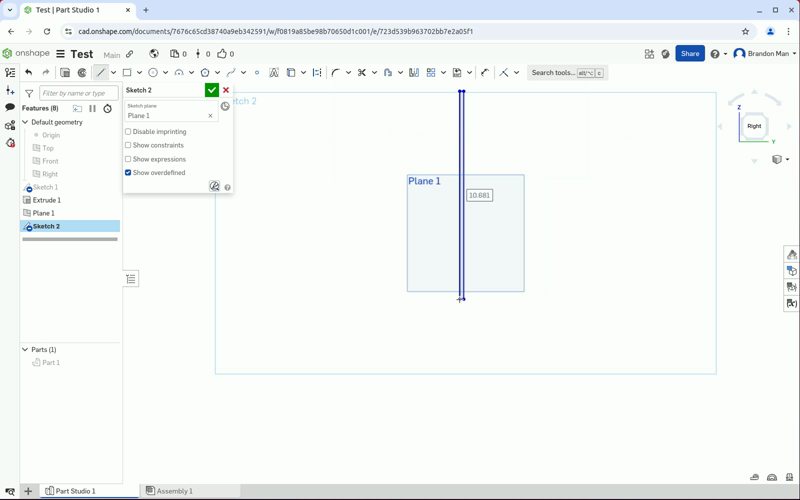
scroll(-6)
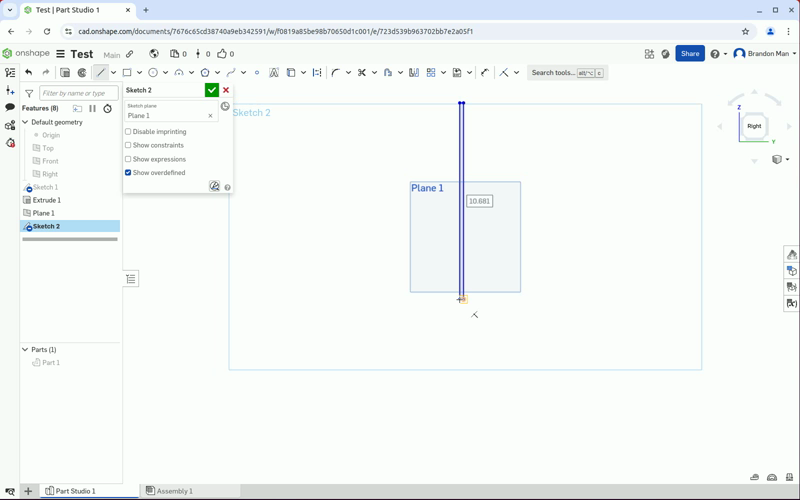
scroll(-6)
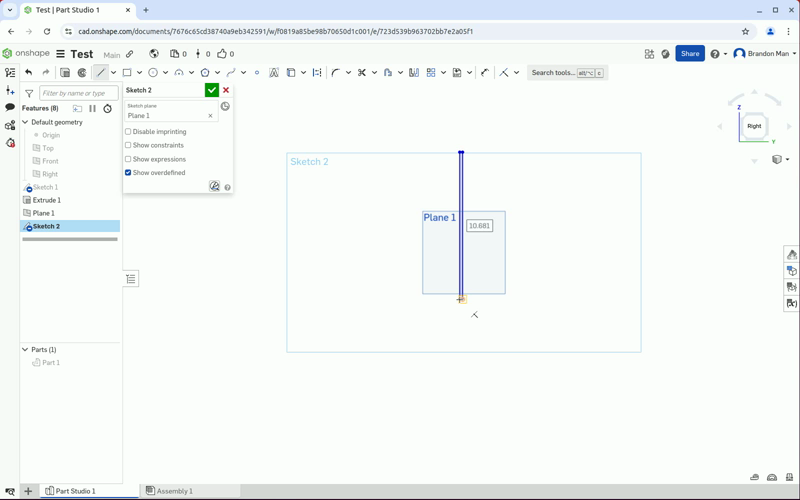
scroll(-6)
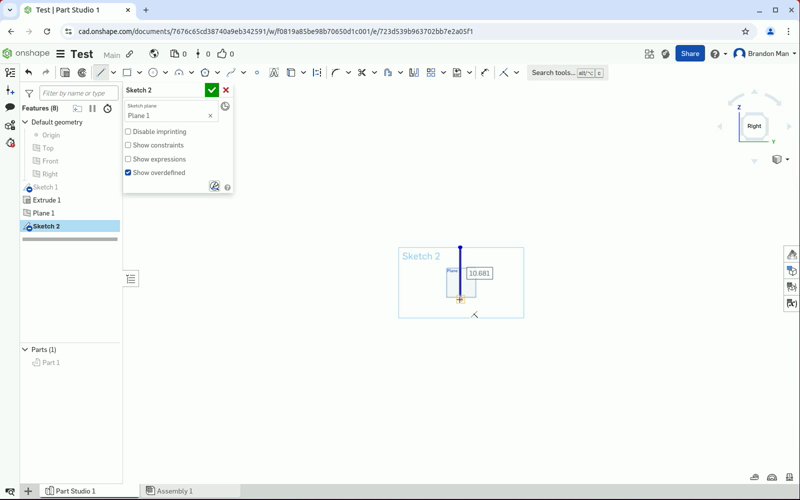
key(esc)
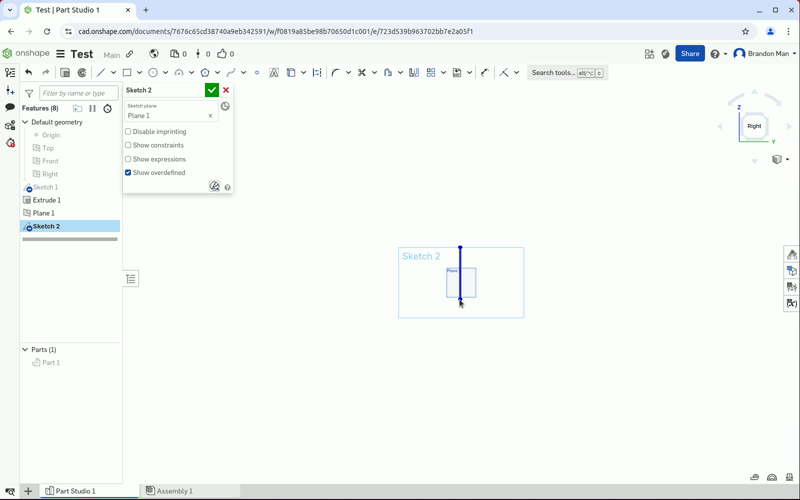
mouse_move(459, 293)
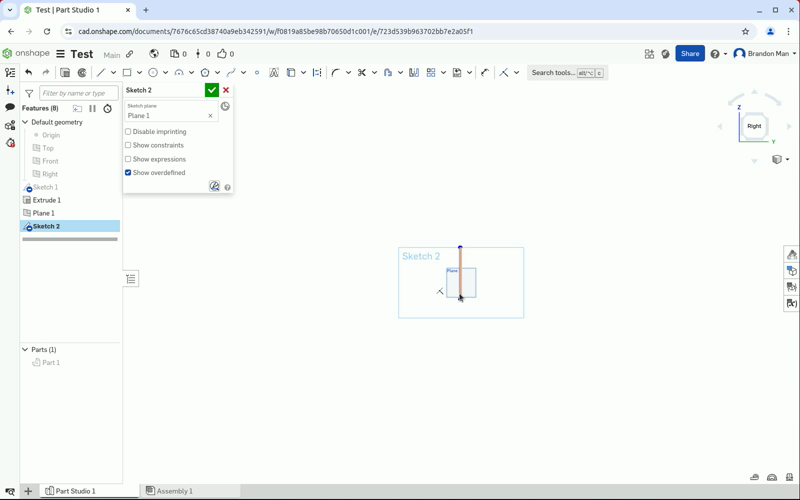
scroll(6)
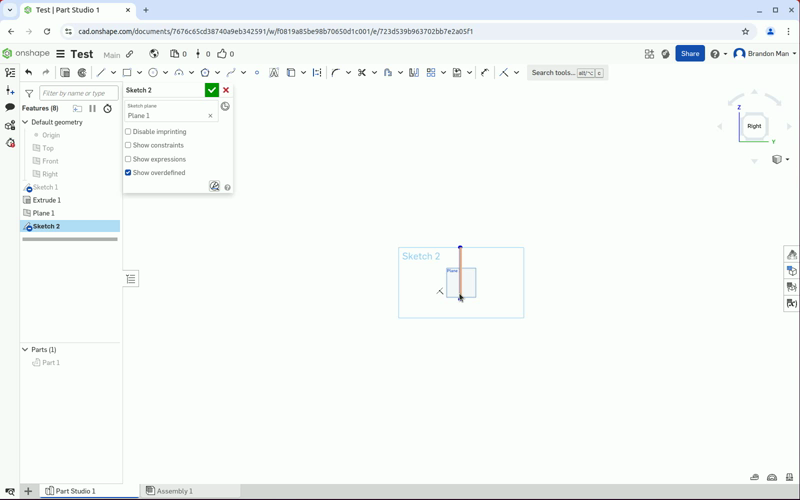
scroll(6)
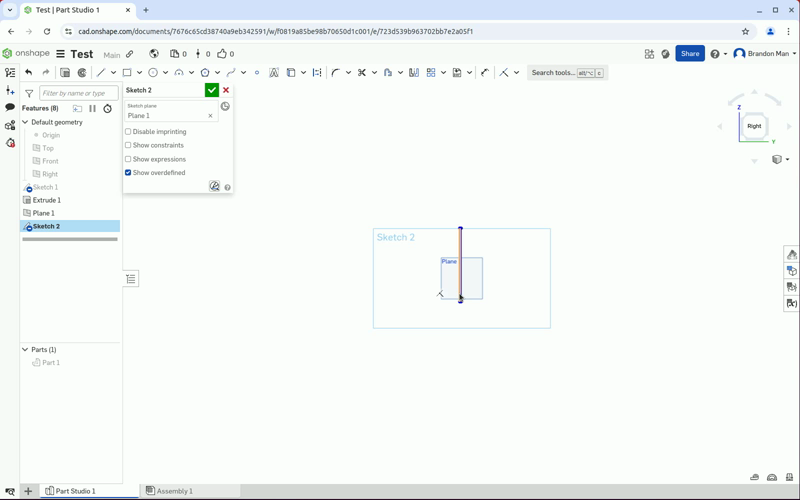
scroll(6)
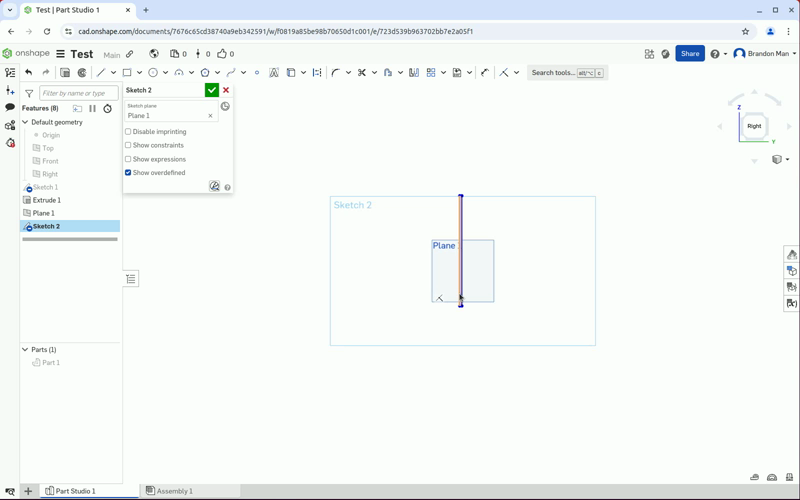
scroll(6)
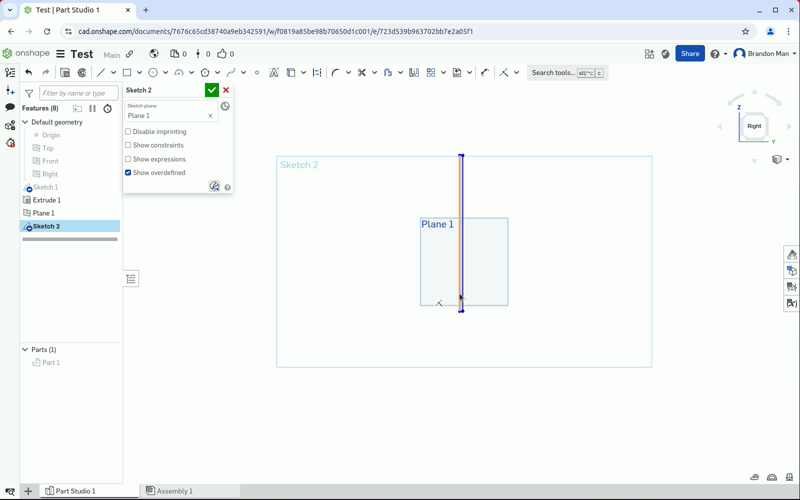
scroll(6)
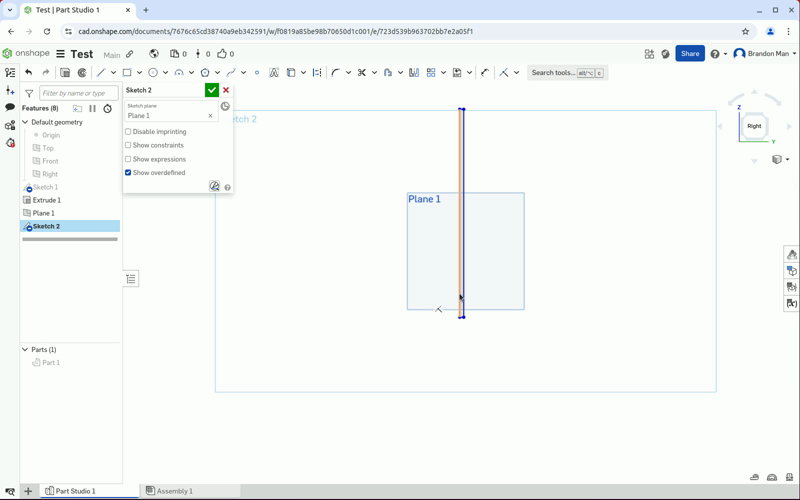
scroll(6)
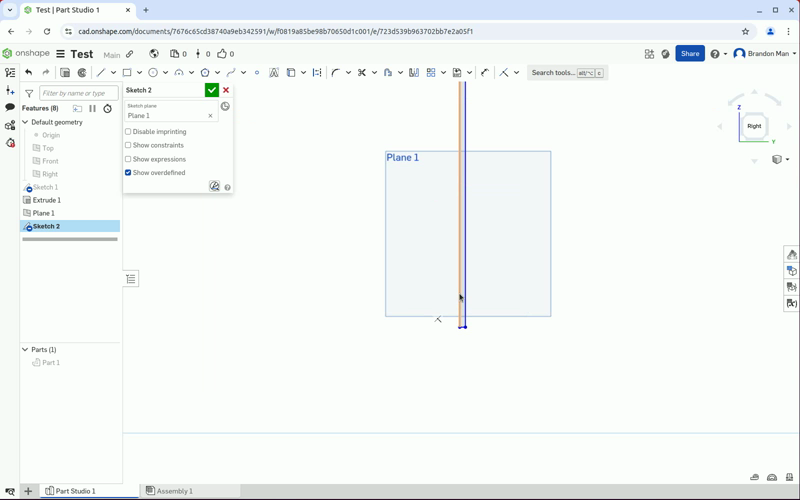
scroll(6)
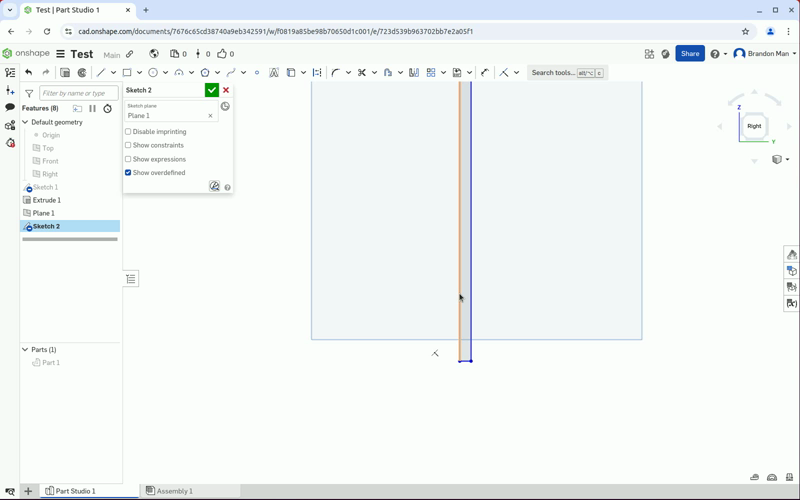
click(459, 293)
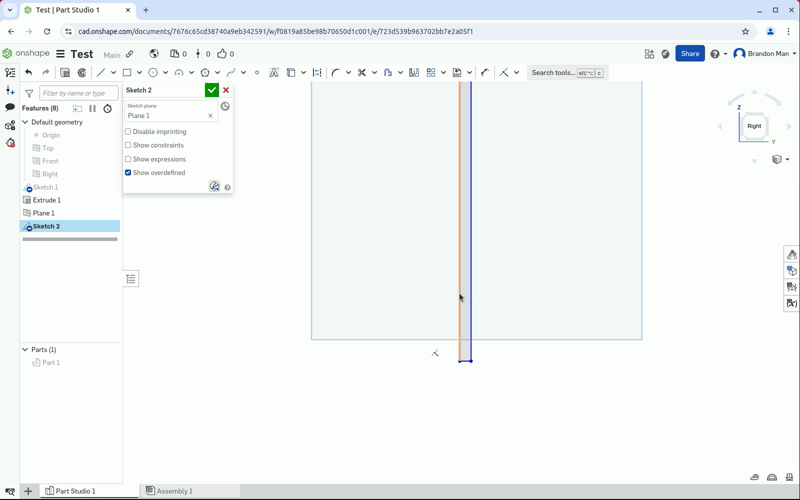
scroll(-6)
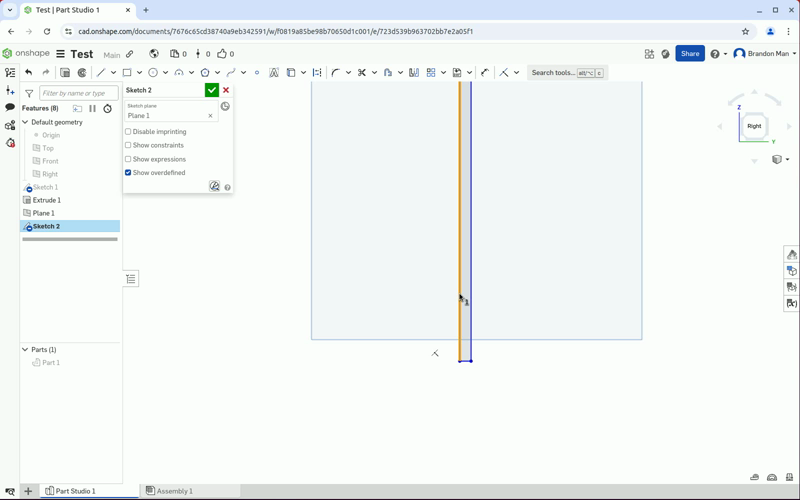
scroll(-6)
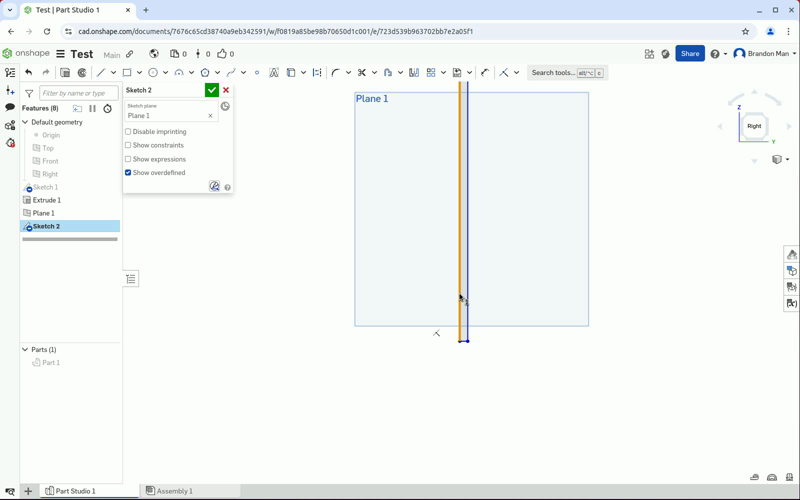
scroll(-6)
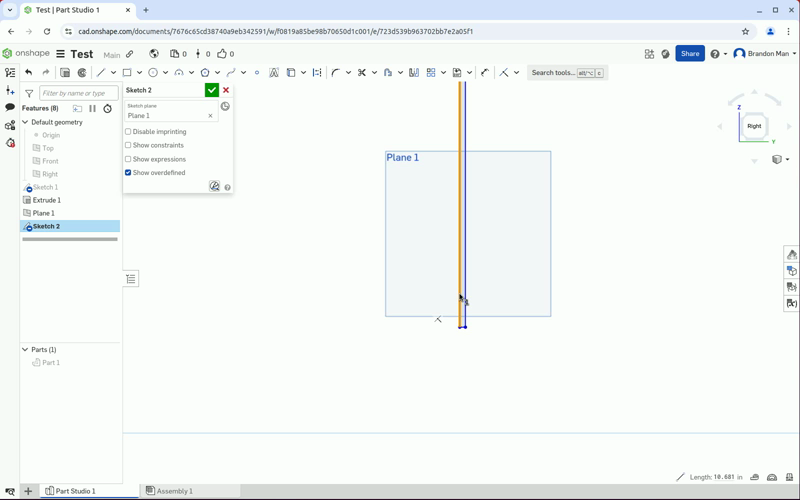
scroll(-6)
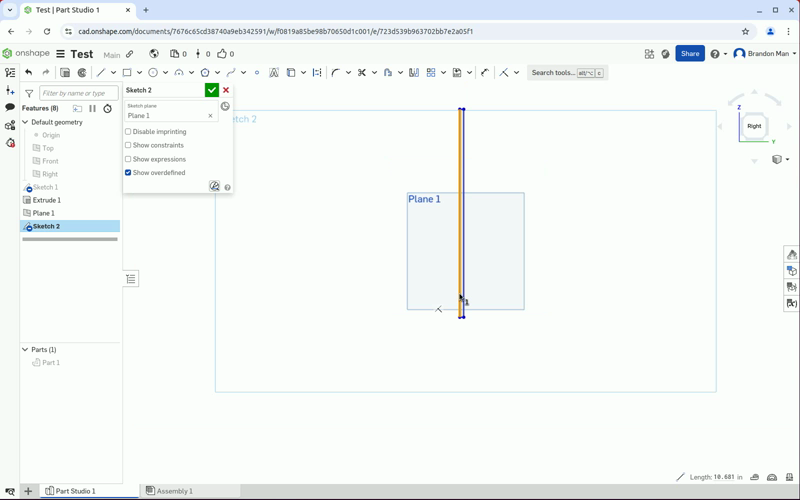
scroll(-6)
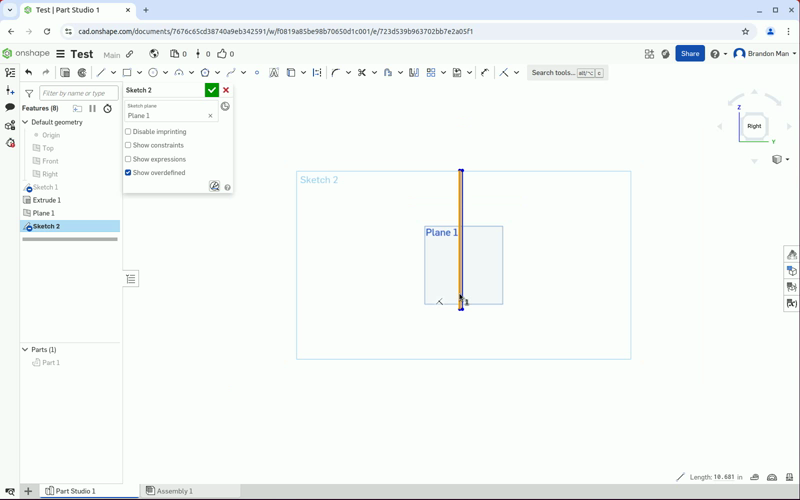
scroll(-6)
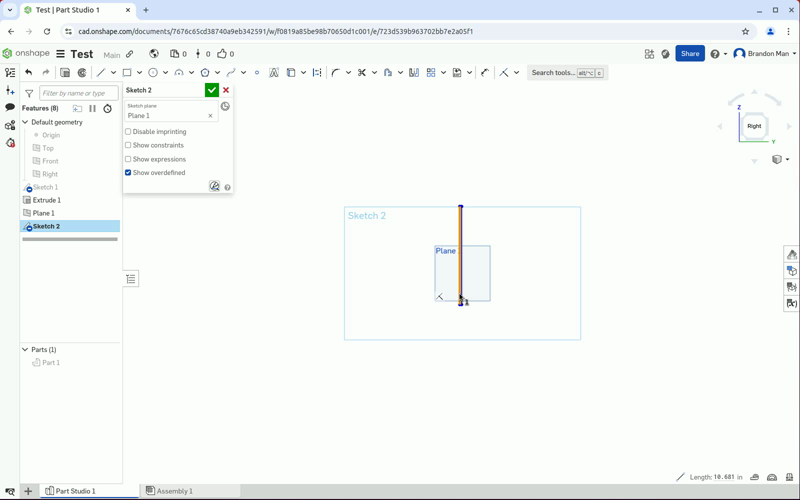
scroll(-6)
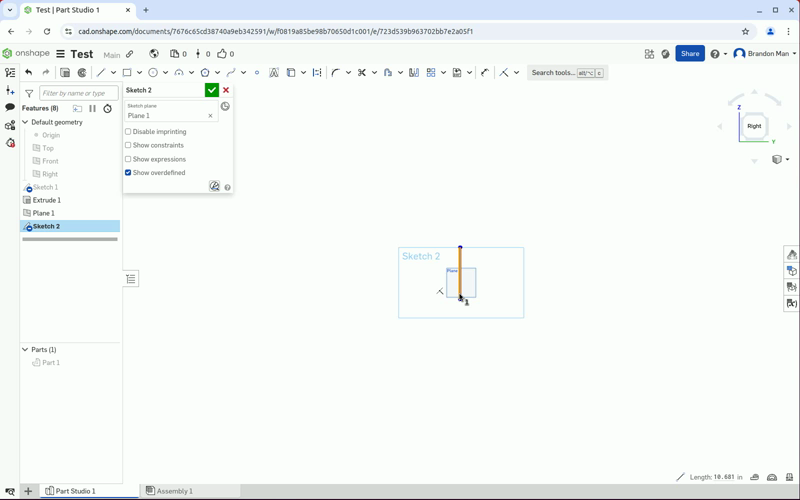
mouse_move(73, 352)
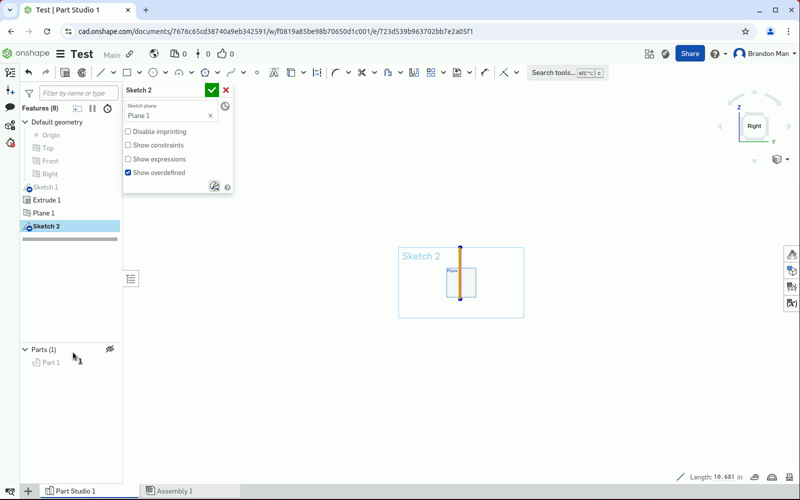
key(shift+y)
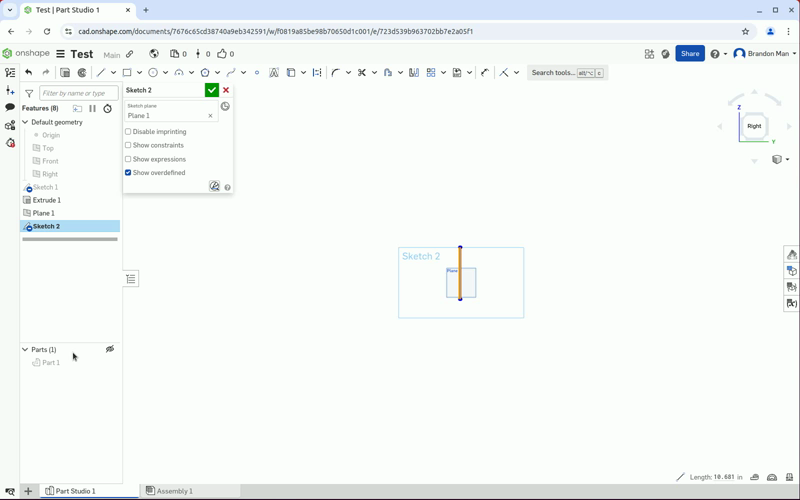
key(shift+e)
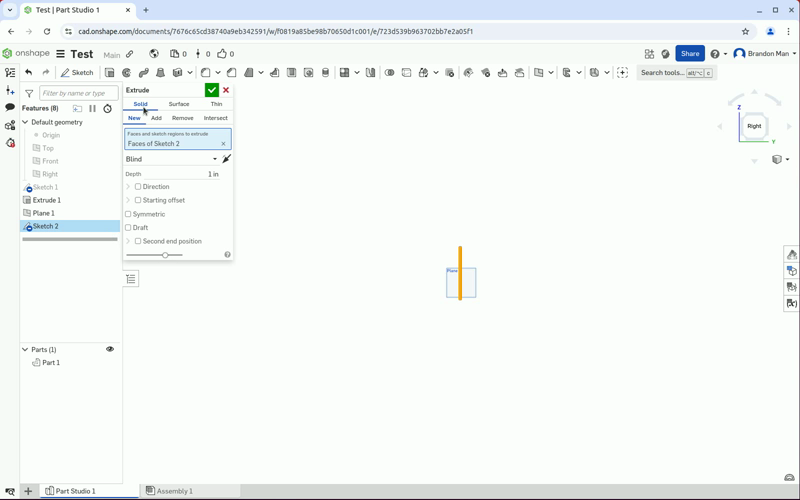
mouse_move(143, 106)
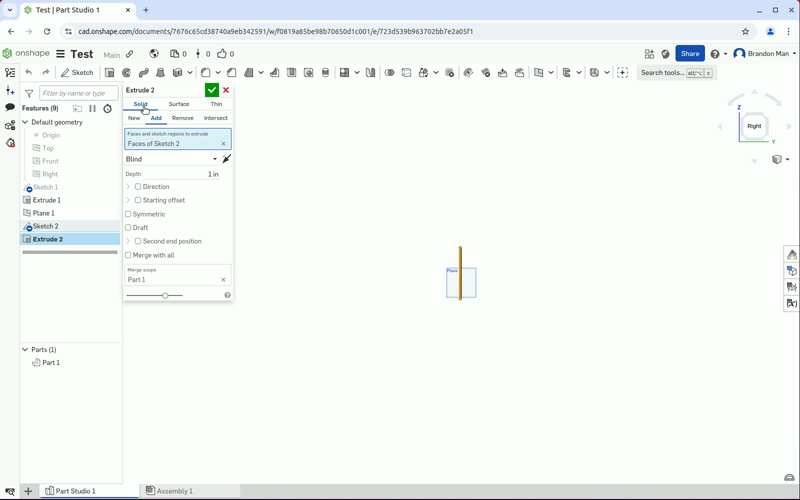
click(143, 106)
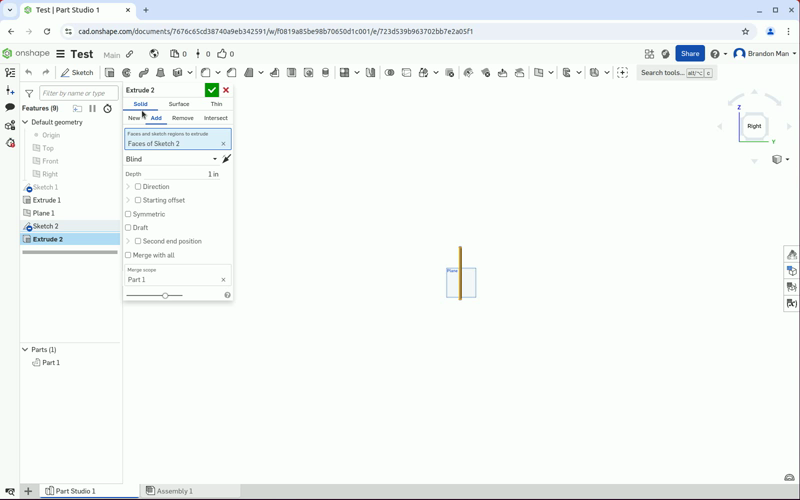
mouse_move(137, 120)
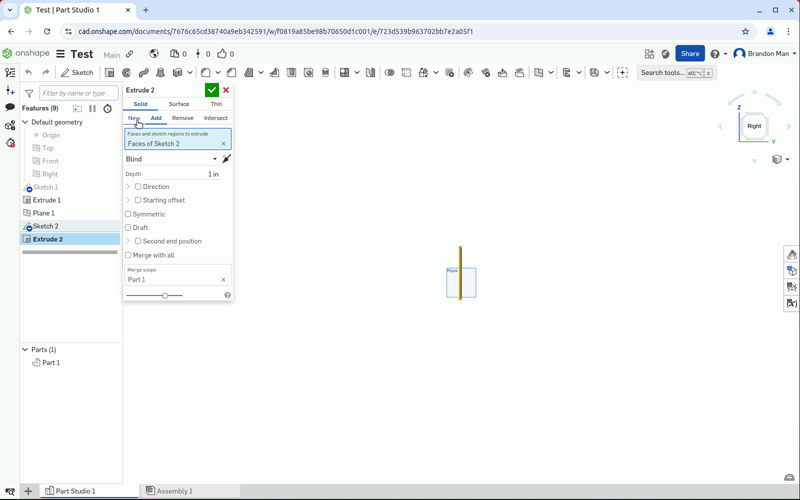
click(137, 120)
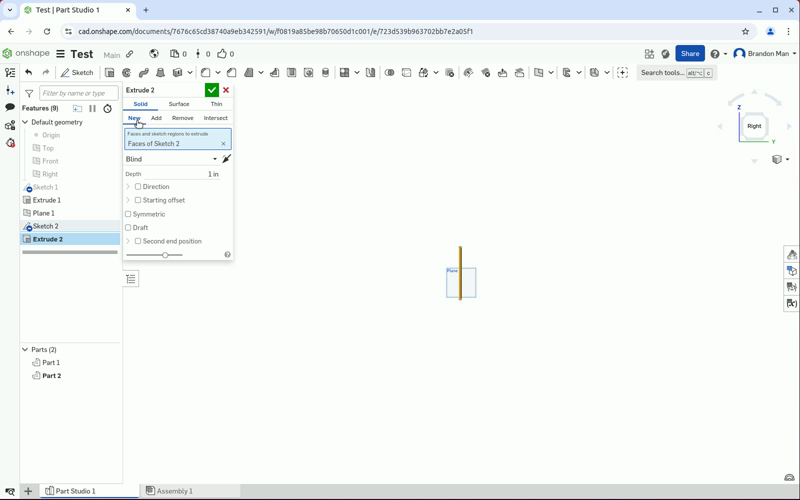
key(tab, 4)
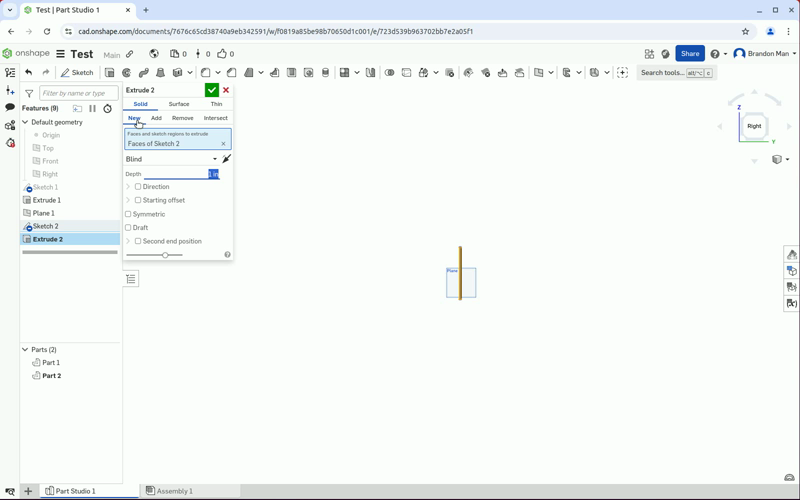
text(-0.241)
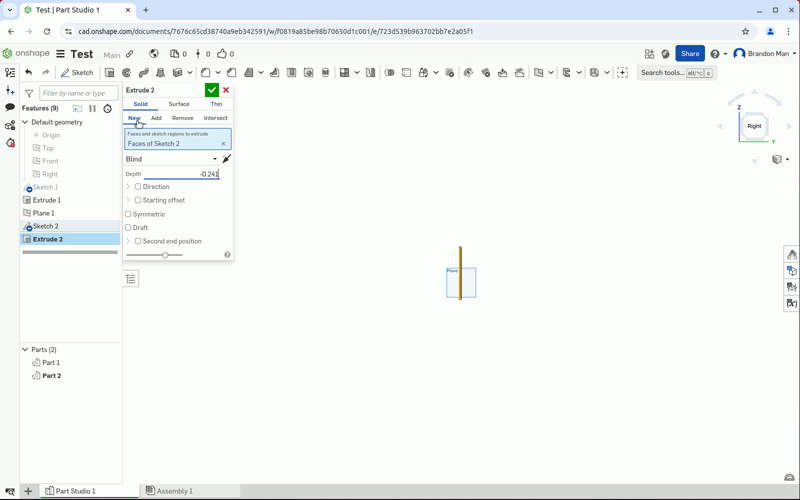
key(enter)
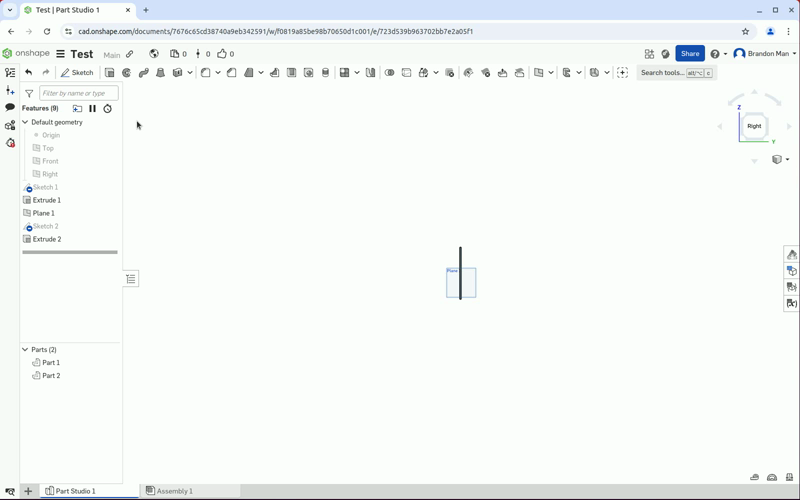
key(shift+h)
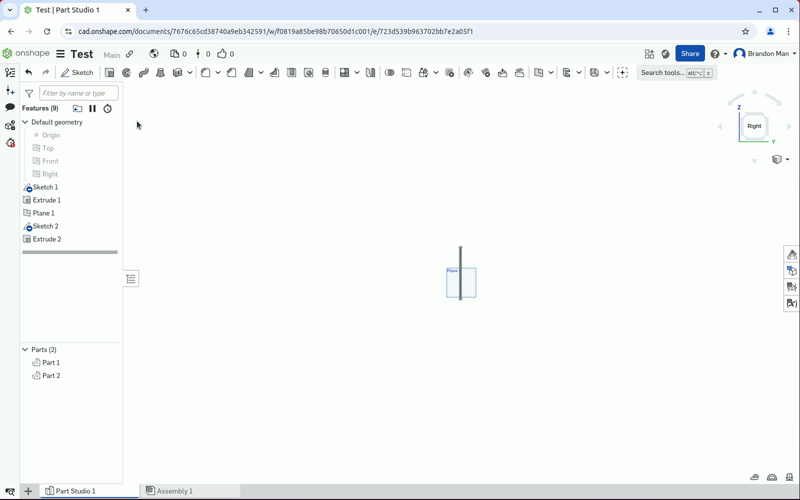
key(shift+h)
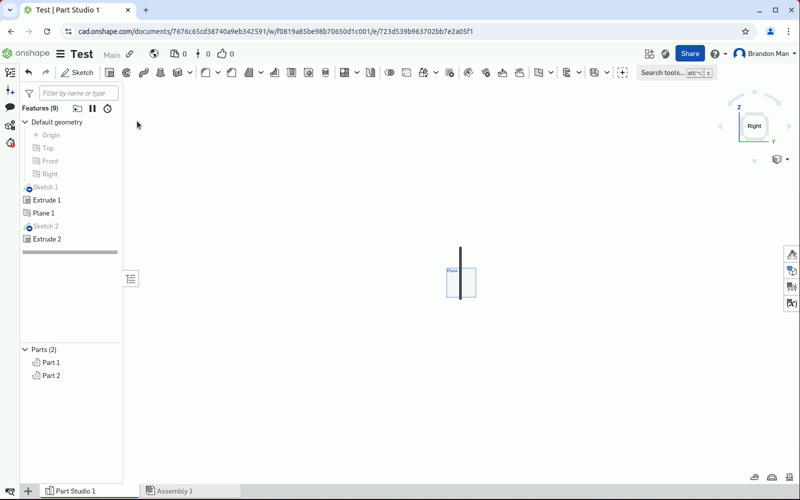
mouse_move(73, 189)
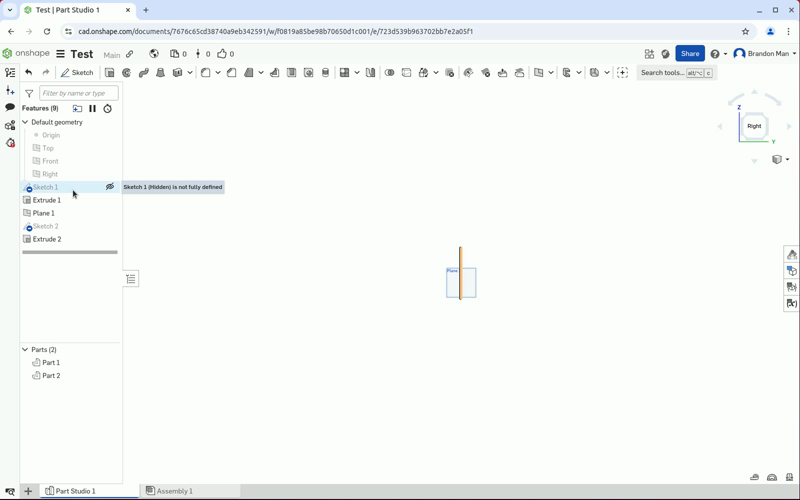
click(73, 189)
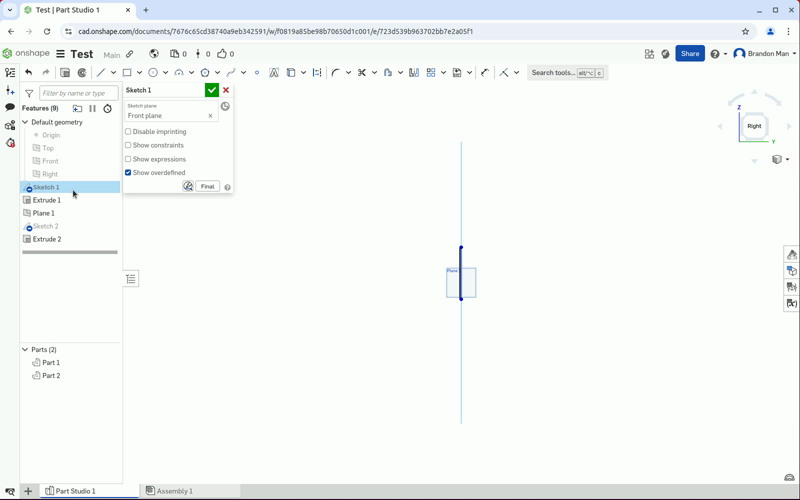
mouse_move(229, 92)
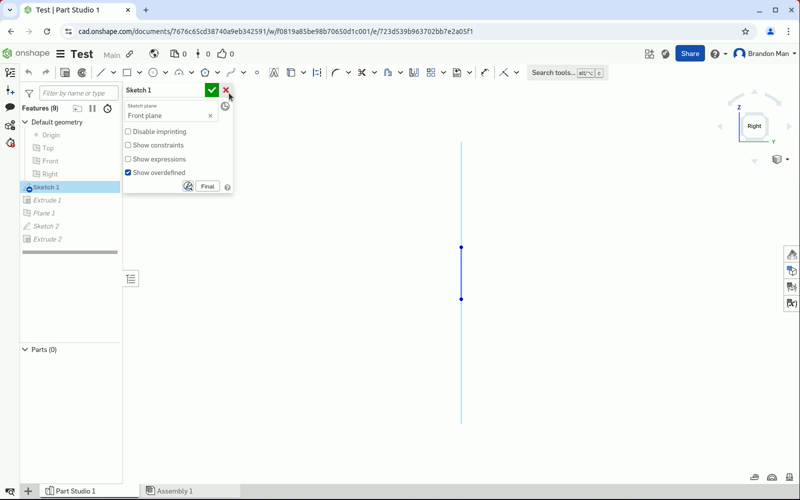
click(229, 92)
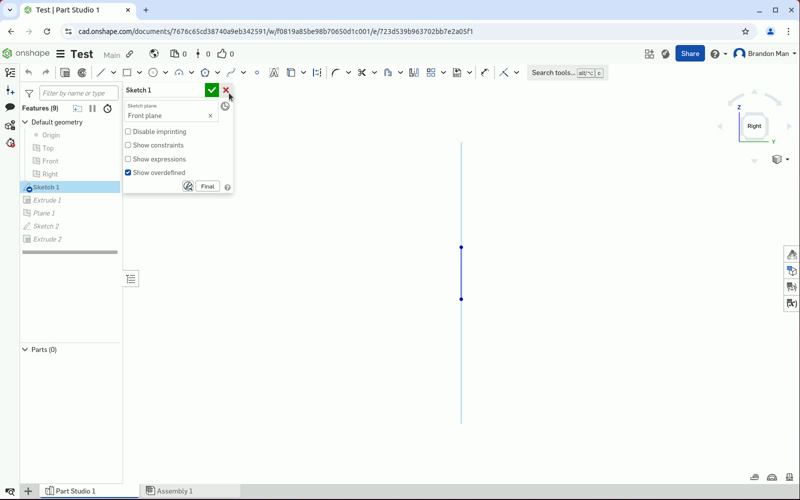
key(shift+s)
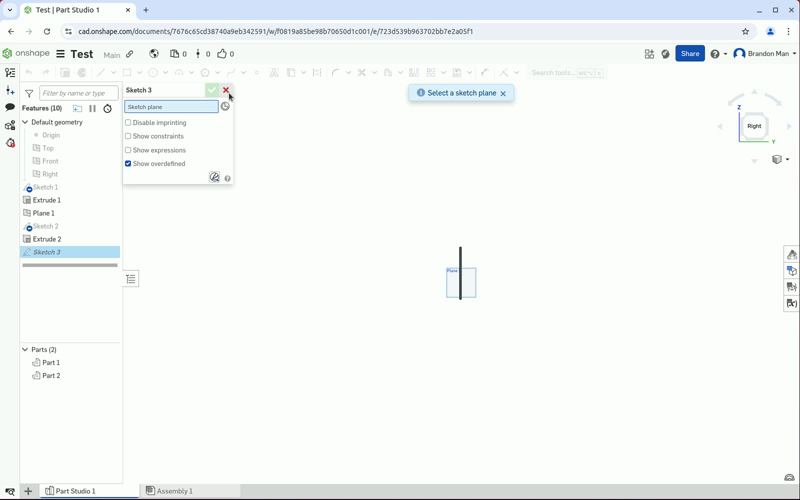
mouse_move(73, 215)
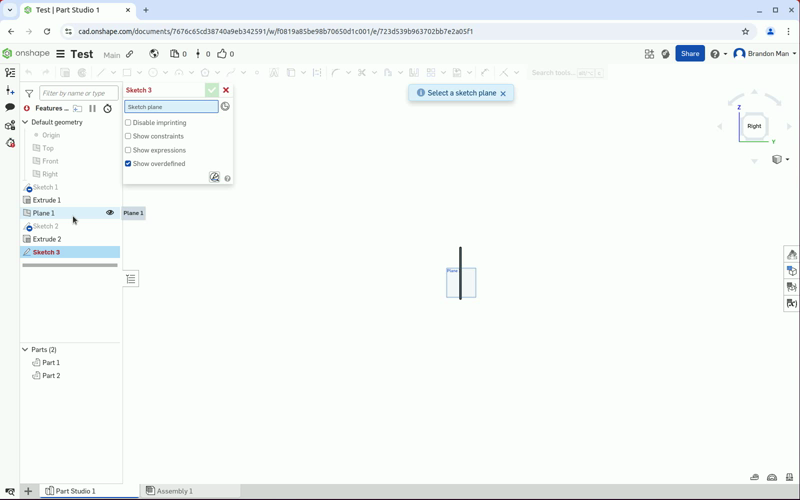
click(73, 215)
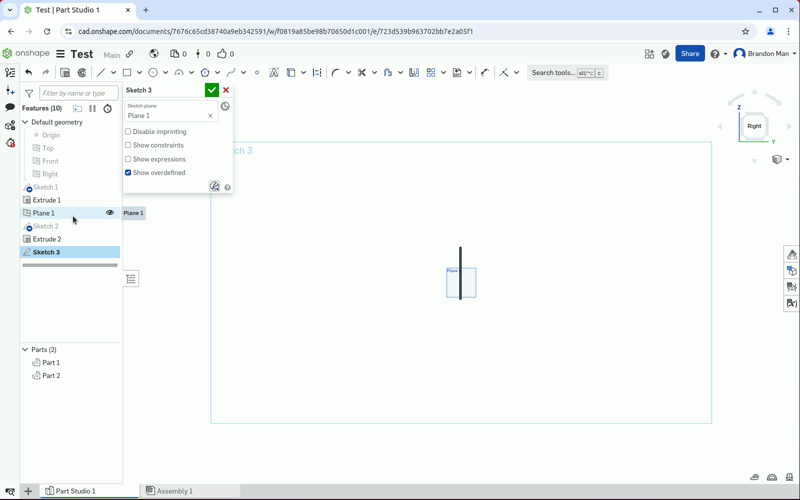
mouse_move(73, 352)
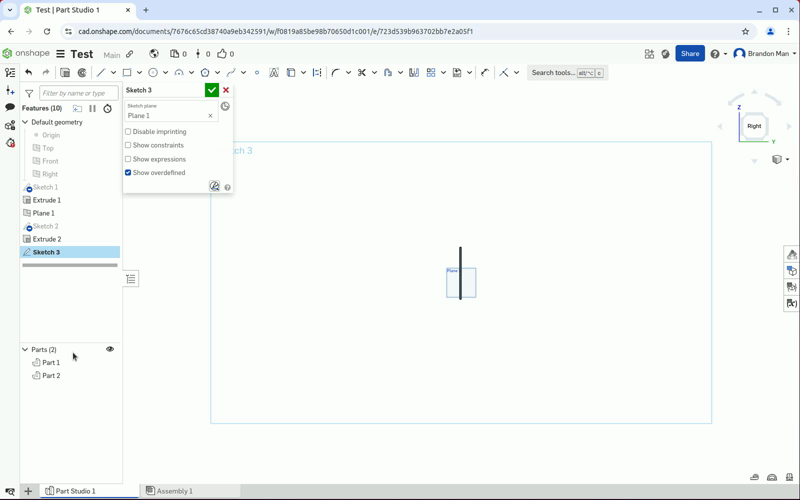
key(y)
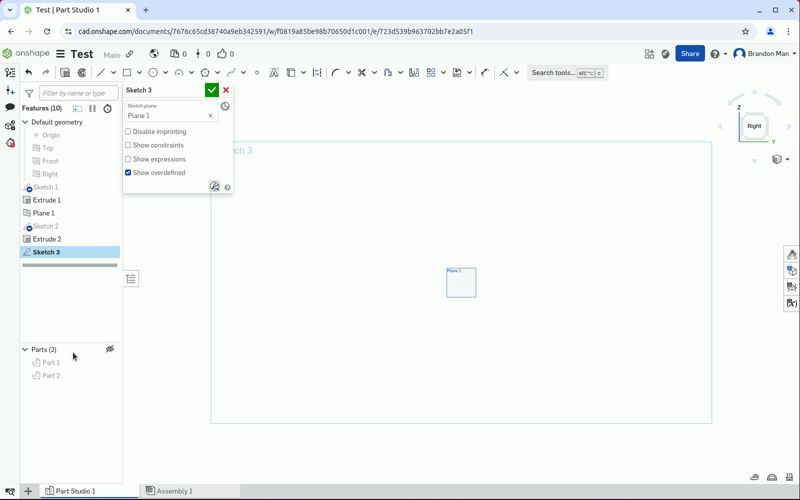
key(l)
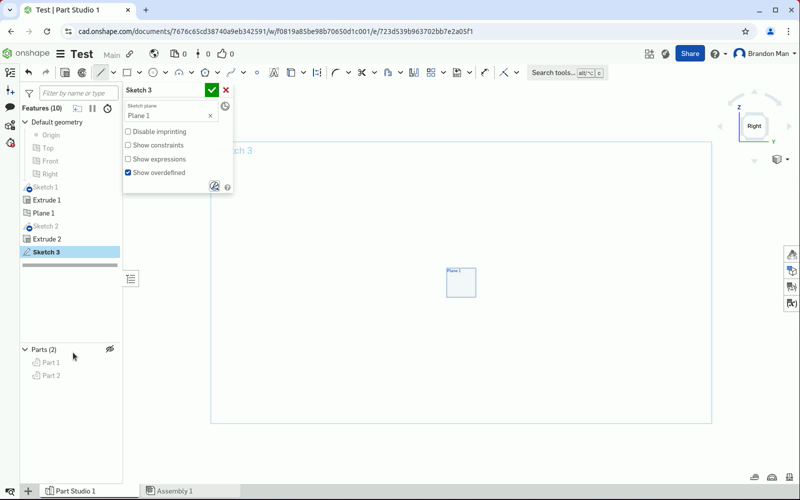
key_down(shift)
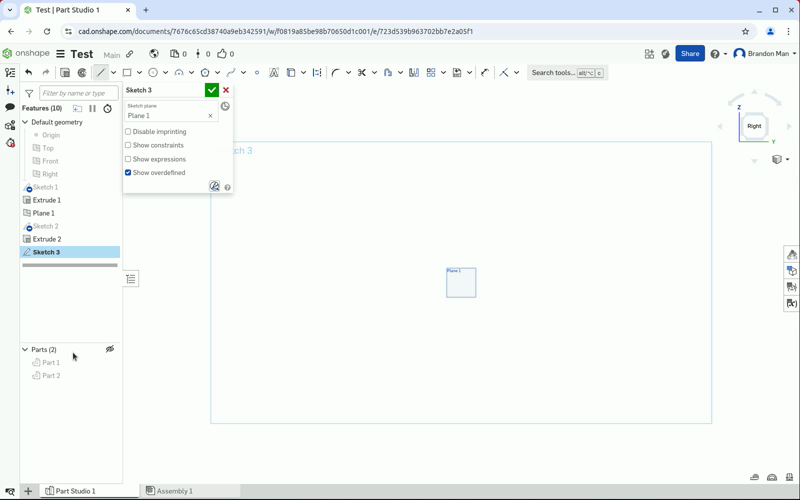
mouse_move(460, 299)
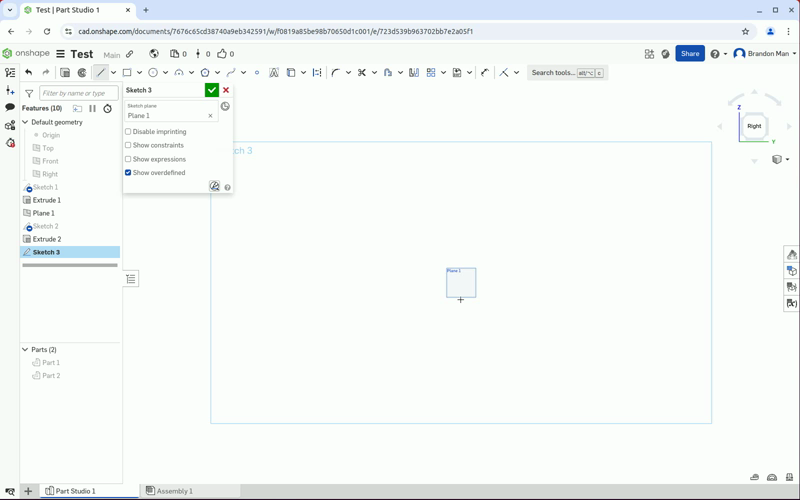
click(460, 299)
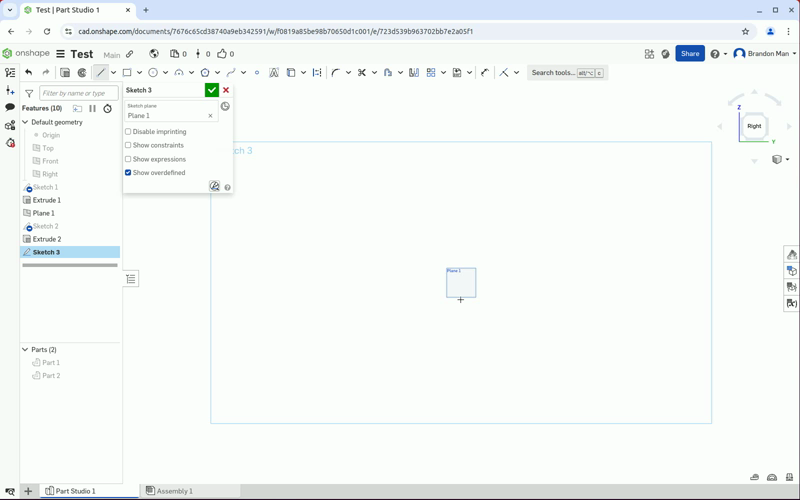
key_up(shift)
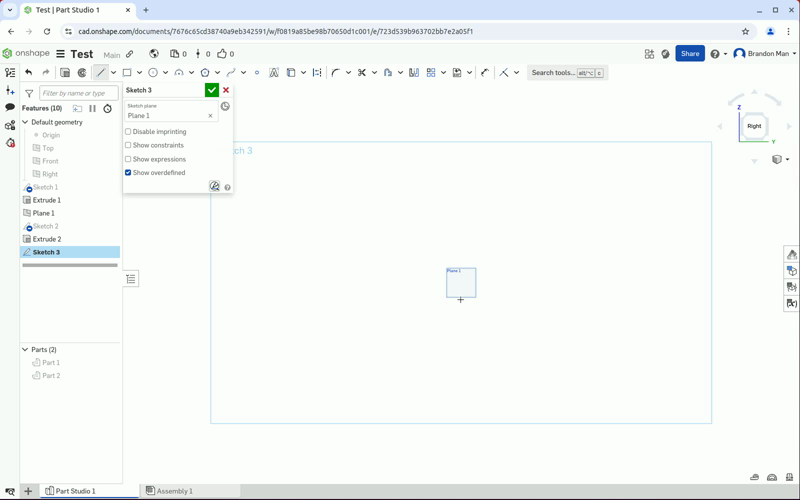
key_down(shift)
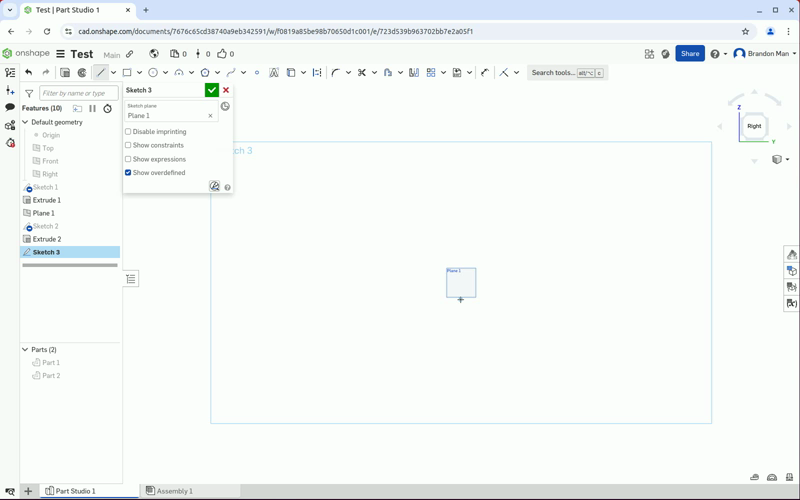
mouse_move(524, 299)
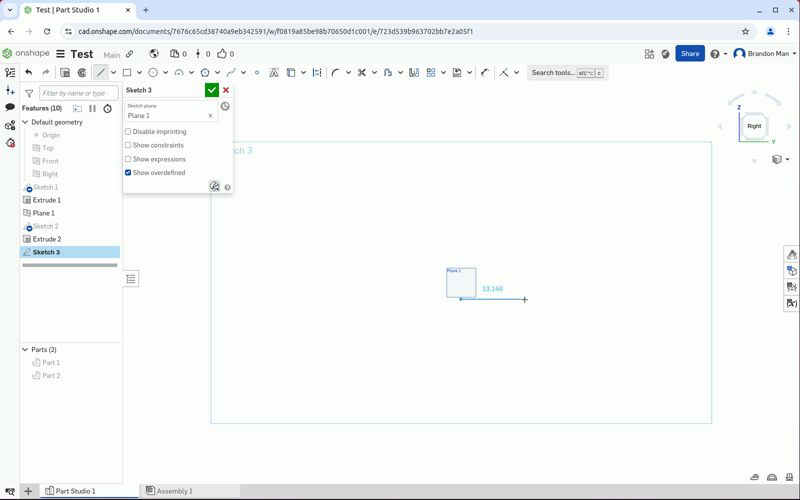
click(524, 299)
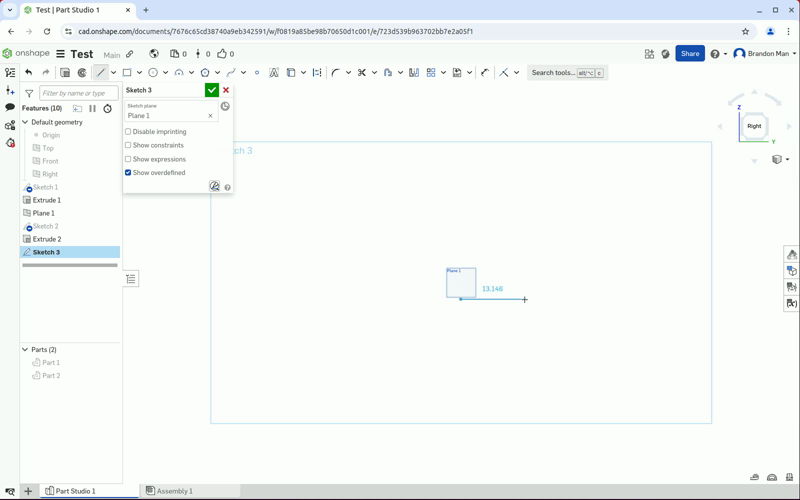
key_up(shift)
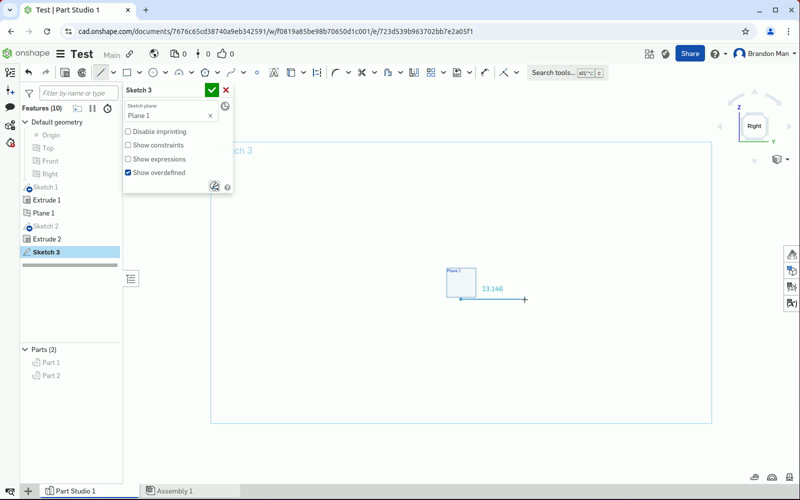
key_down(shift)
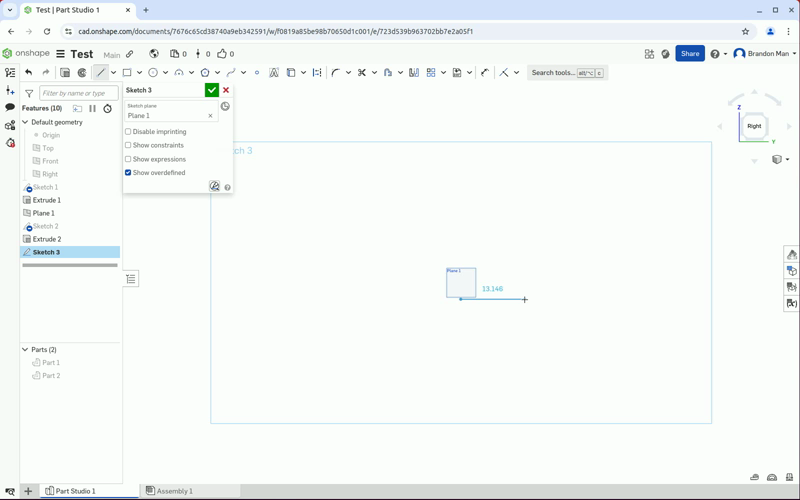
mouse_move(554, 299)
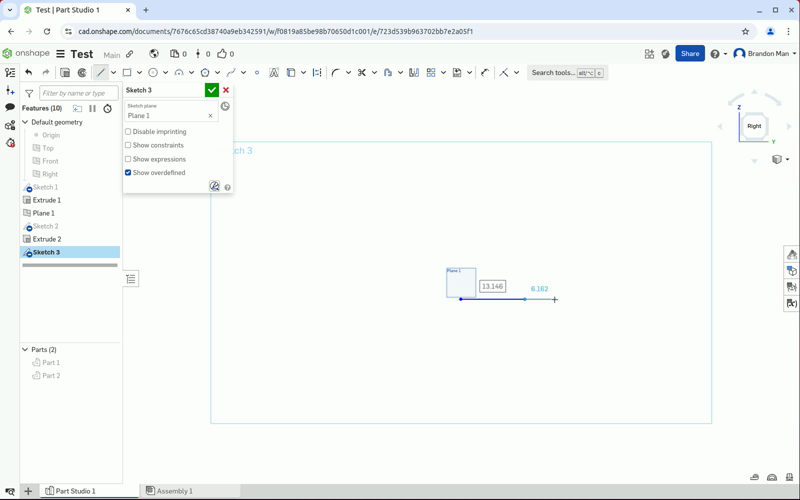
mouse_move(524, 246)
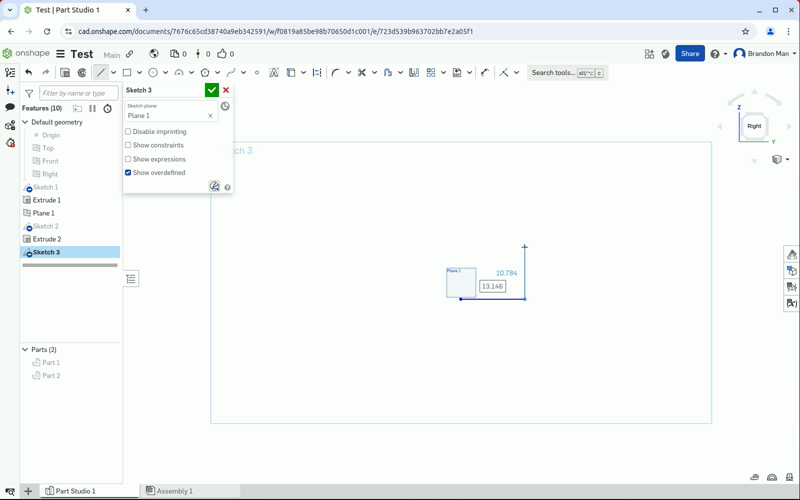
click(524, 246)
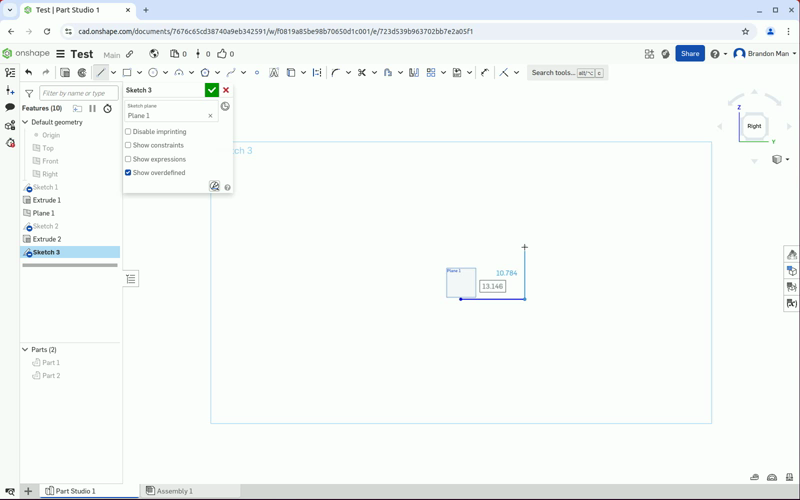
key_up(shift)
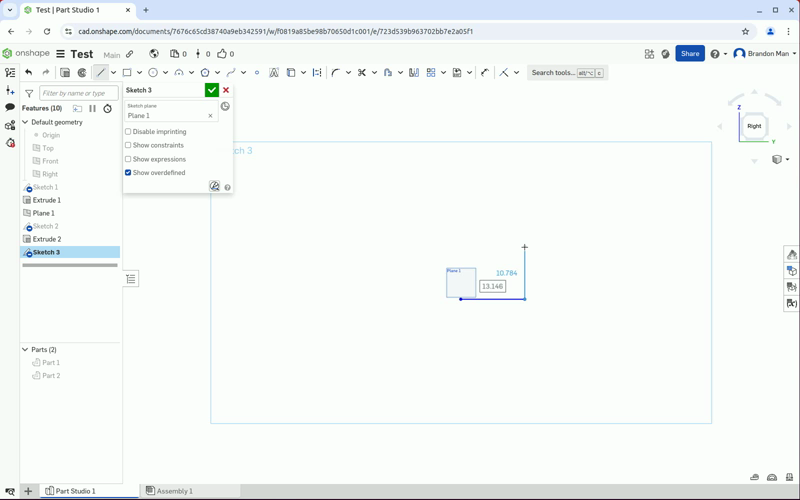
key_down(shift)
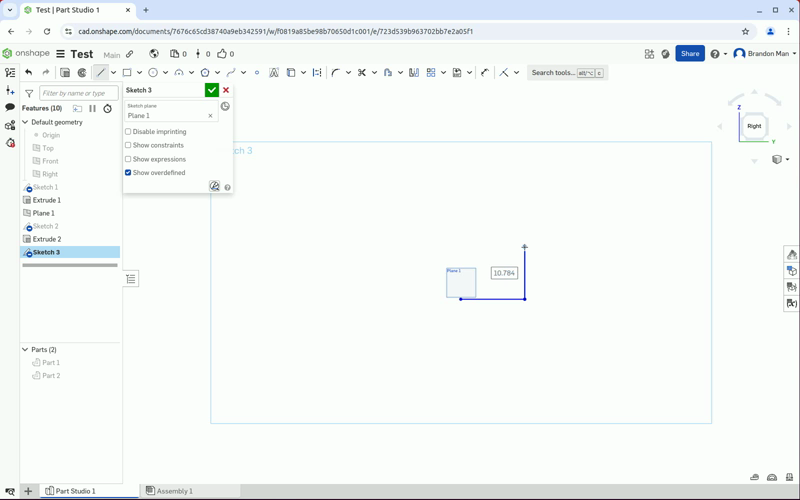
mouse_move(460, 246)
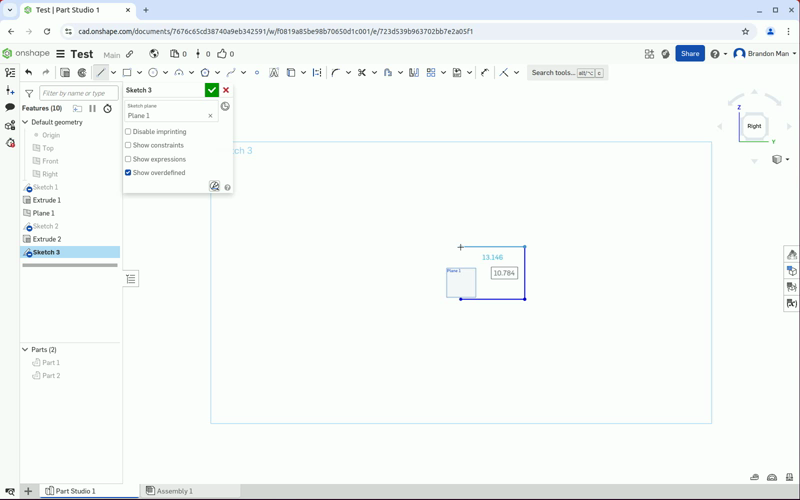
click(460, 246)
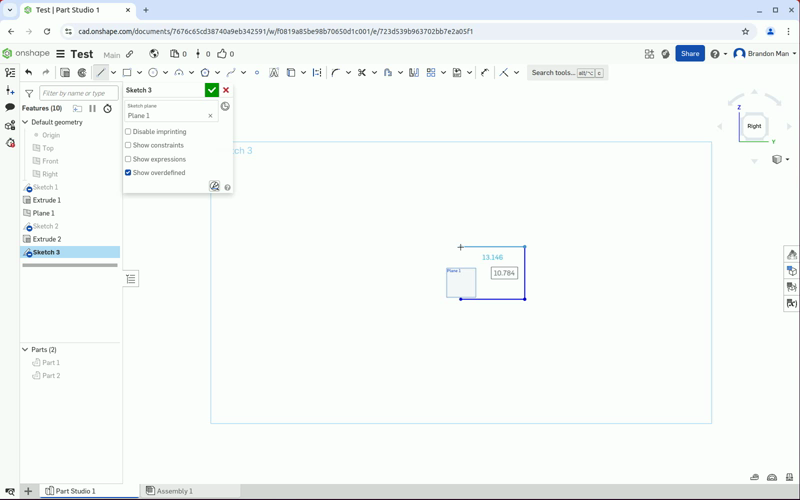
key_up(shift)
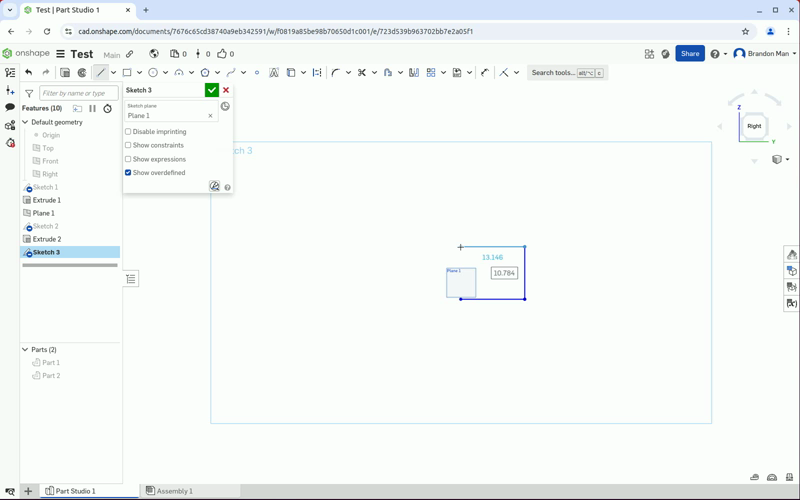
mouse_move(490, 246)
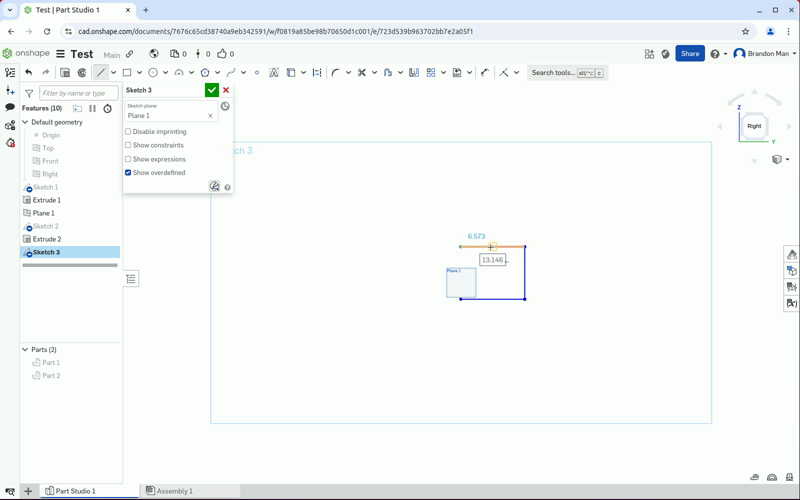
key_down(shift)
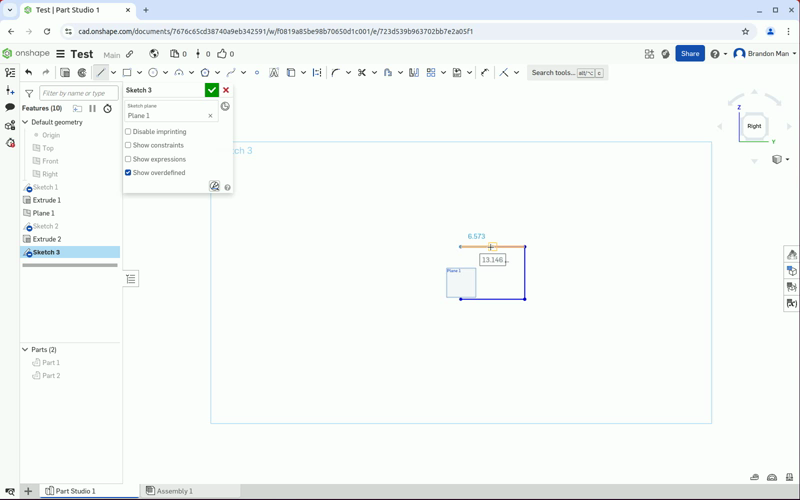
mouse_move(460, 299)
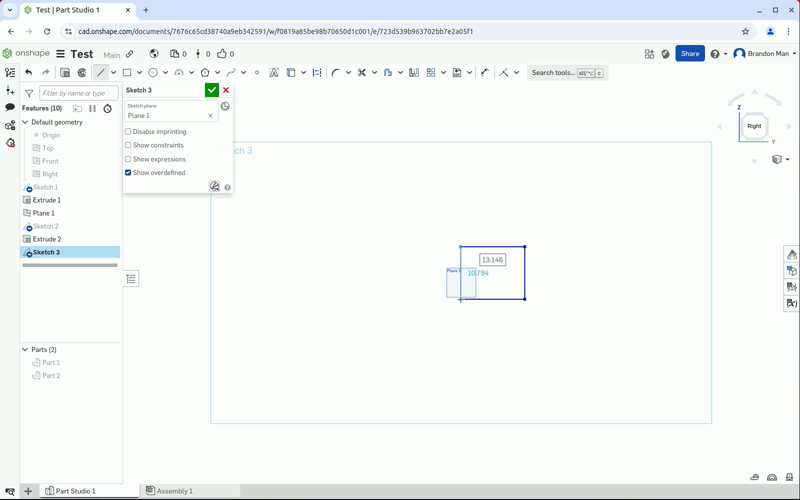
key_up(shift)
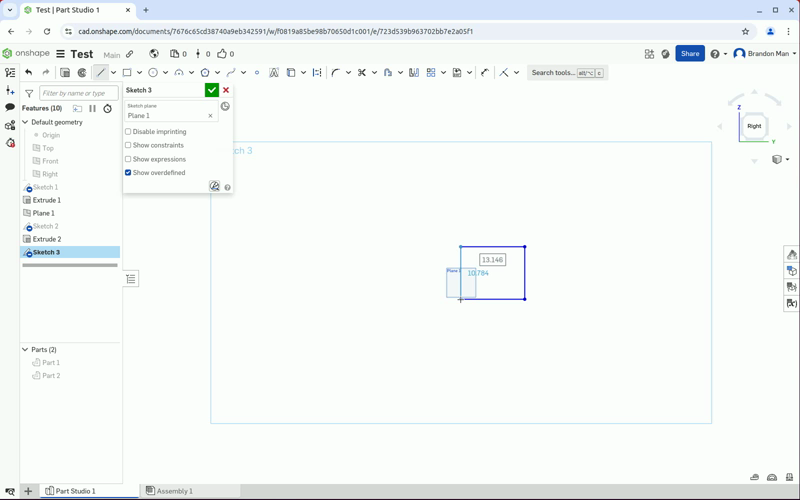
click(460, 299)
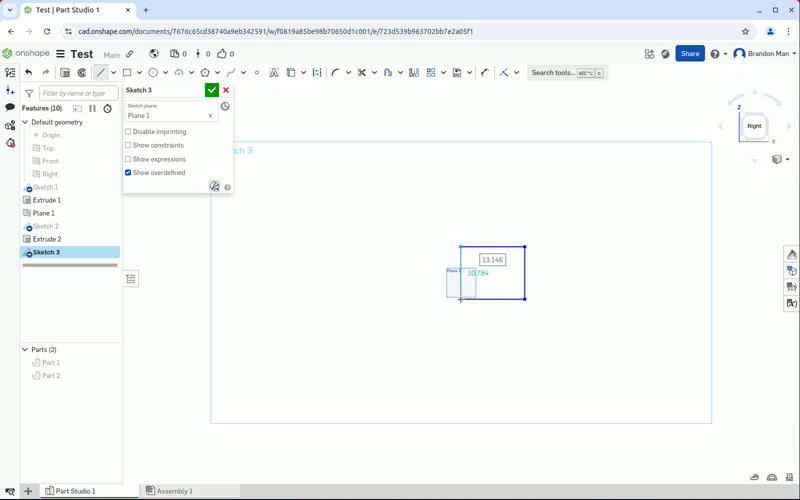
key(esc)
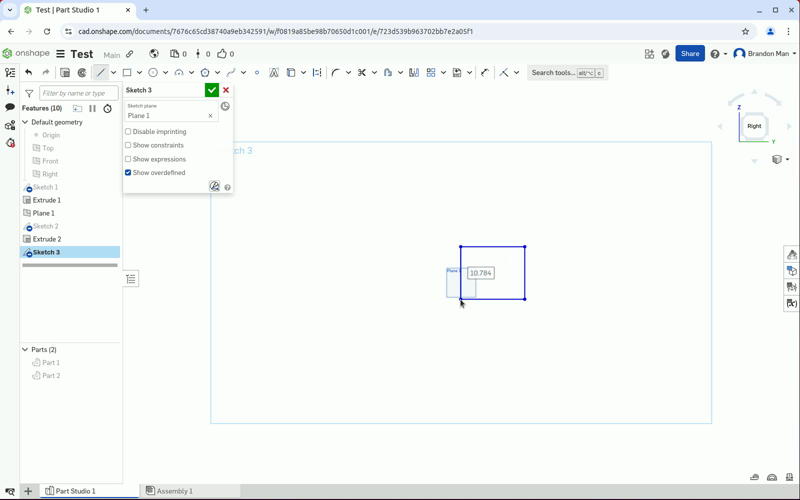
mouse_move(475, 289)
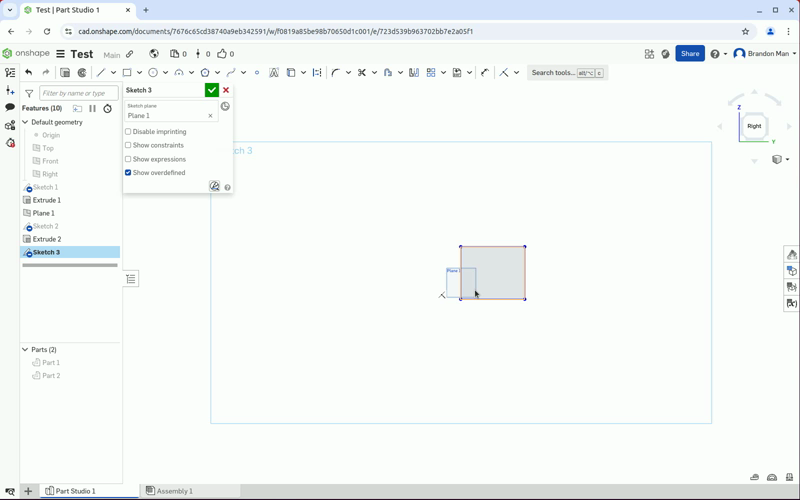
click(475, 289)
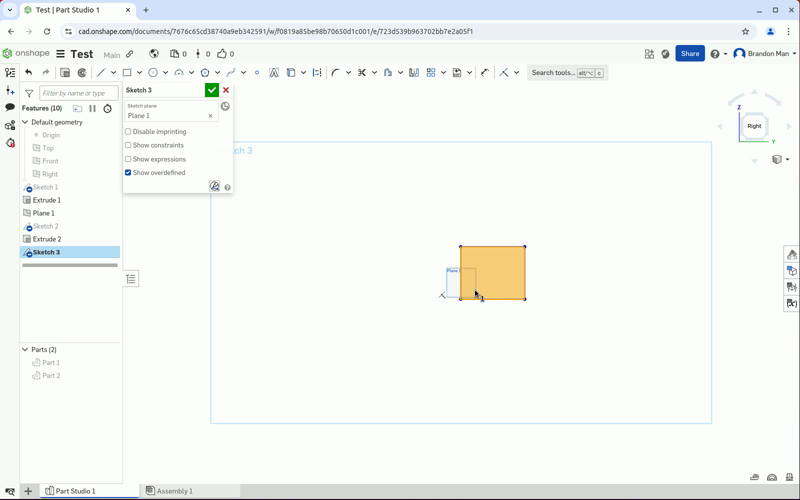
mouse_move(73, 352)
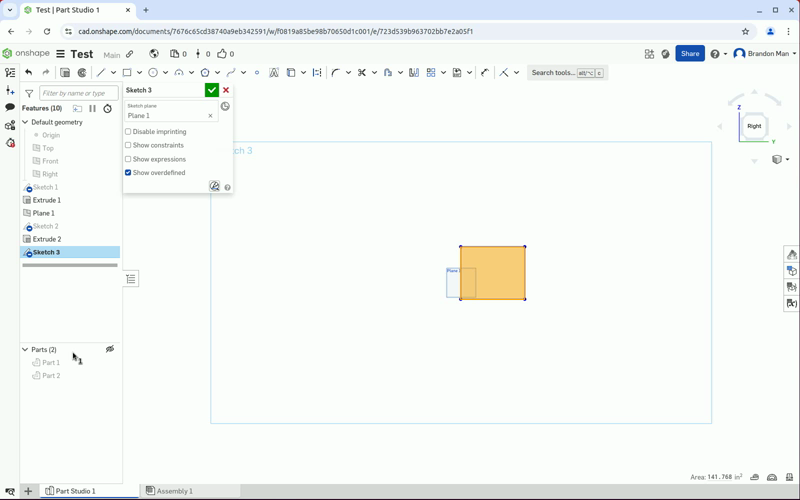
key(shift+y)
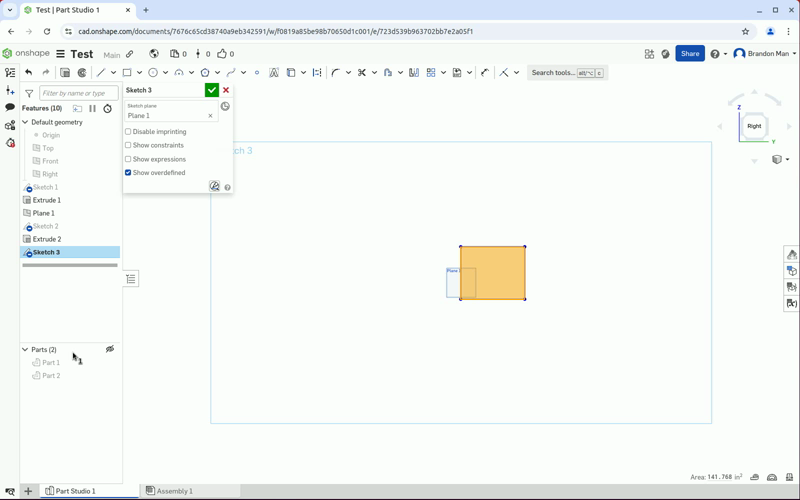
key(shift+e)
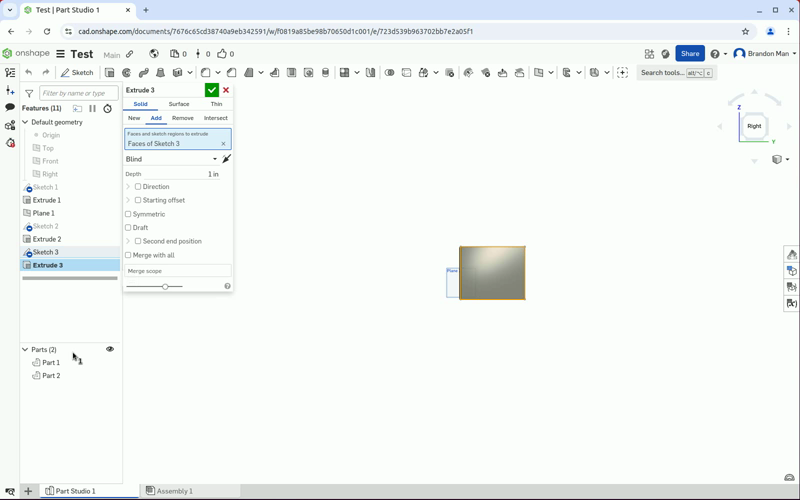
mouse_move(143, 106)
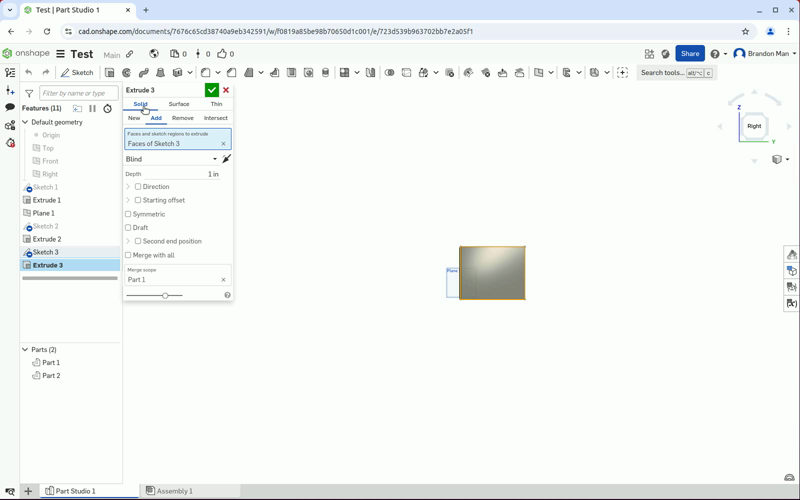
click(143, 106)
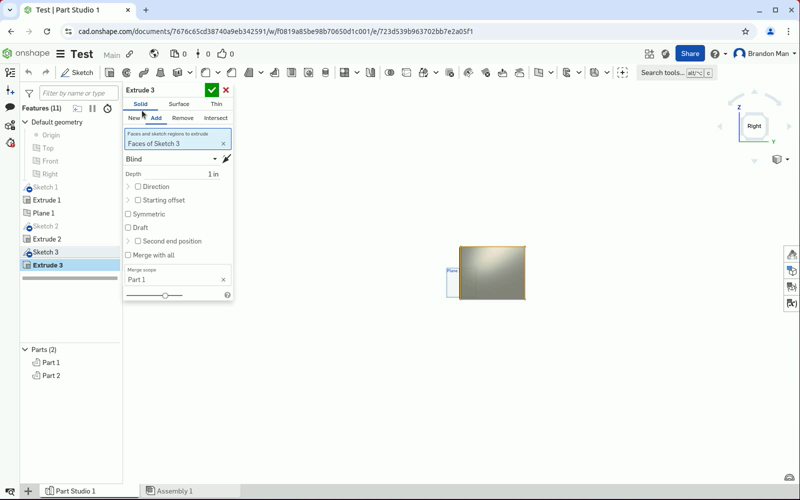
mouse_move(137, 120)
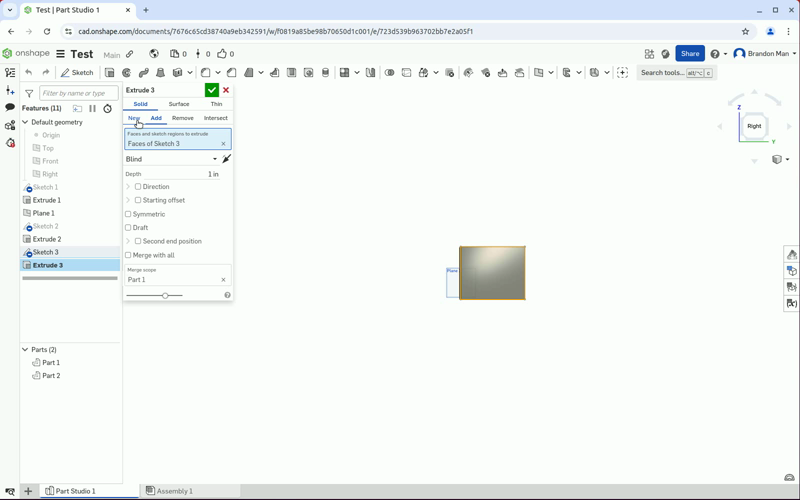
click(137, 120)
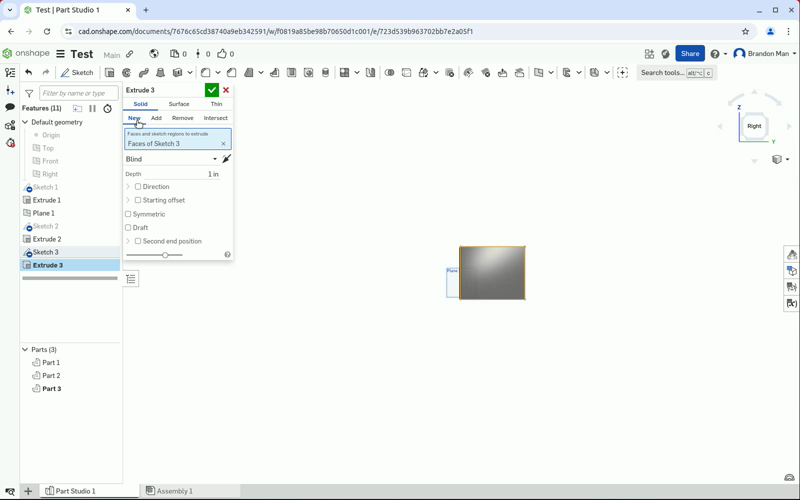
key(tab, 4)
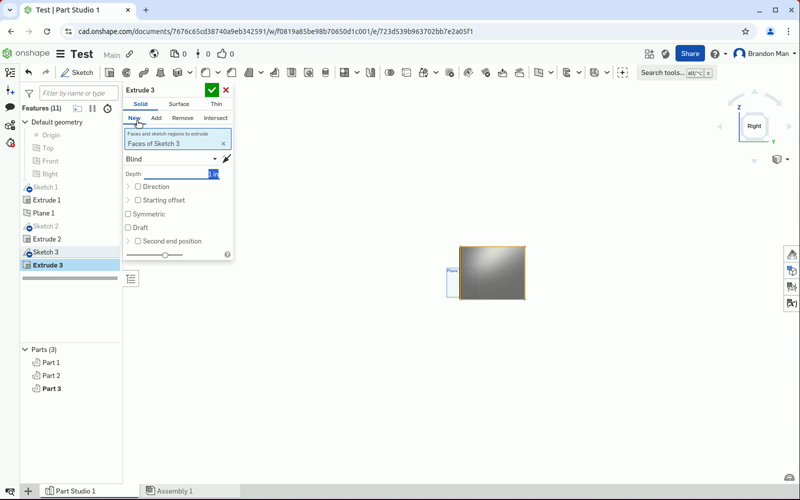
text(-0.241)
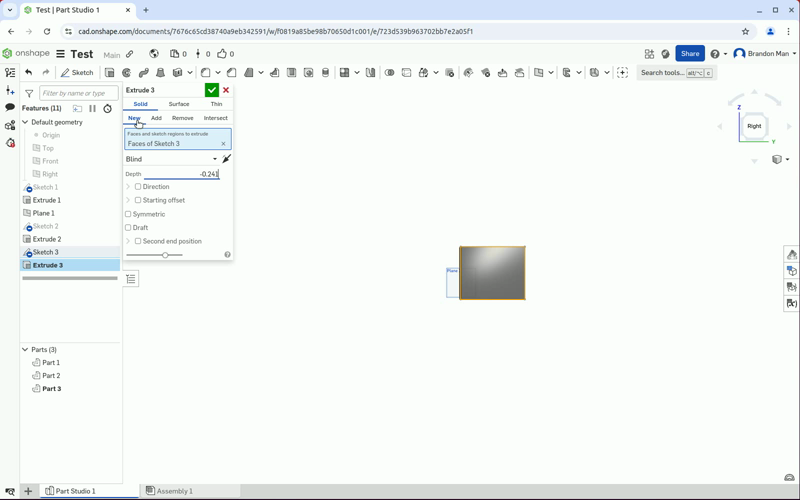
key(enter)
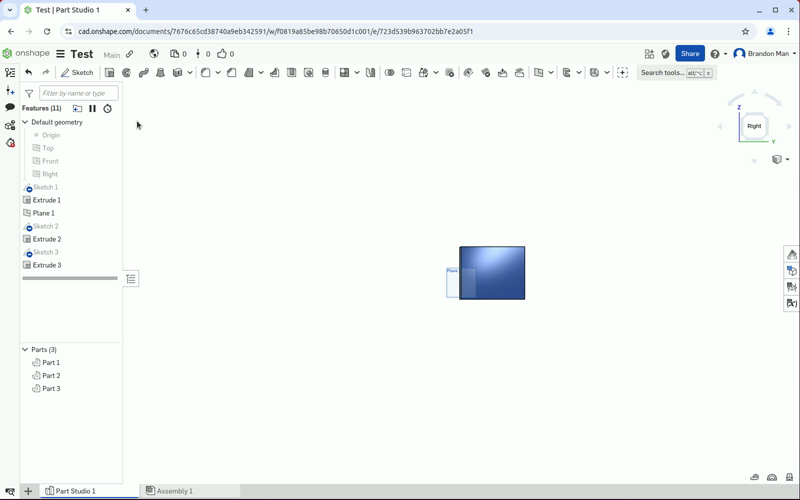
key(shift+h)
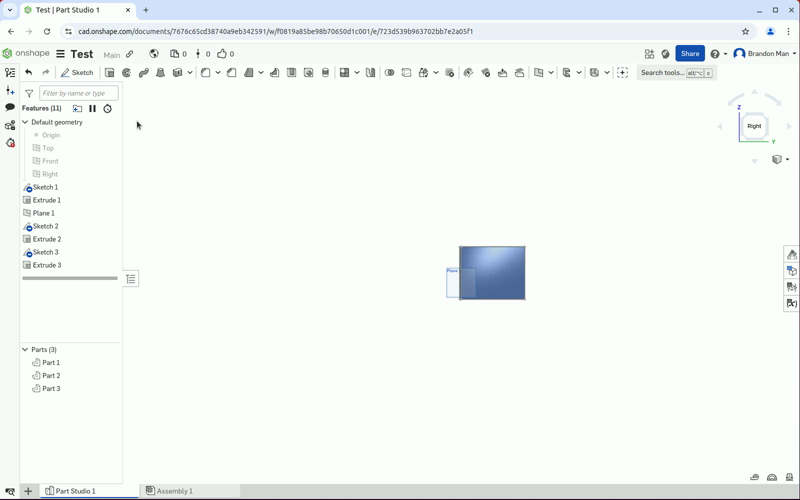
key(shift+h)
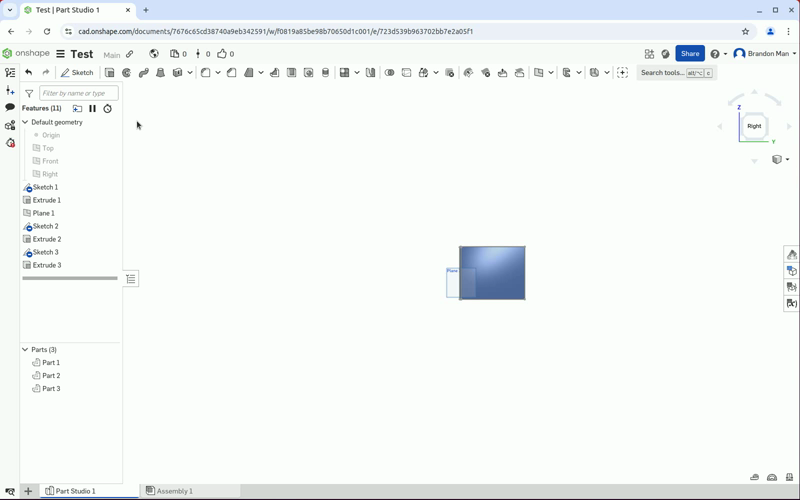
key(shift+7)
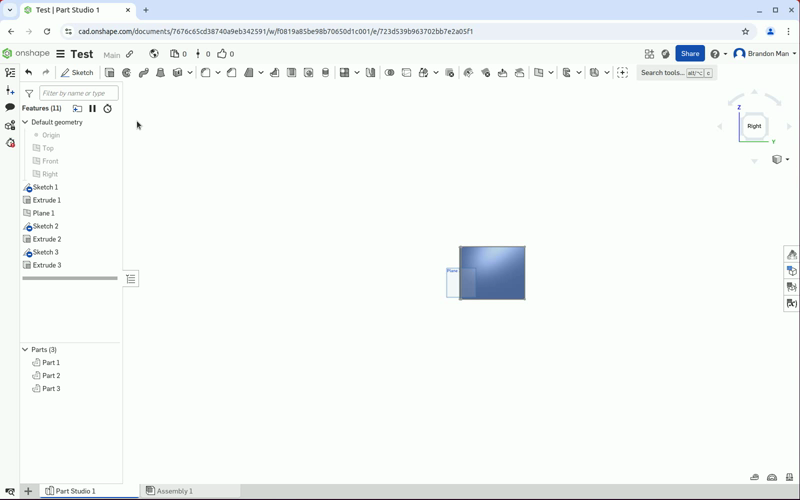
key(right, 2)
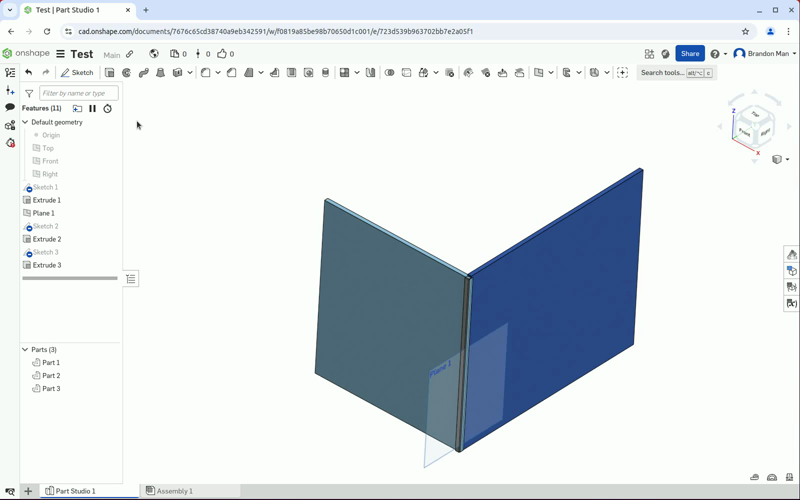
key(down, 2)
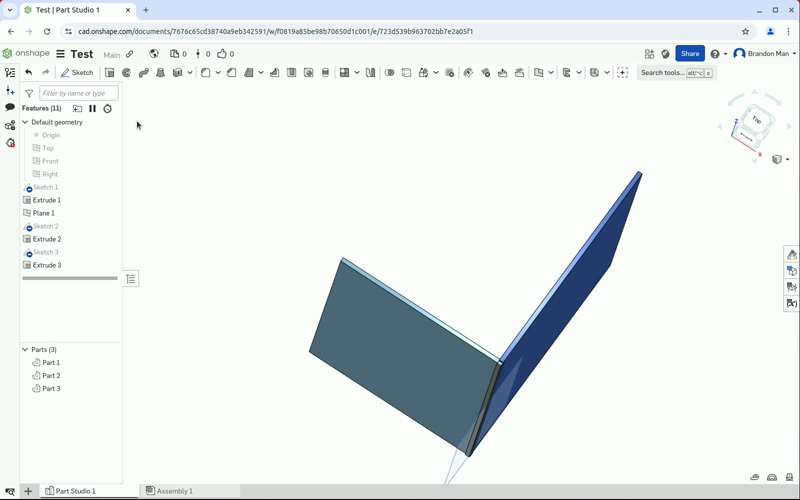
key(up, 2)
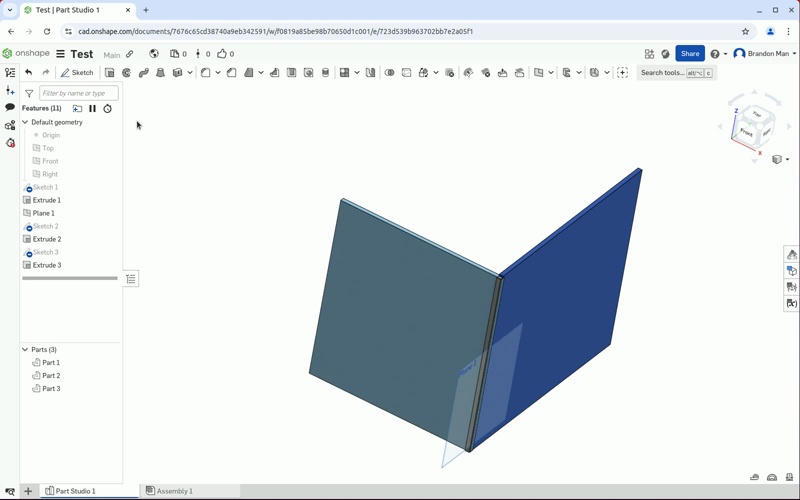
key(left, 2)
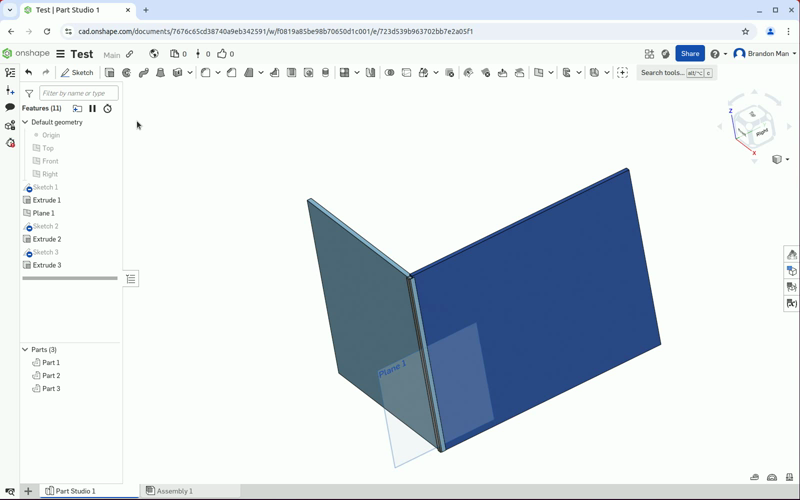
mouse_move(73, 189)
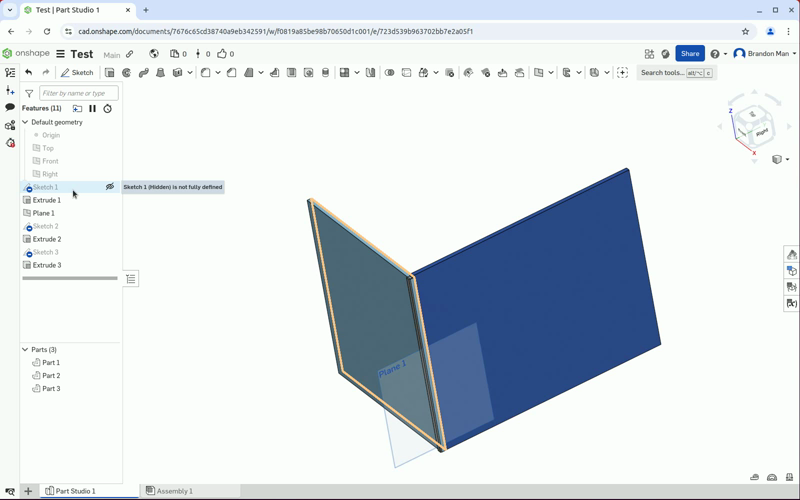
click(73, 189)